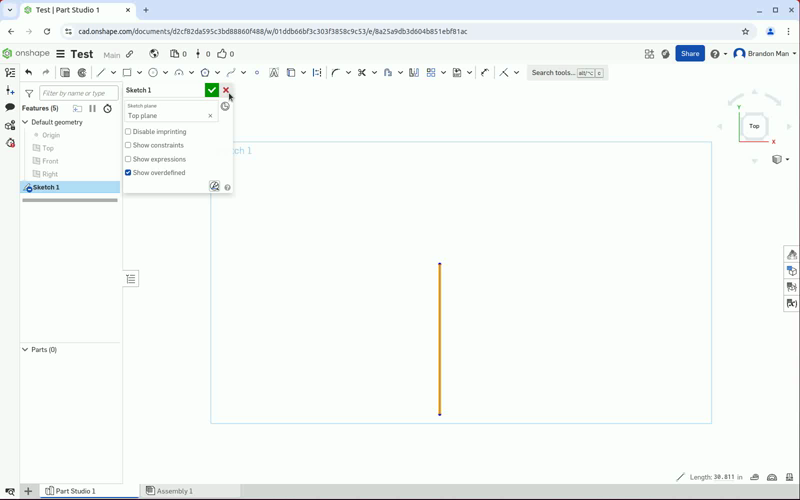
key(shift+h)
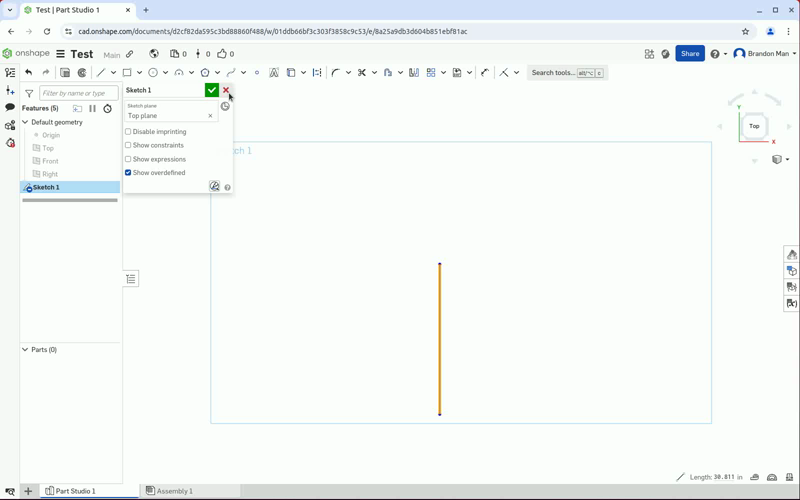
key(shift+s)
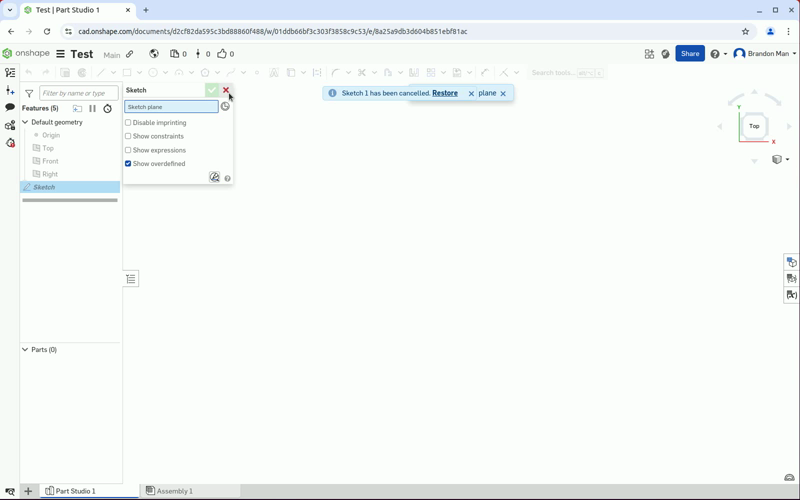
mouse_move(73, 150)
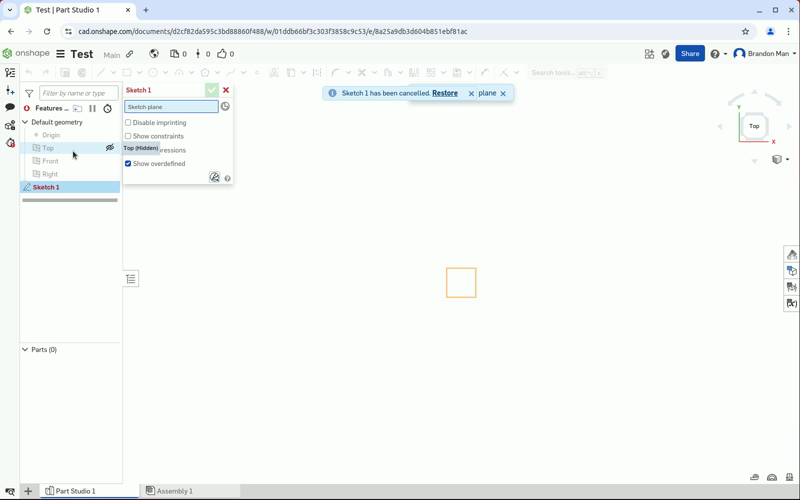
click(73, 150)
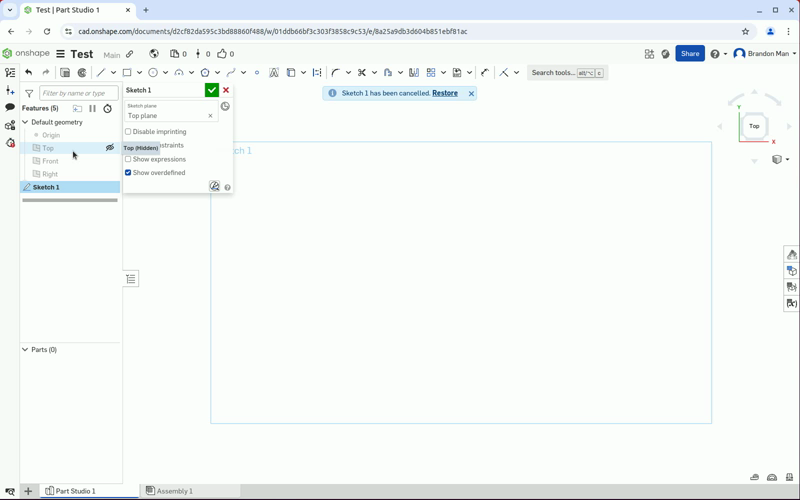
mouse_move(73, 352)
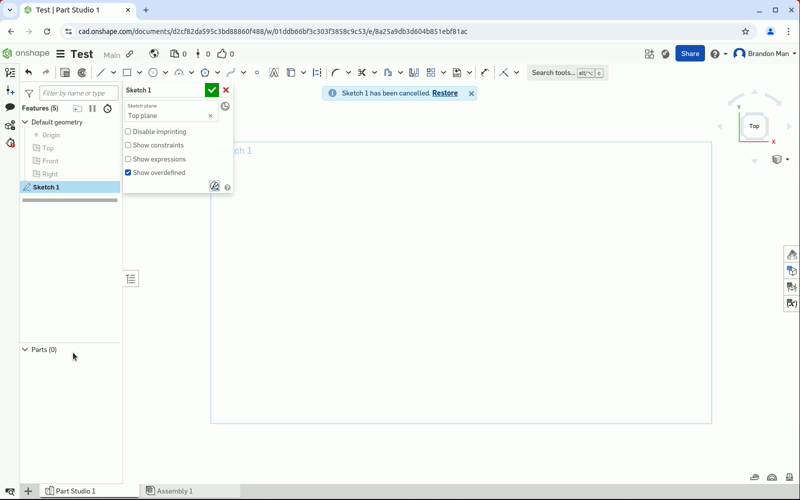
key(y)
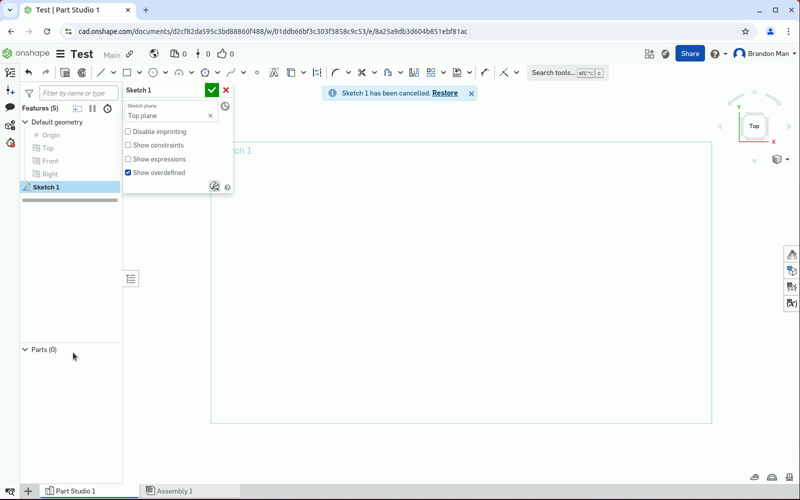
key(l)
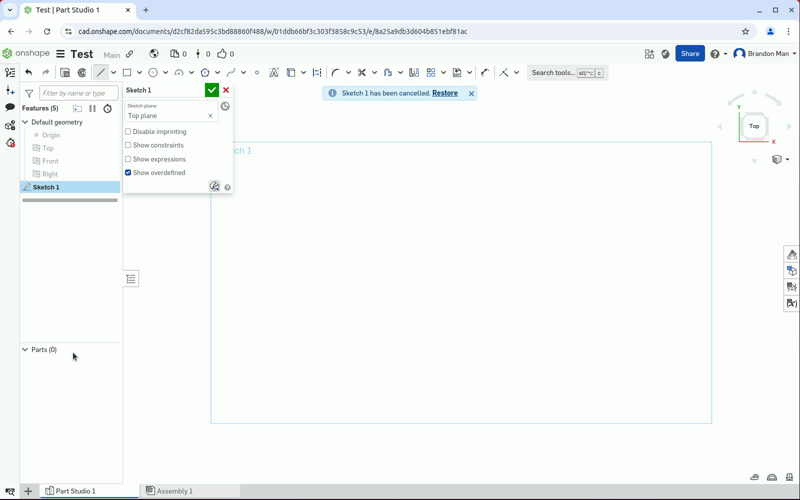
key_down(shift)
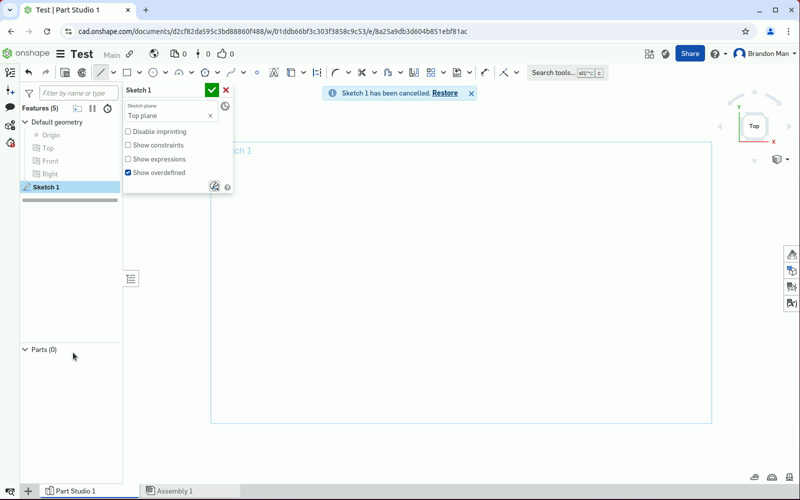
mouse_move(398, 345)
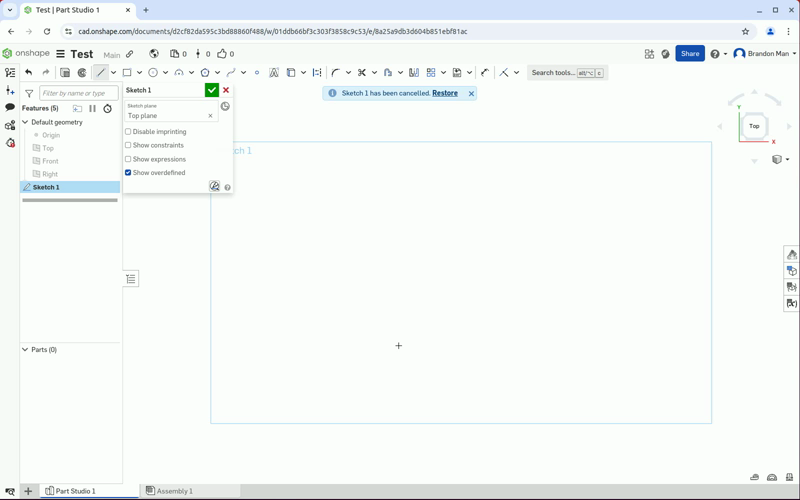
click(398, 345)
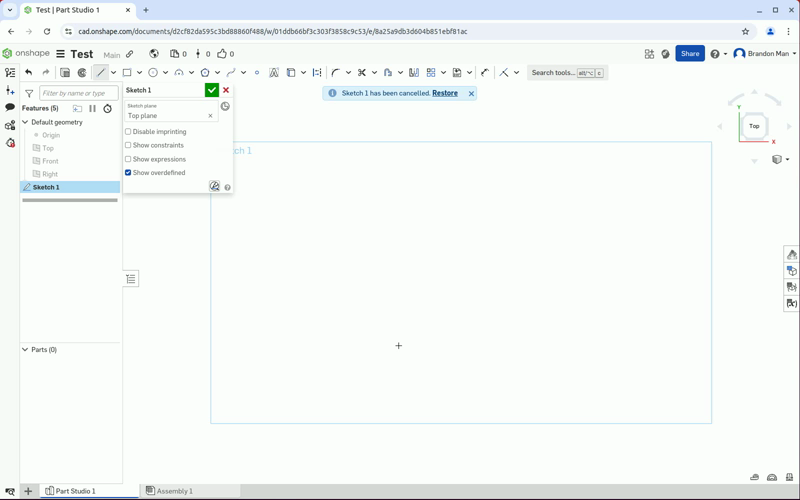
key_up(shift)
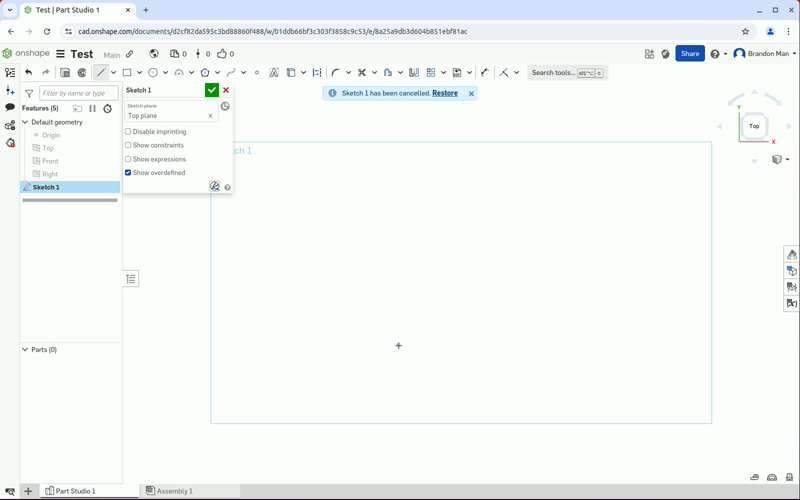
key_down(shift)
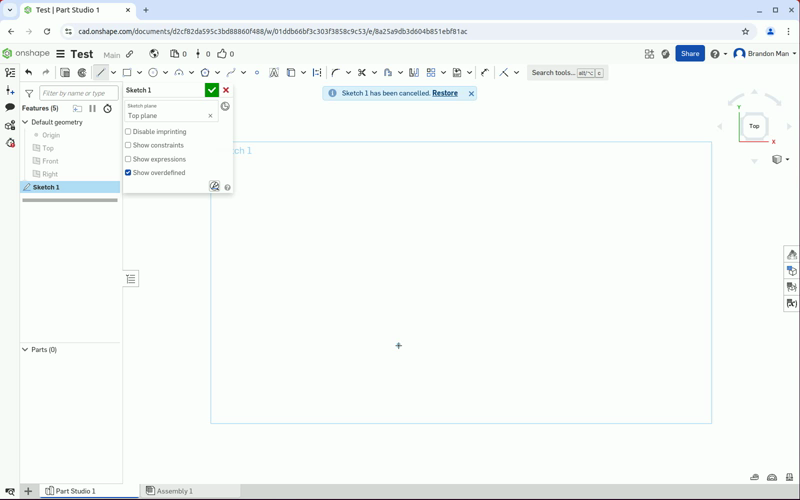
mouse_move(523, 345)
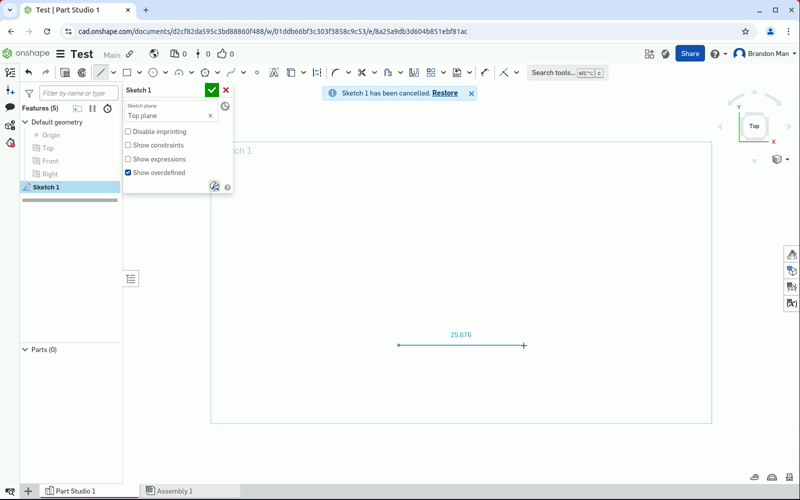
click(523, 345)
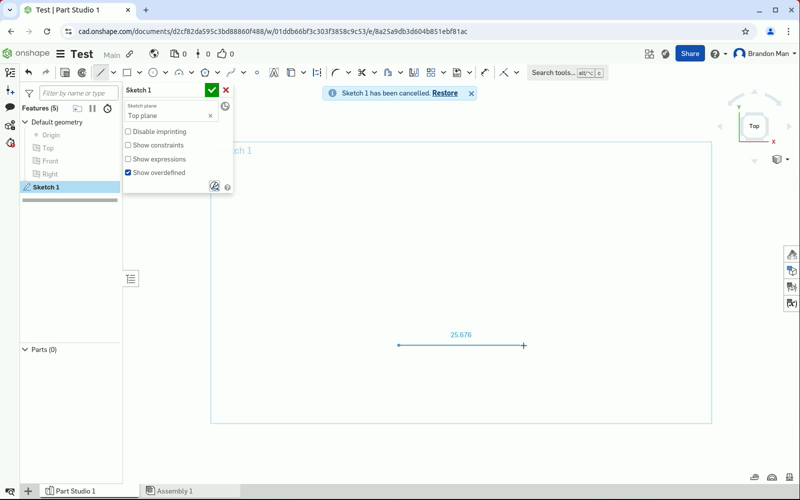
key_up(shift)
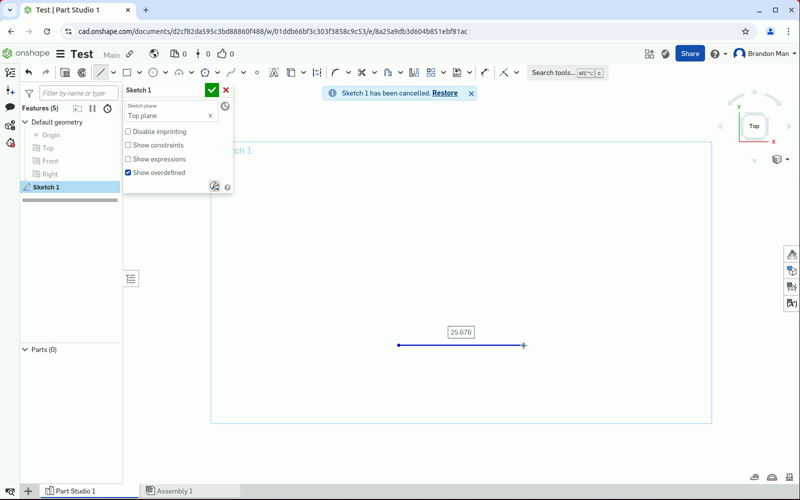
key_down(shift)
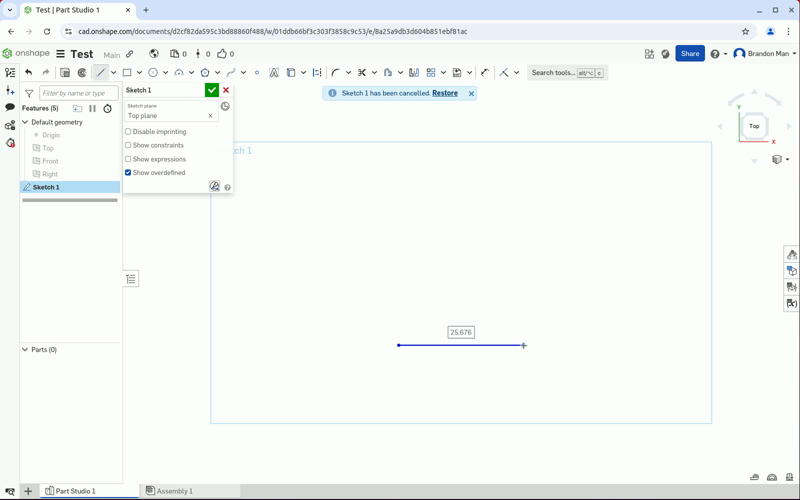
mouse_move(523, 219)
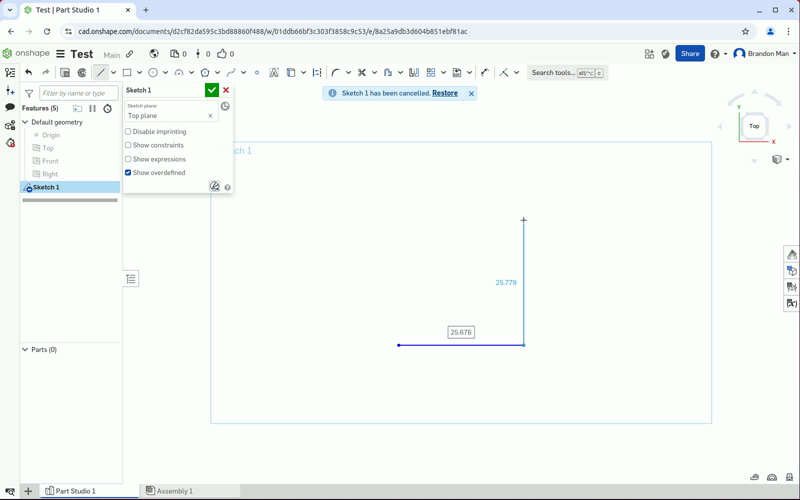
click(523, 219)
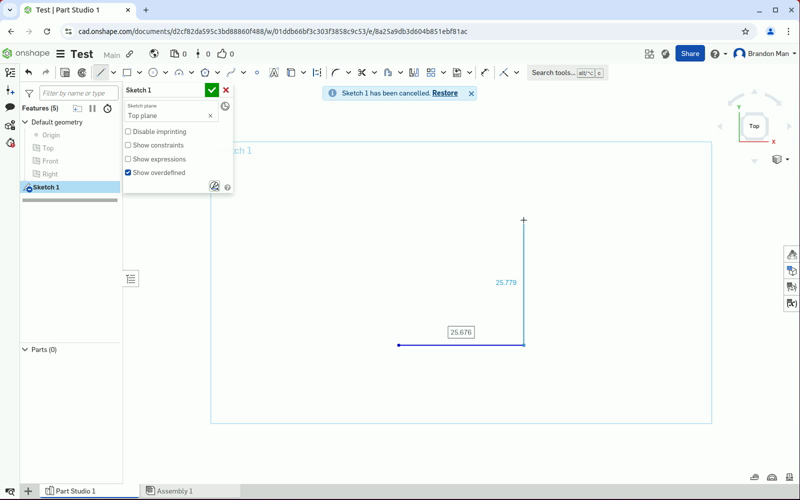
key_up(shift)
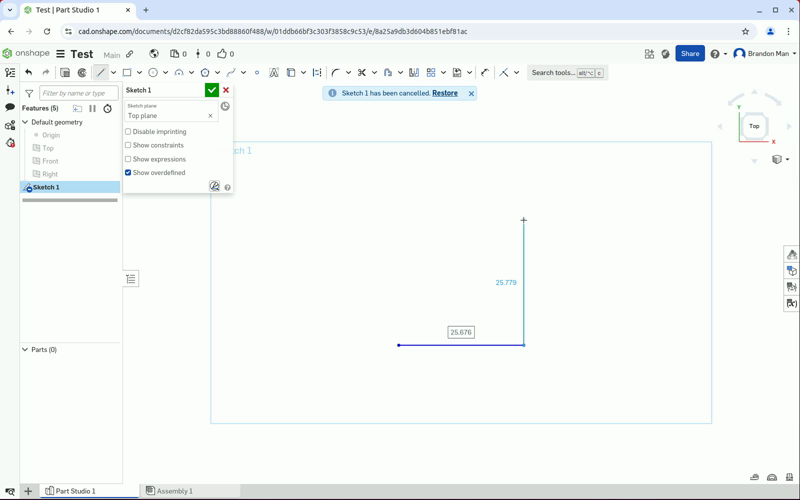
key_down(shift)
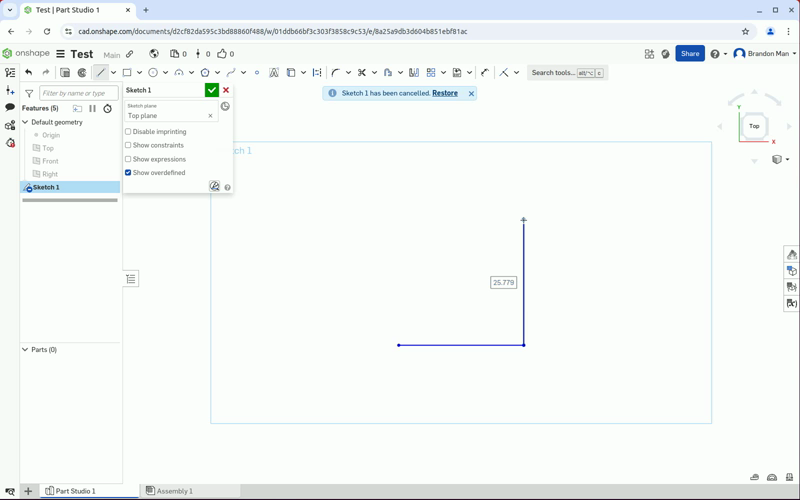
mouse_move(398, 219)
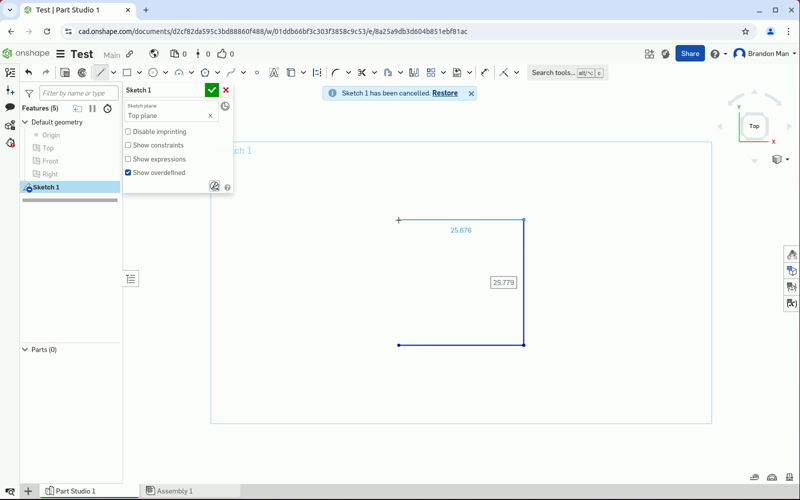
click(398, 219)
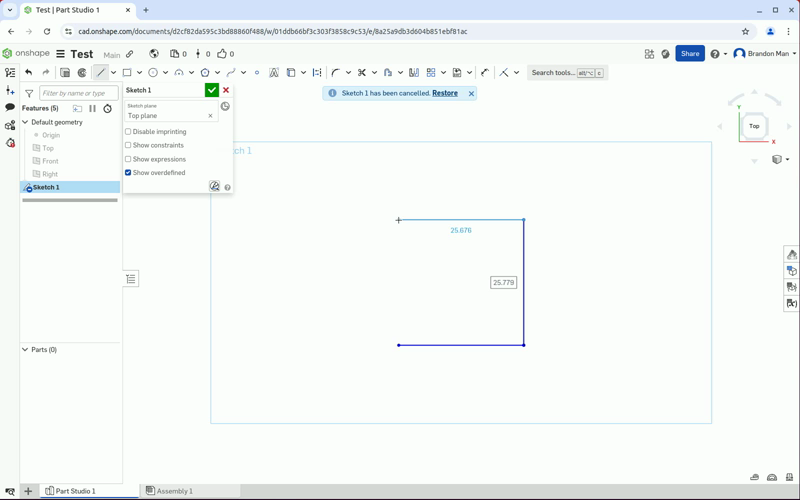
key_up(shift)
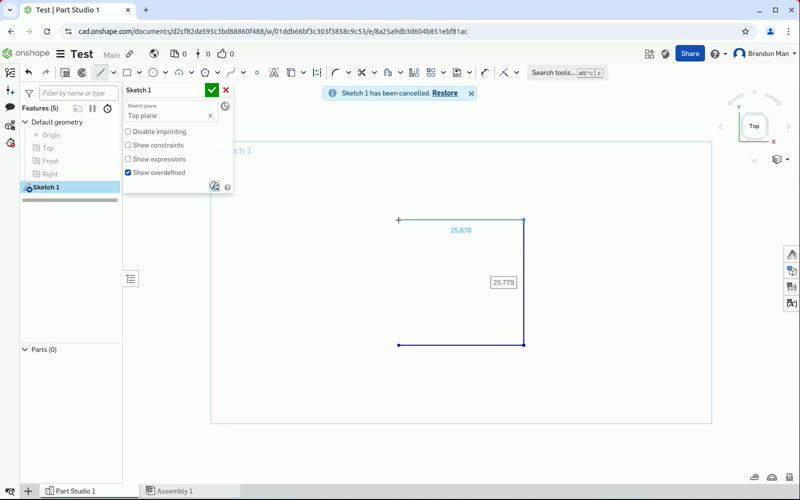
key_down(shift)
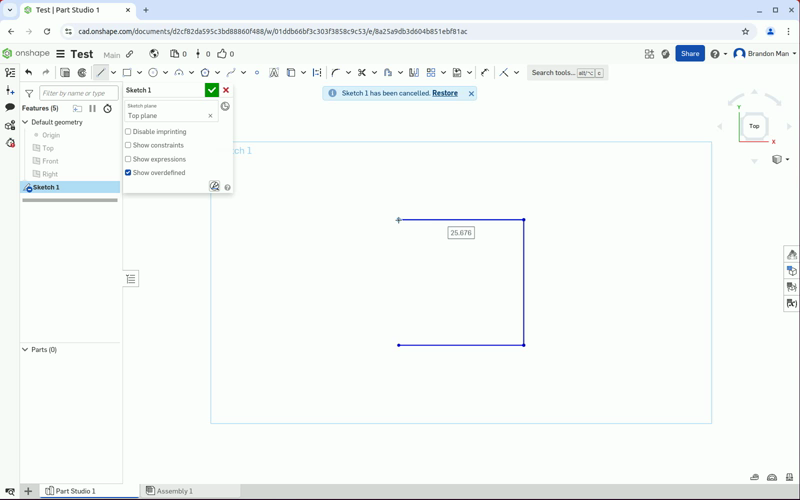
mouse_move(398, 345)
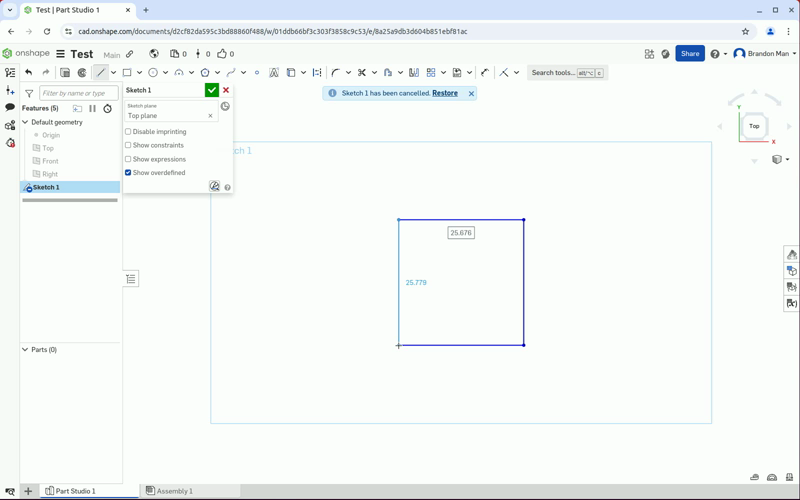
key_up(shift)
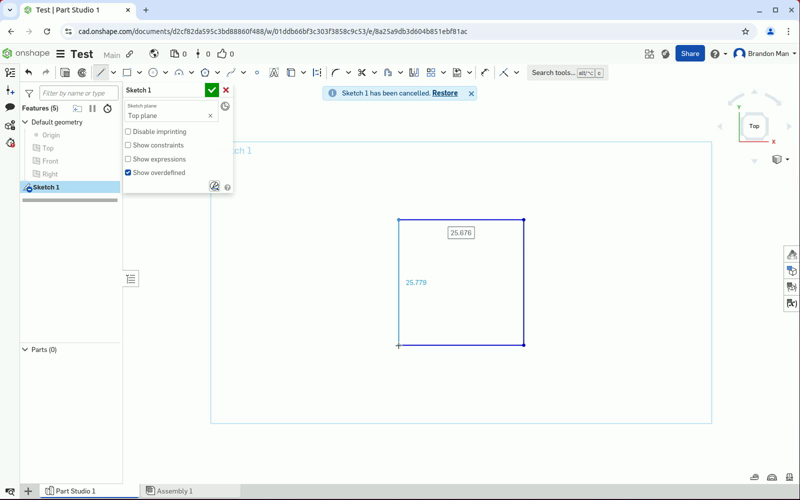
click(398, 345)
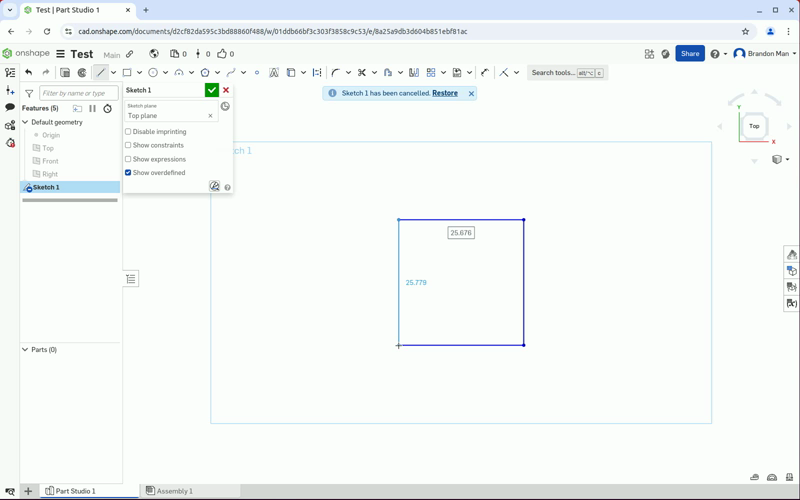
key(esc)
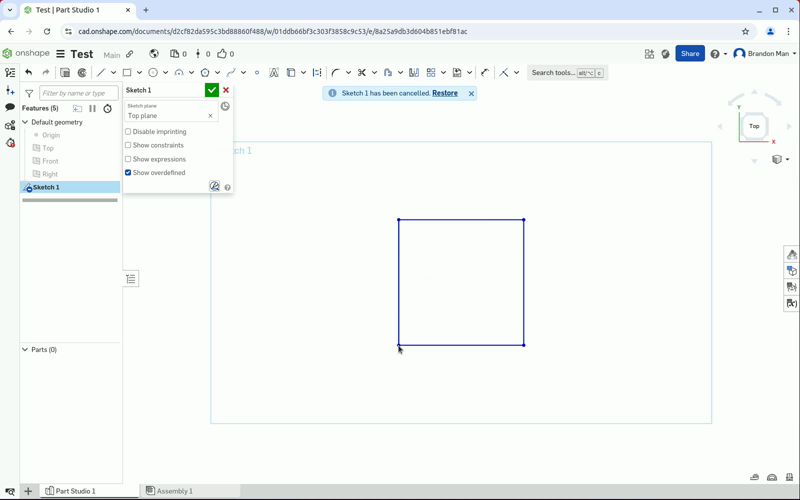
key(l)
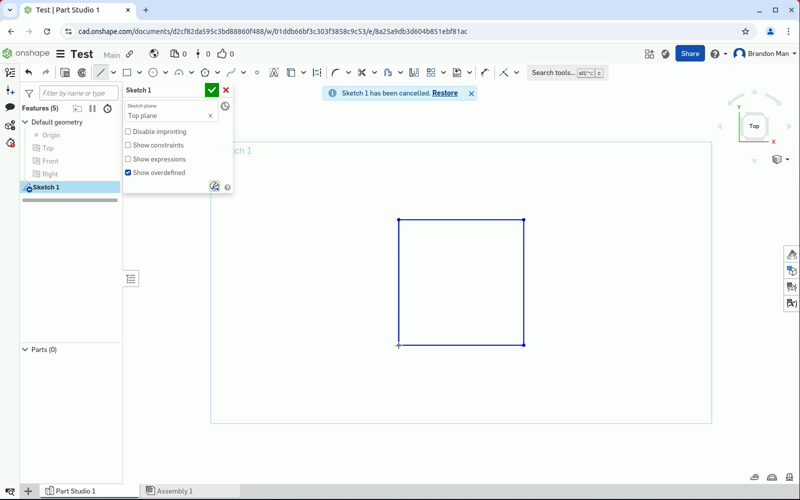
key_down(shift)
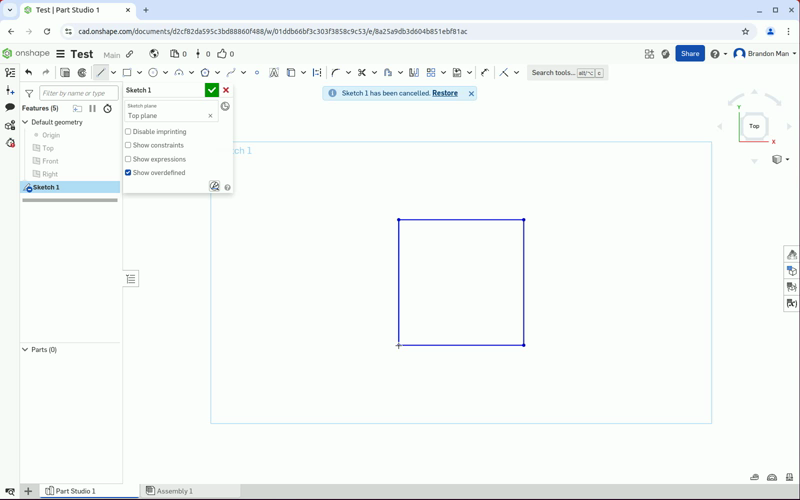
mouse_move(411, 331)
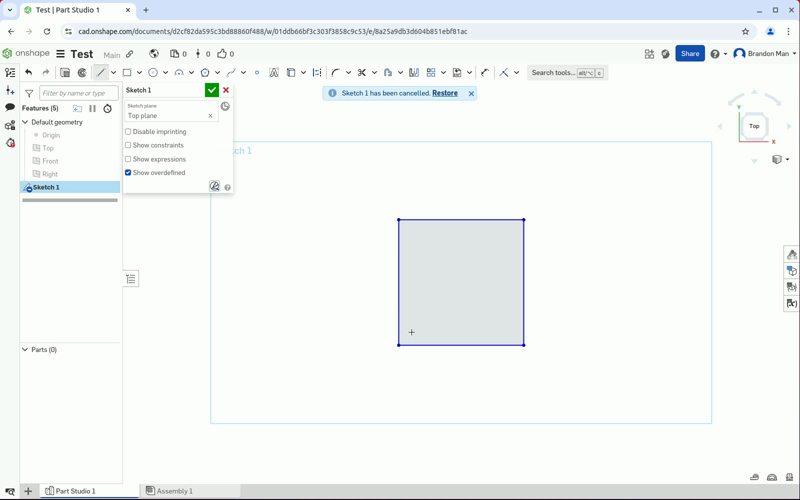
click(411, 331)
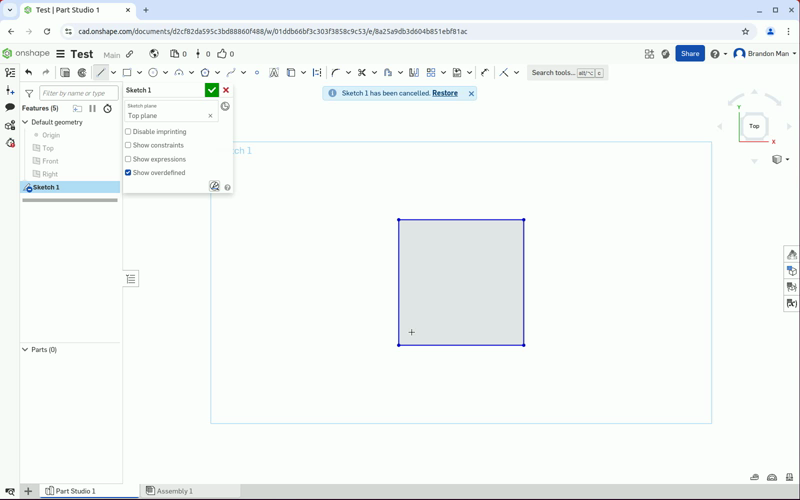
key_up(shift)
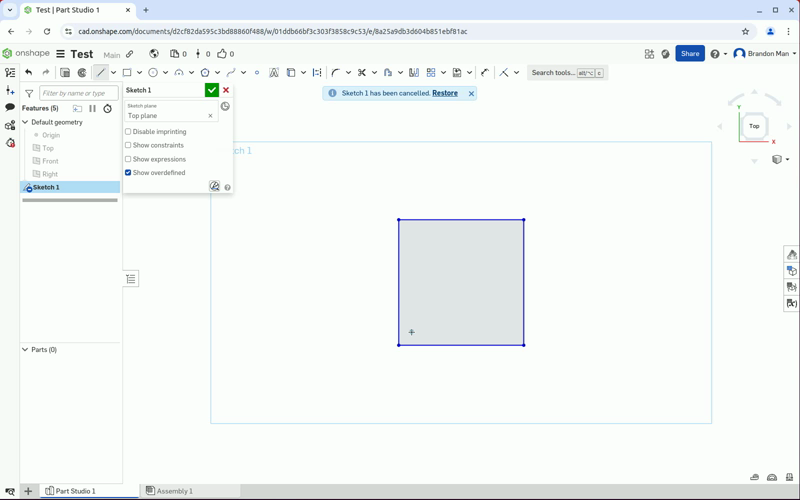
key_down(shift)
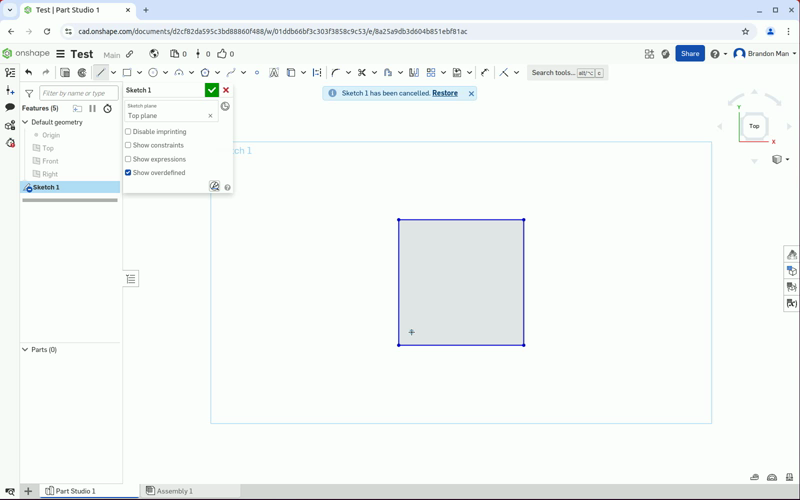
mouse_move(512, 331)
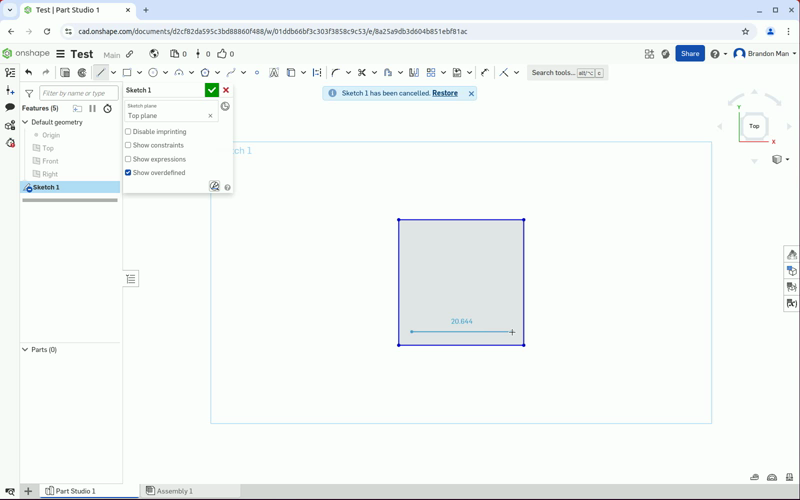
click(512, 331)
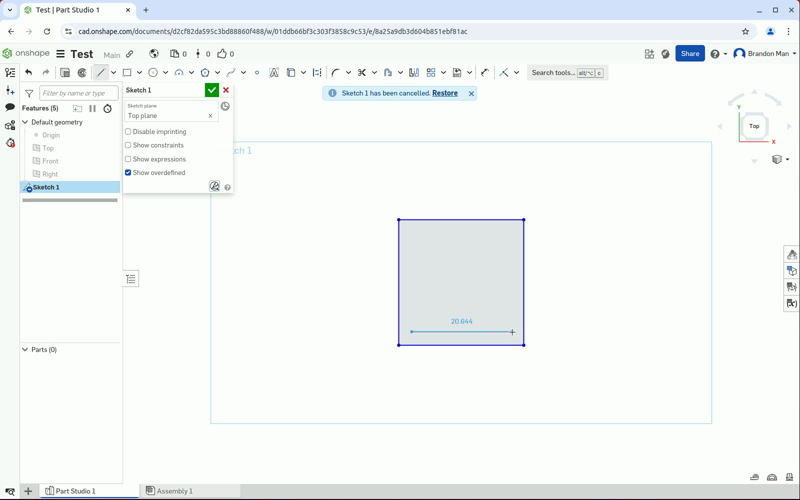
key_up(shift)
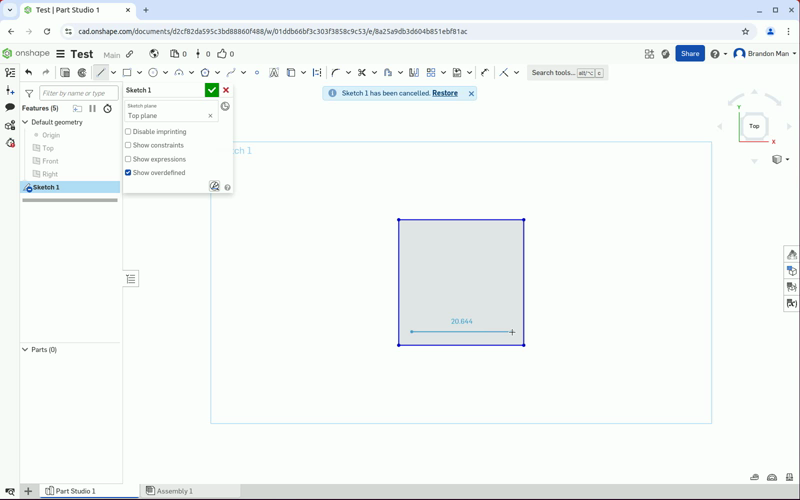
key_down(shift)
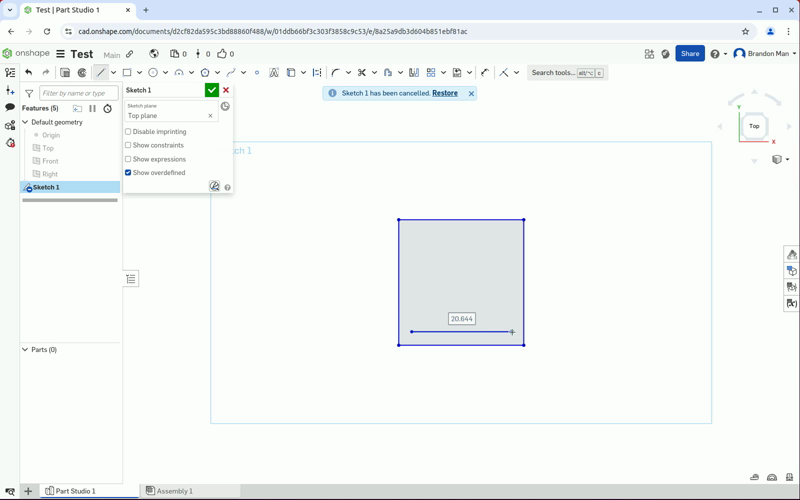
mouse_move(512, 231)
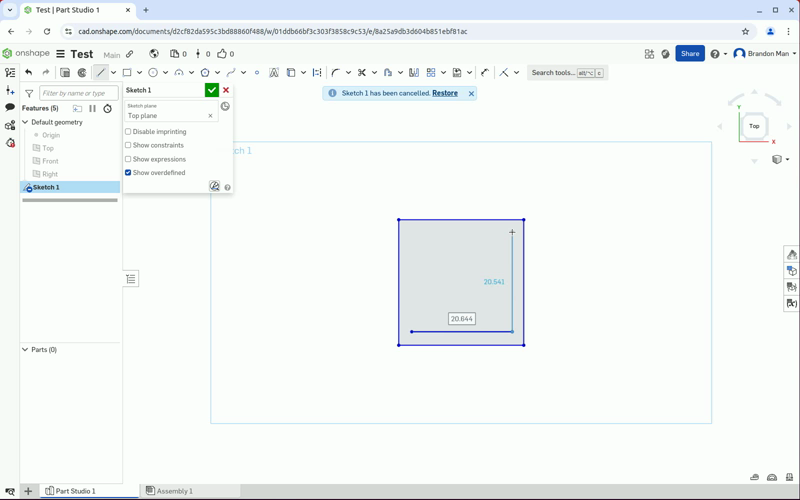
click(512, 231)
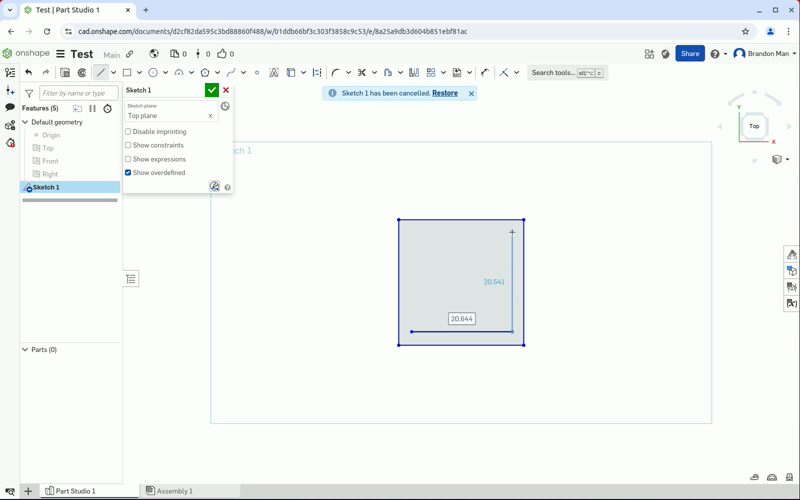
key_up(shift)
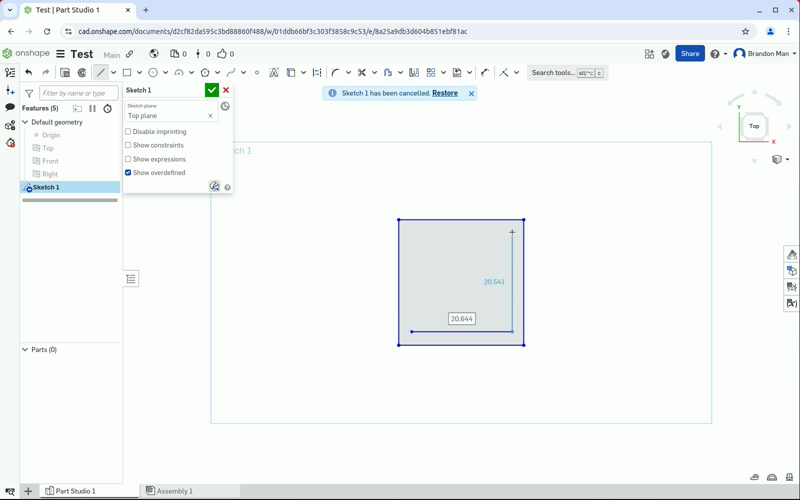
key_down(shift)
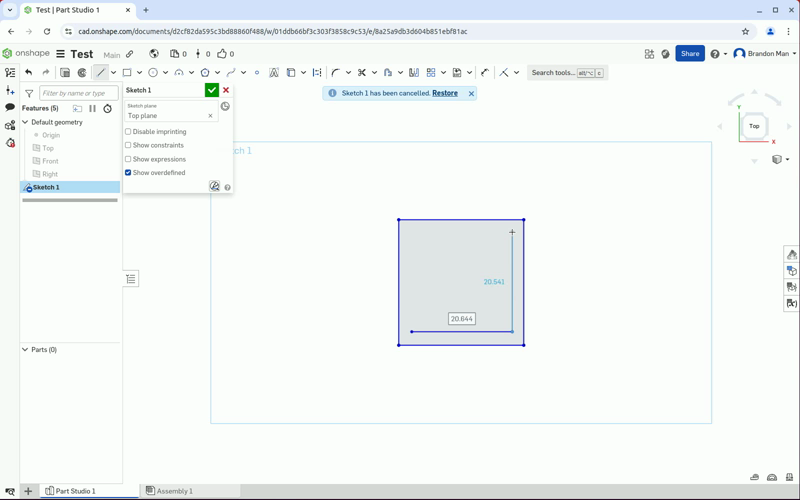
mouse_move(411, 231)
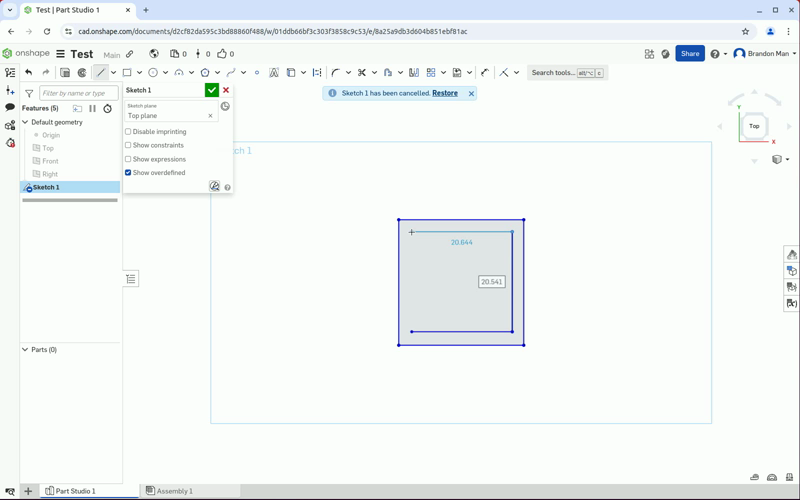
click(411, 231)
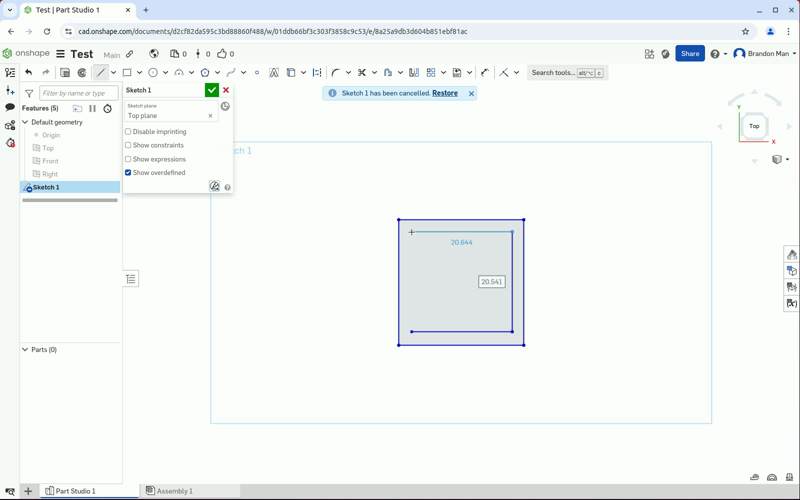
key_up(shift)
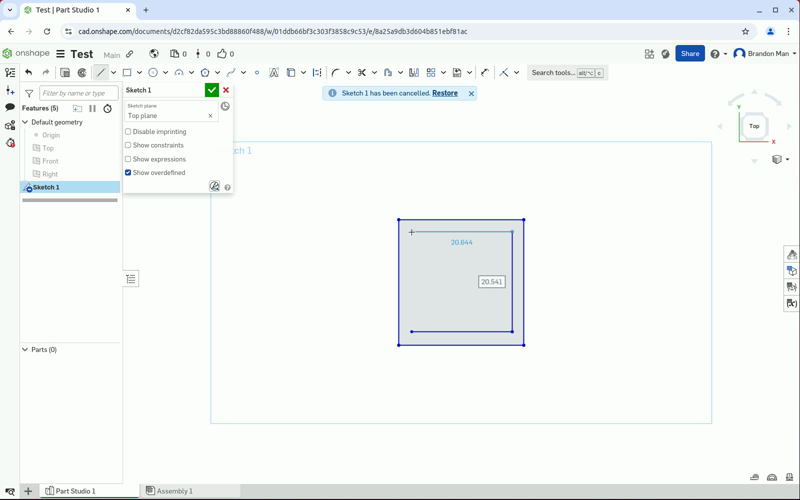
key_down(shift)
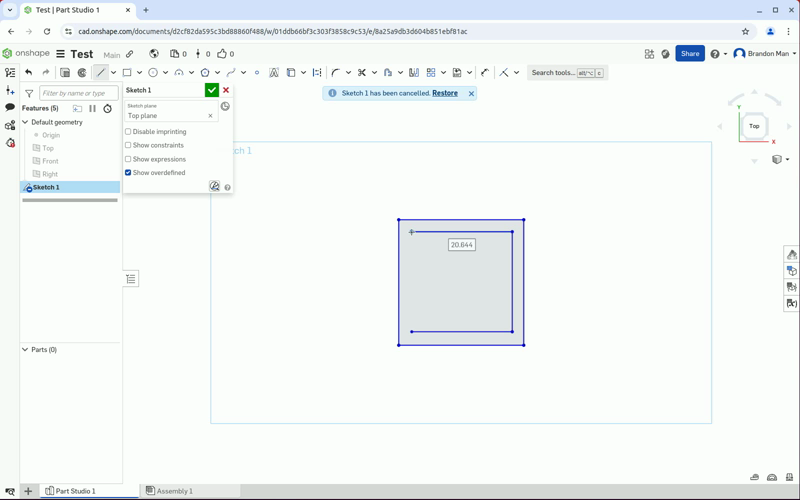
mouse_move(411, 331)
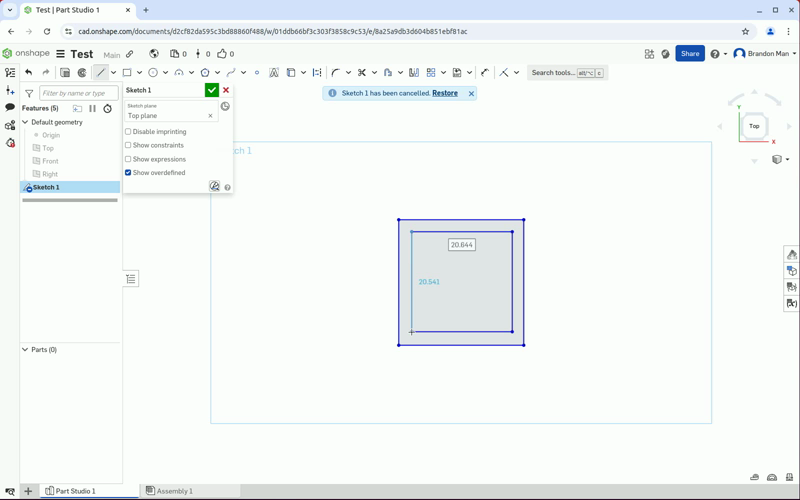
key_up(shift)
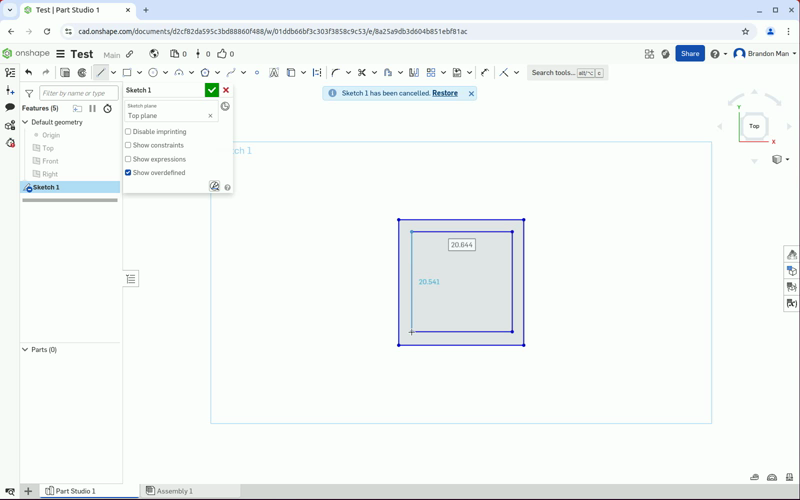
click(411, 331)
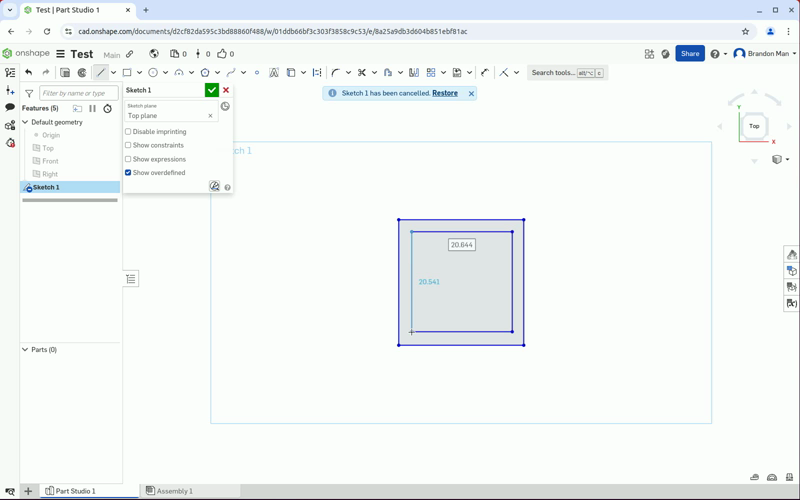
key(esc)
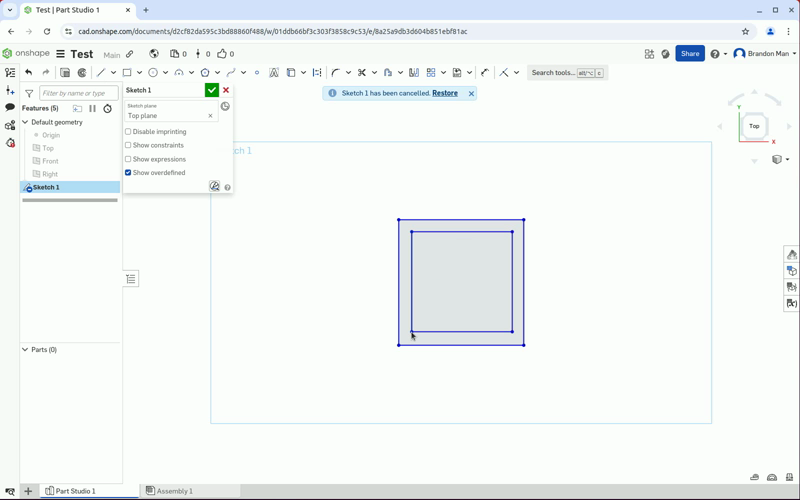
mouse_move(415, 339)
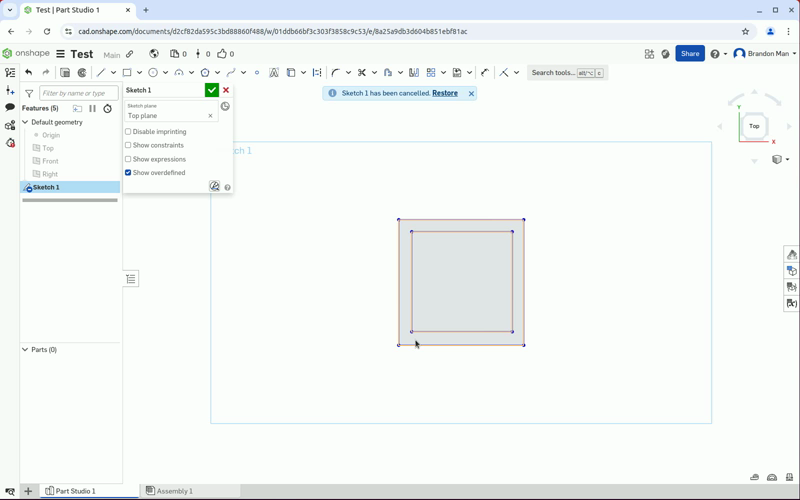
click(415, 339)
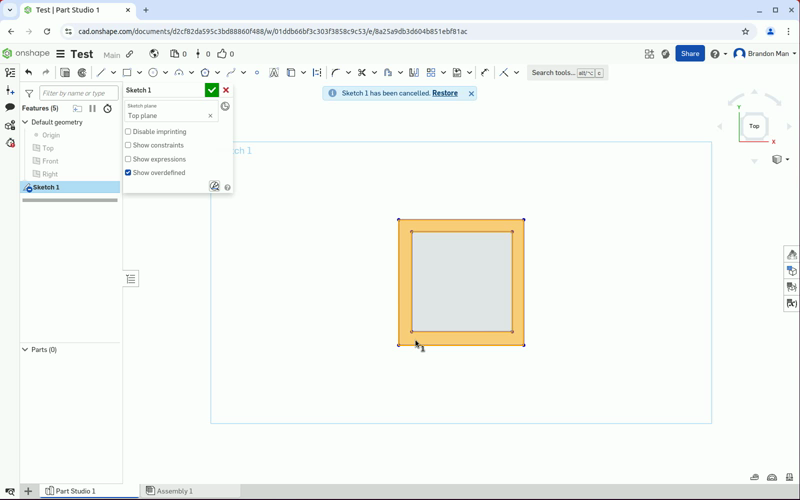
mouse_move(73, 352)
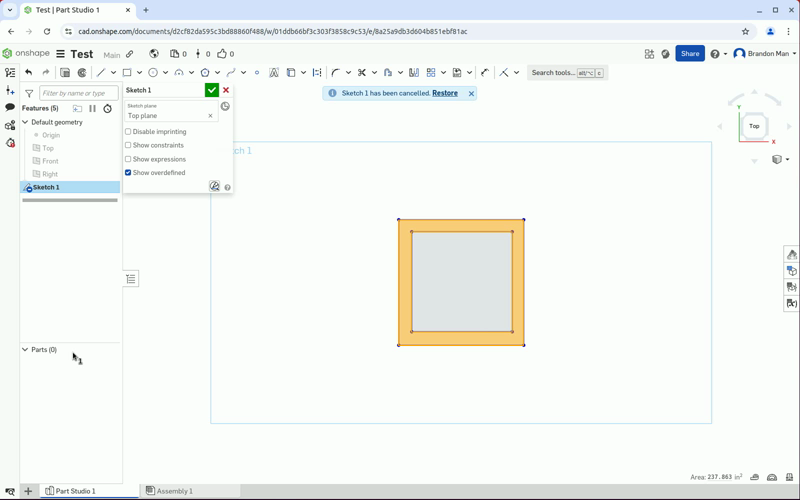
key(shift+y)
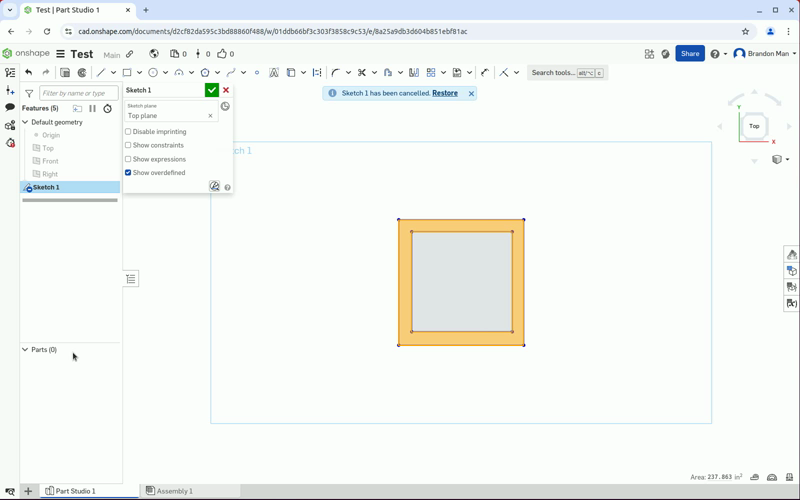
key(shift+e)
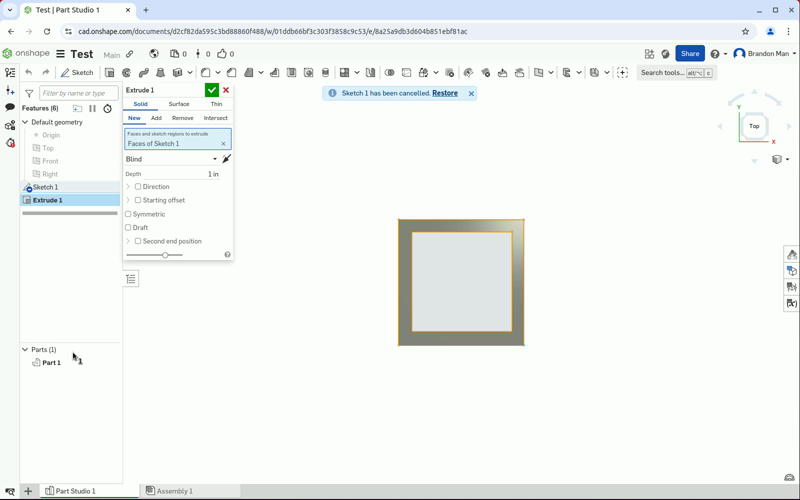
mouse_move(143, 106)
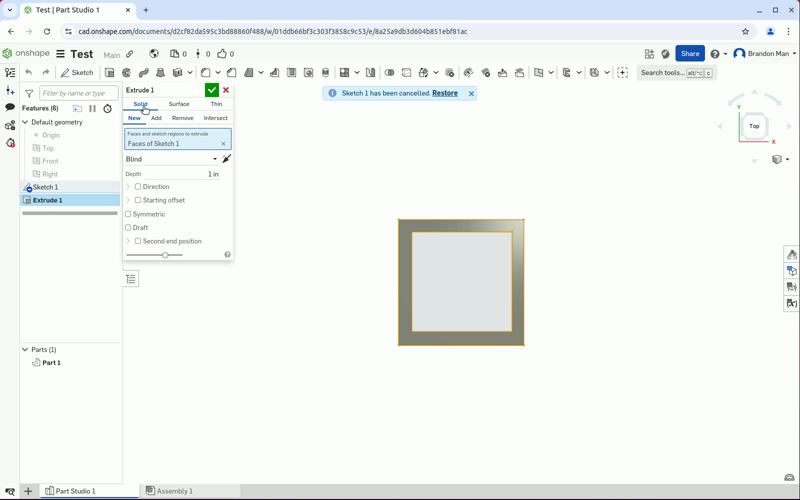
click(143, 106)
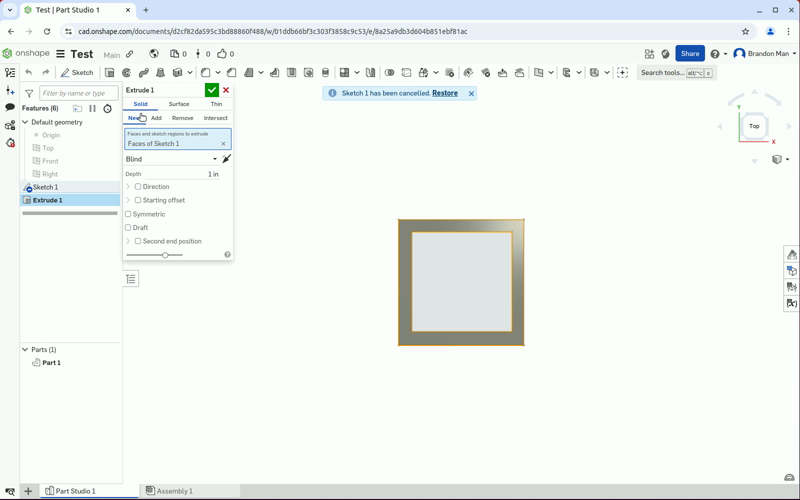
mouse_move(137, 120)
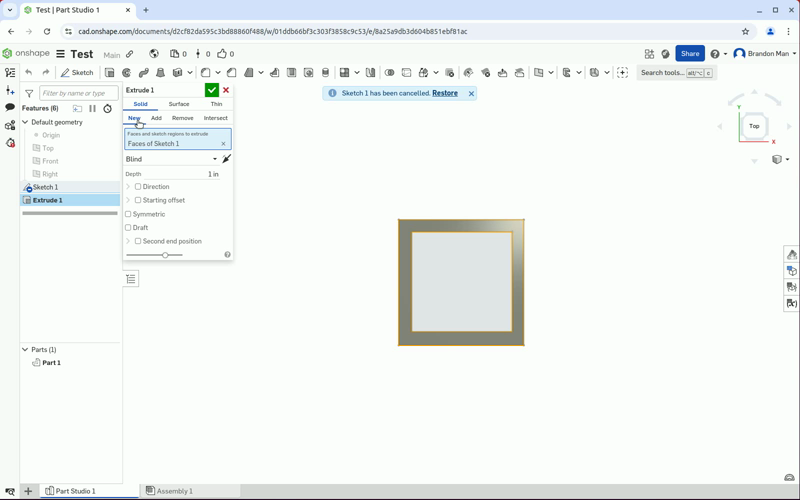
click(137, 120)
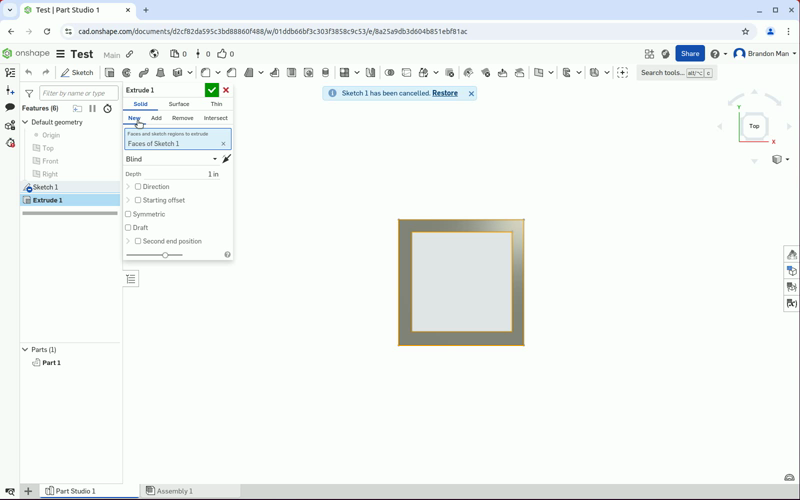
key(tab, 4)
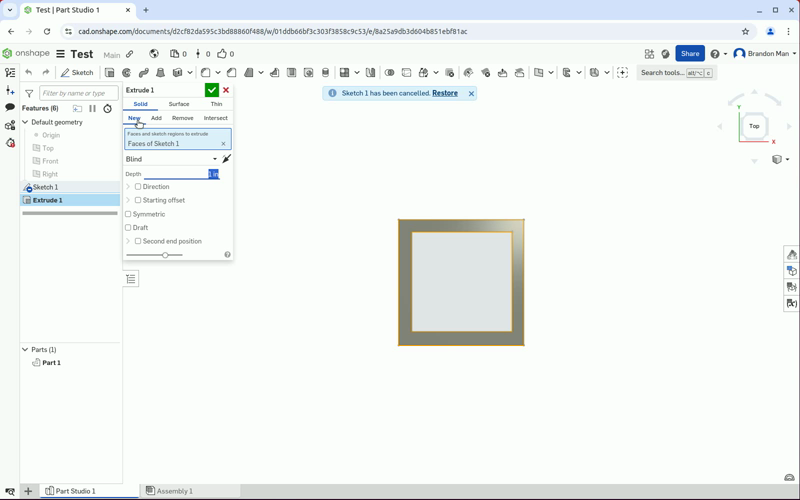
text(2.648)
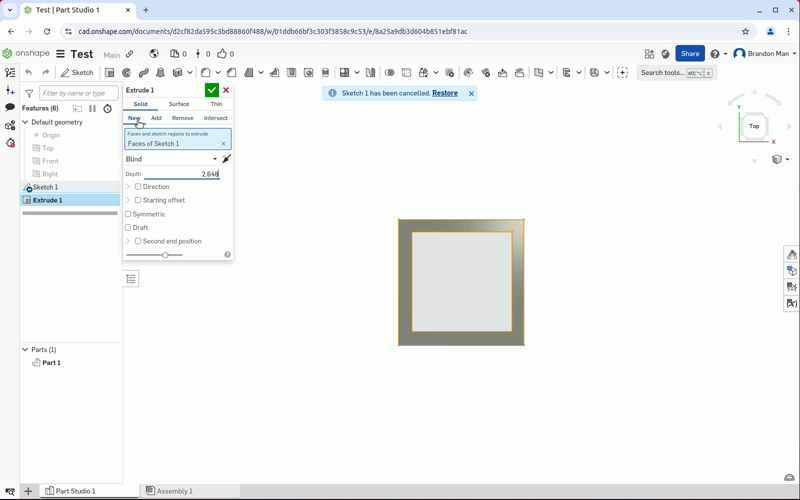
key(enter)
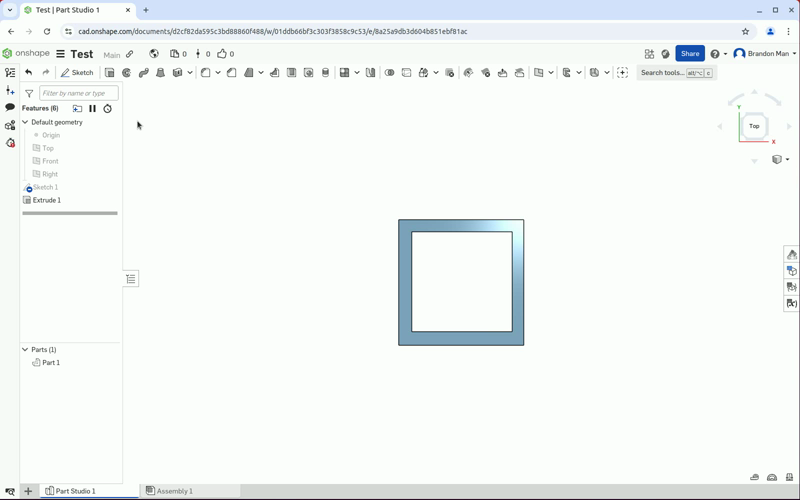
key(shift+h)
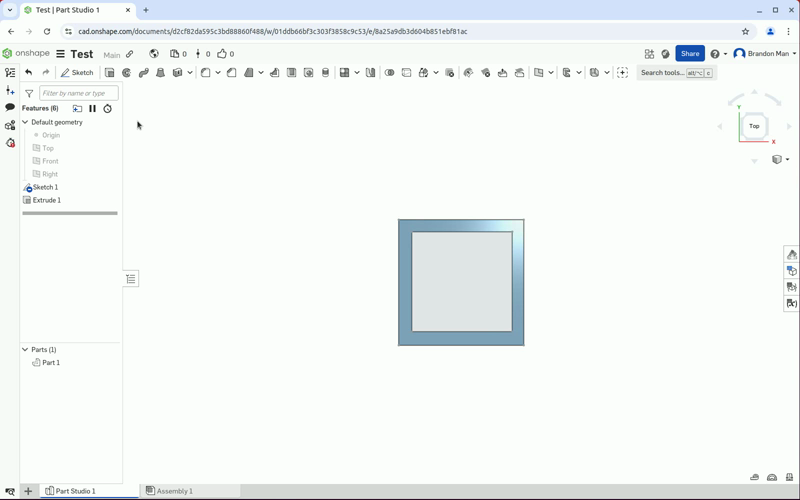
key(shift+h)
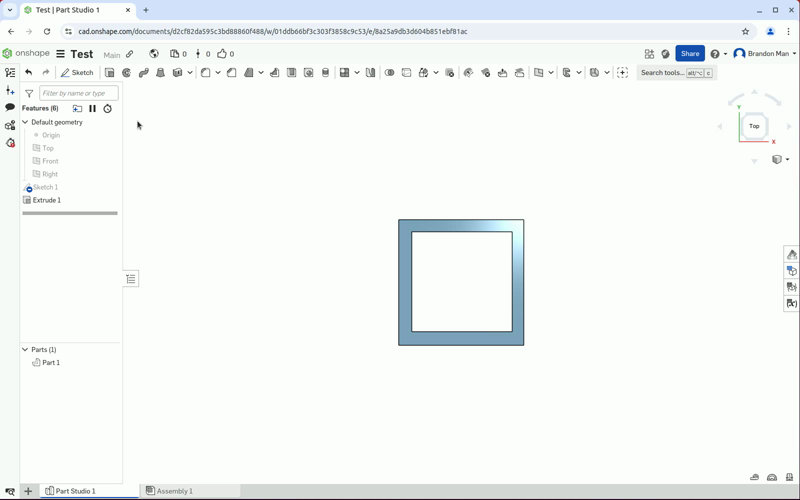
mouse_move(73, 189)
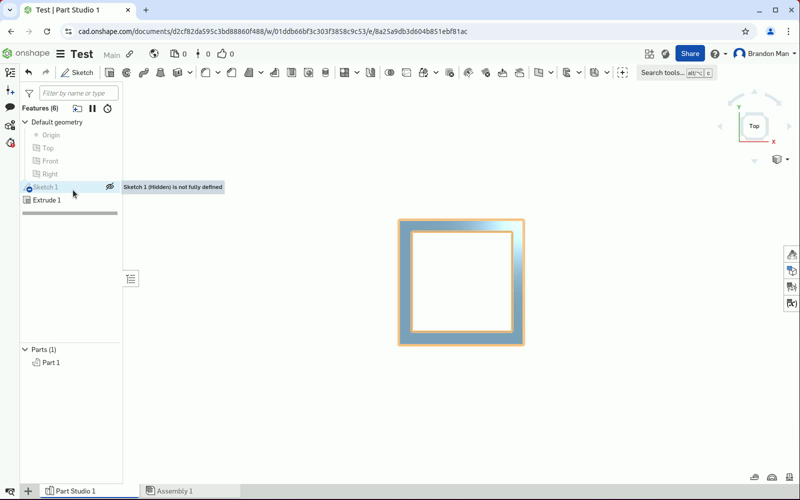
click(73, 189)
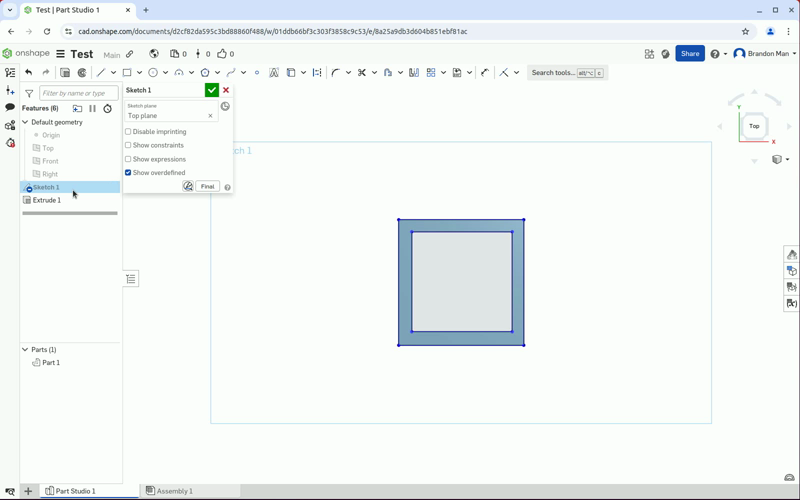
mouse_move(229, 92)
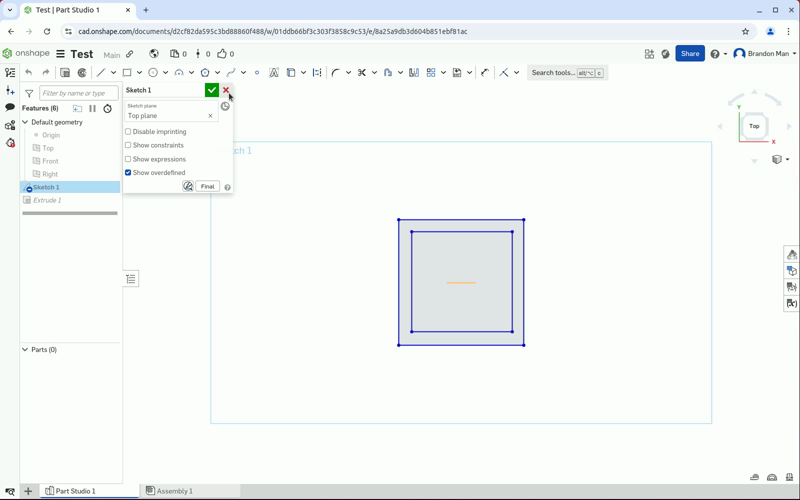
click(229, 92)
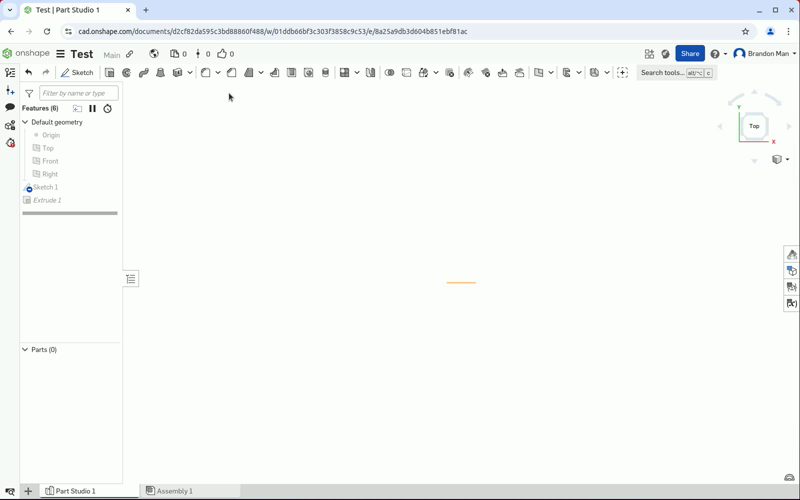
mouse_move(541, 75)
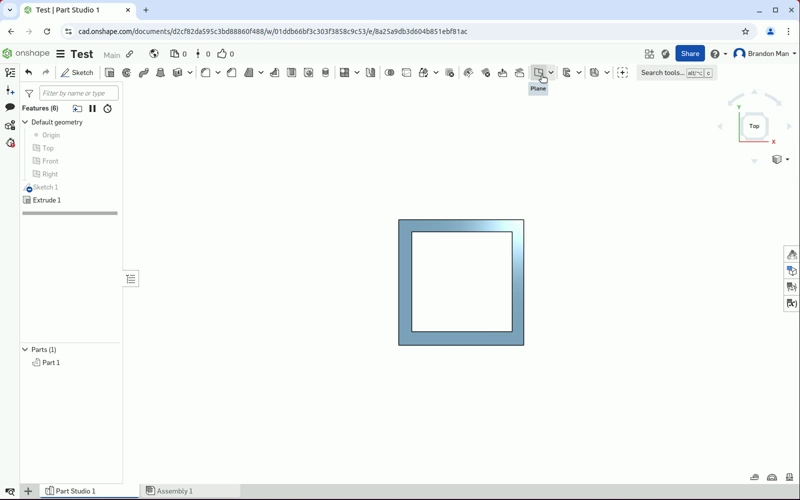
click(541, 75)
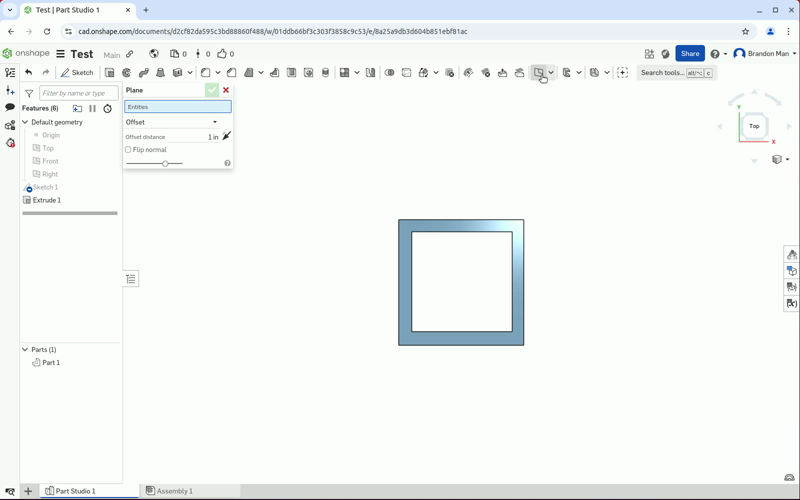
mouse_move(73, 150)
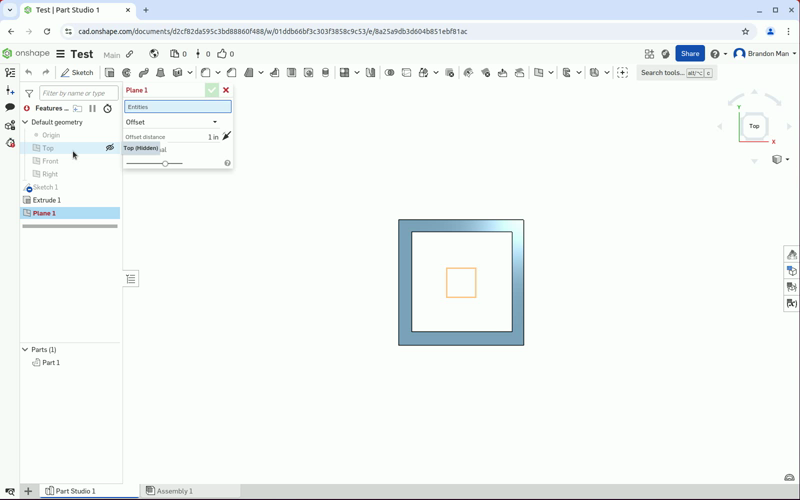
click(73, 150)
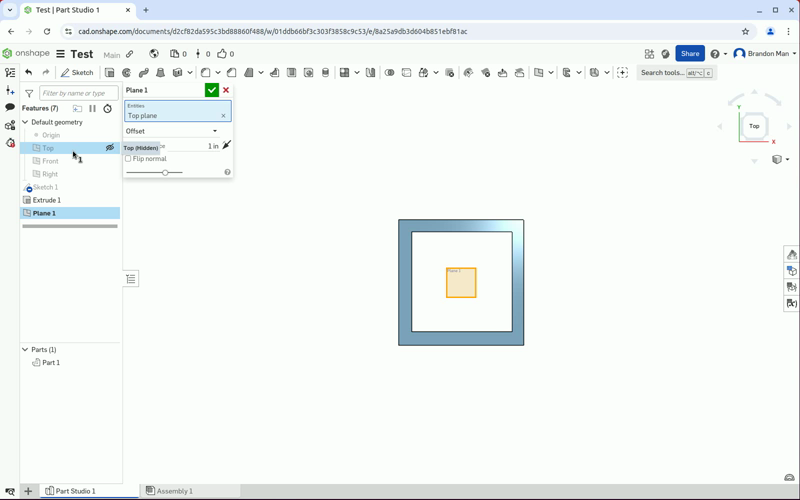
key(tab, 2)
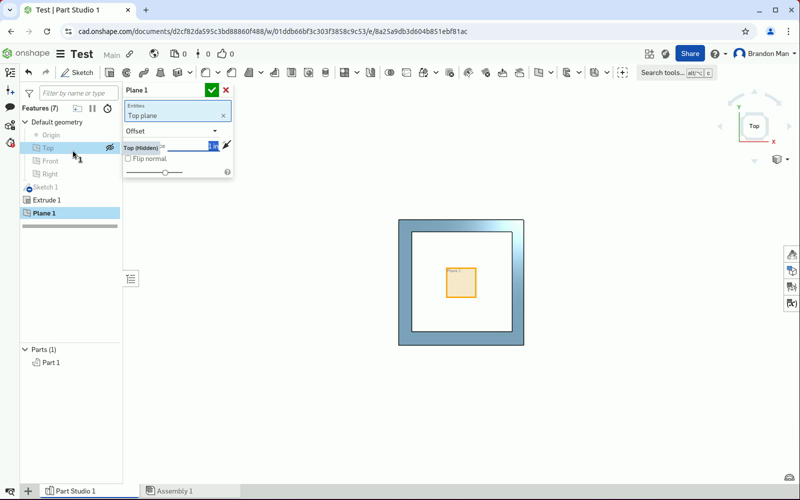
text(2.65)
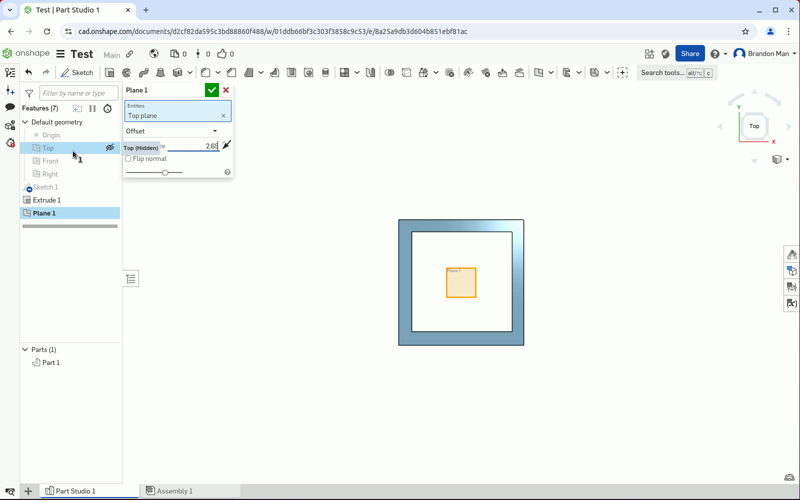
key(enter, 2)
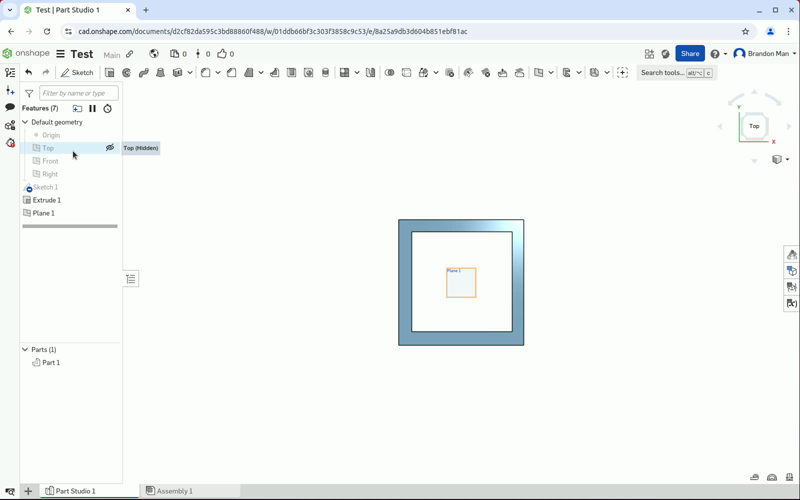
key(shift+s)
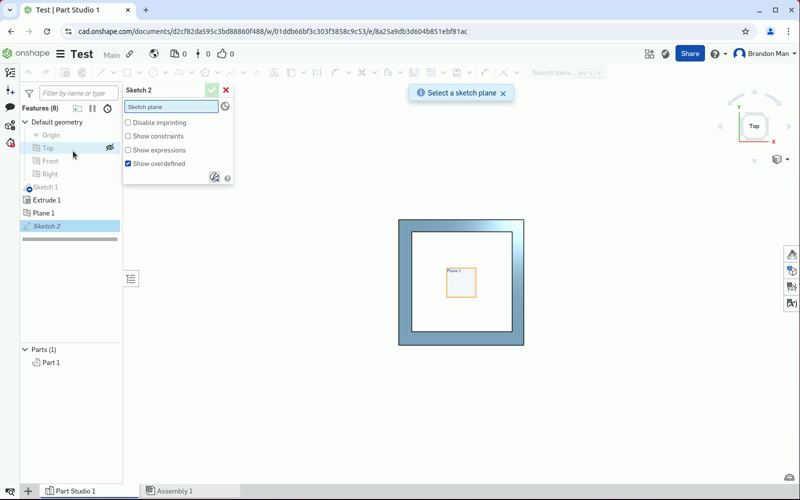
mouse_move(73, 215)
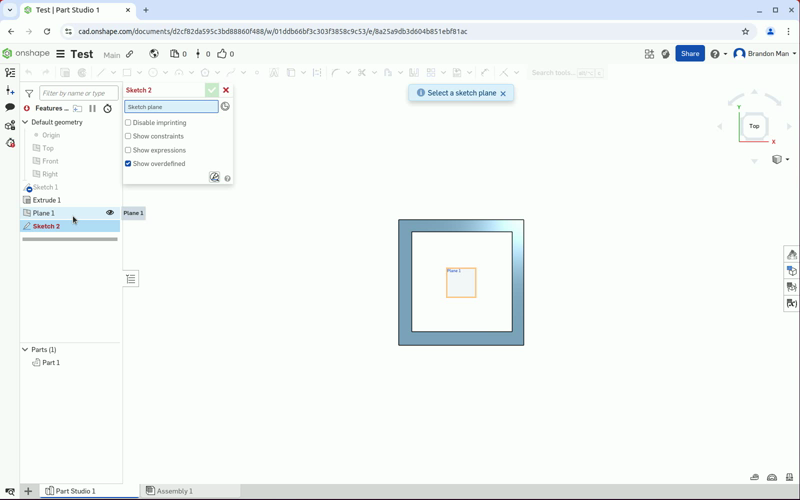
click(73, 215)
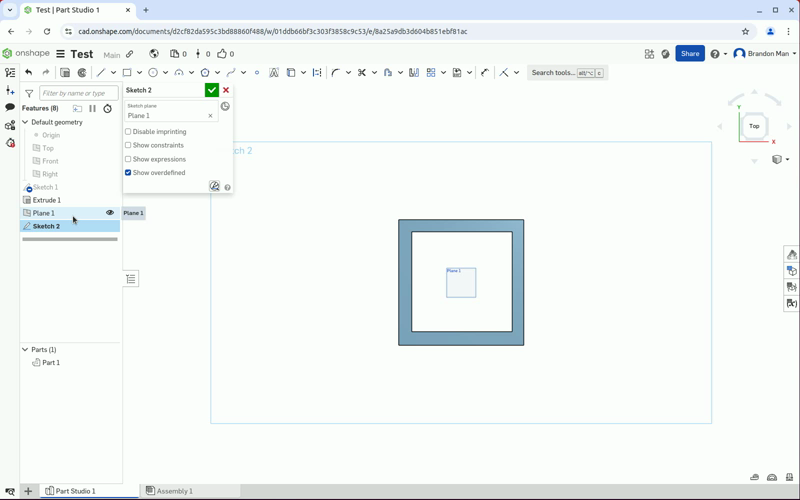
mouse_move(73, 352)
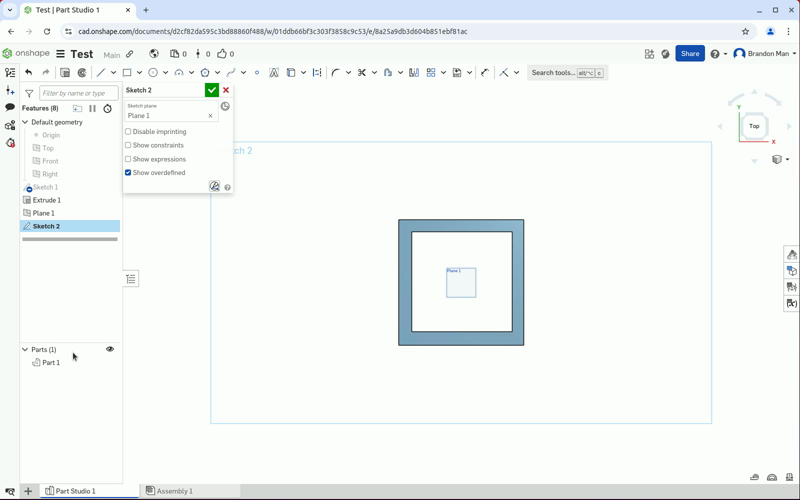
key(y)
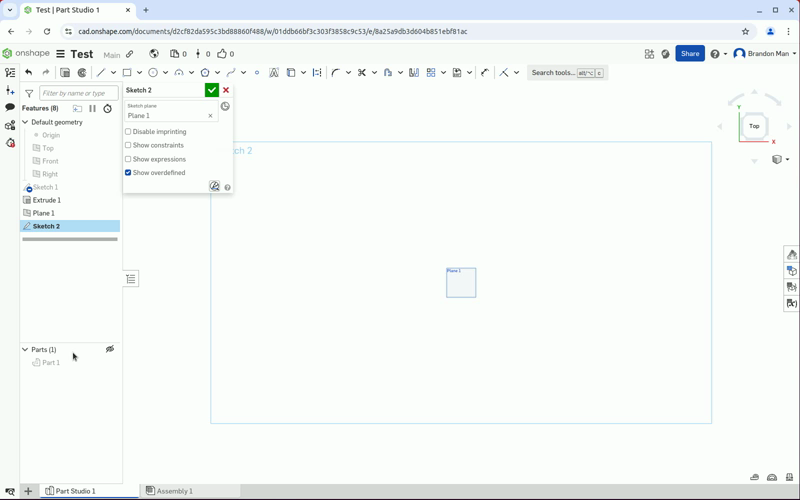
key(l)
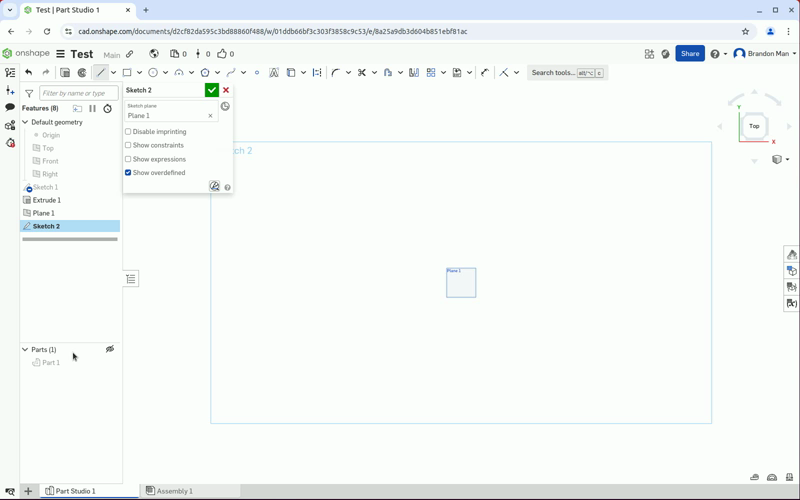
key_down(shift)
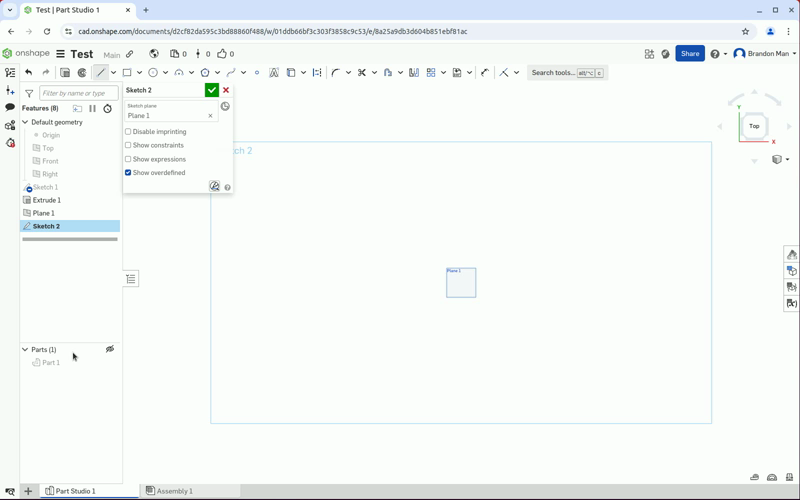
mouse_move(398, 232)
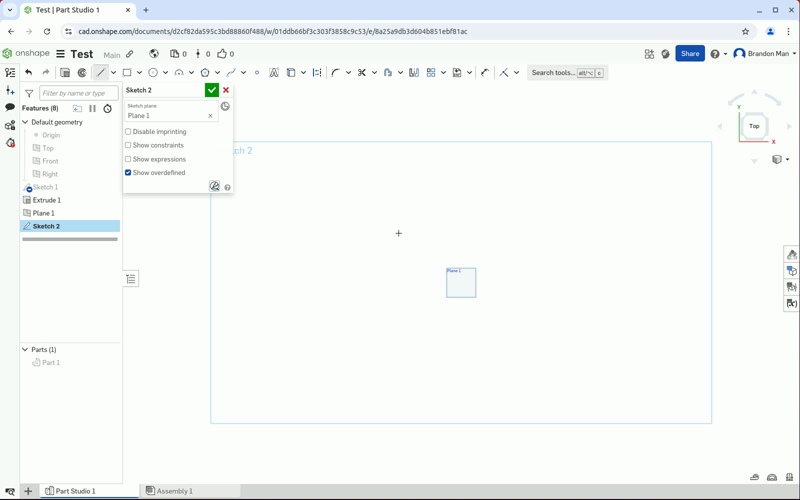
click(398, 232)
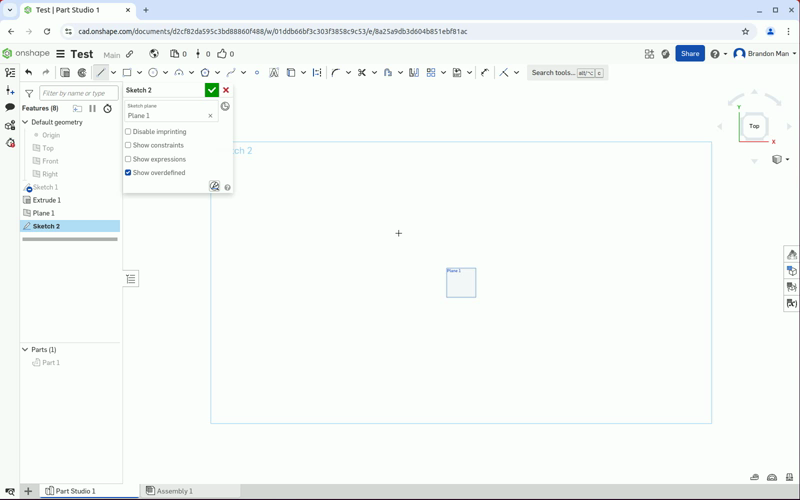
key_up(shift)
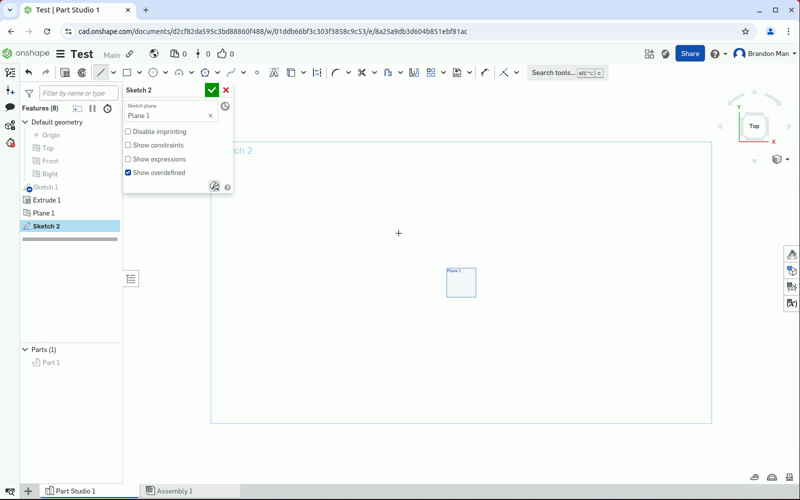
key_down(shift)
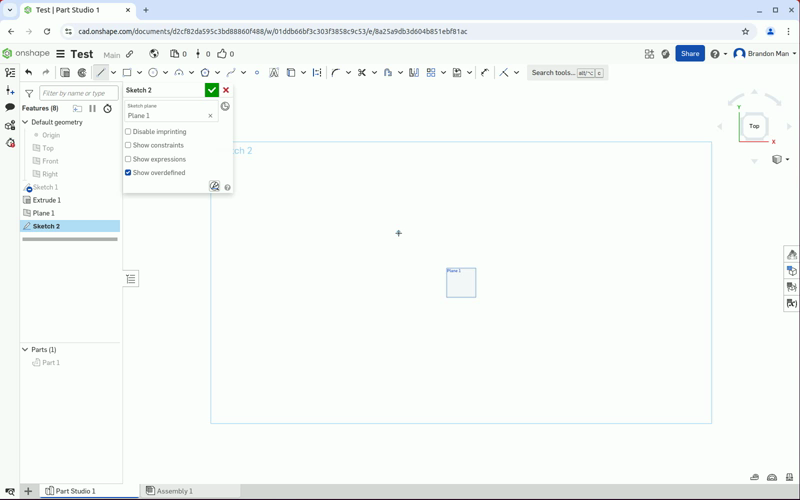
mouse_move(428, 232)
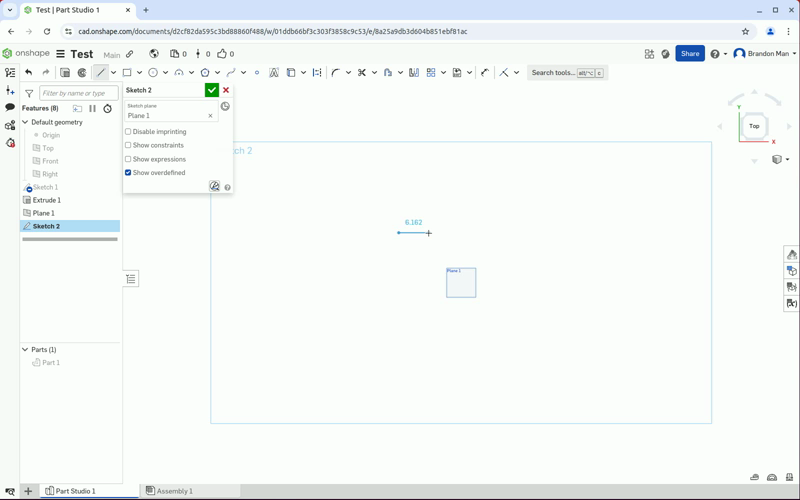
mouse_move(412, 232)
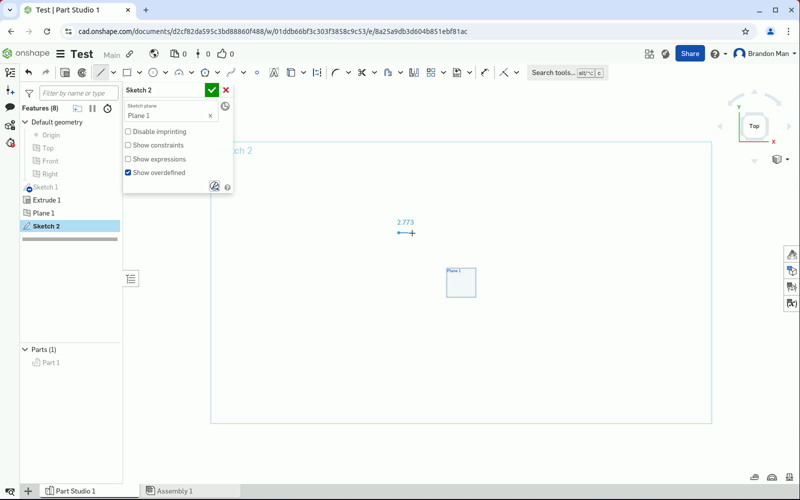
click(412, 232)
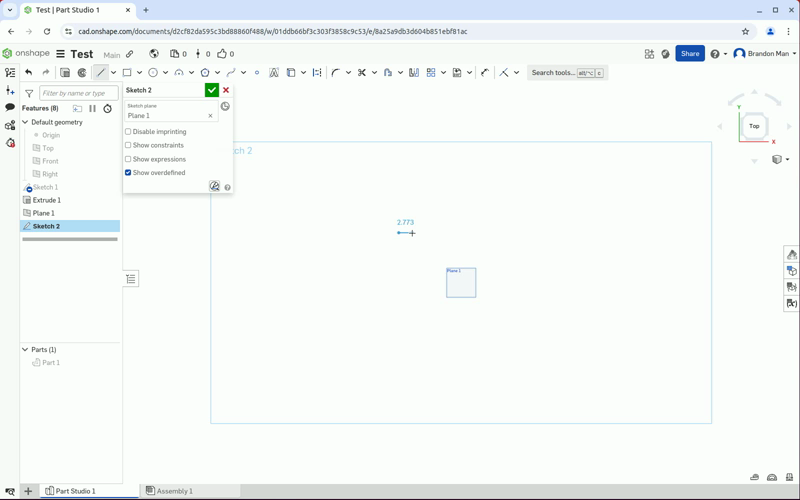
key_up(shift)
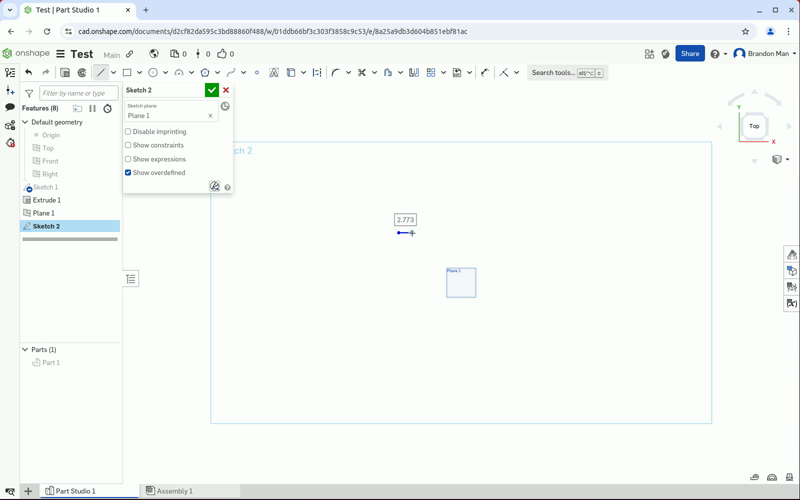
key_down(shift)
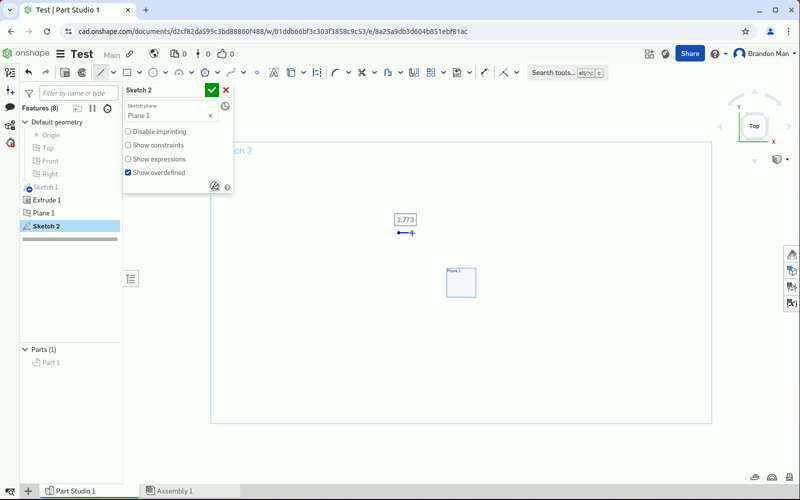
mouse_move(442, 232)
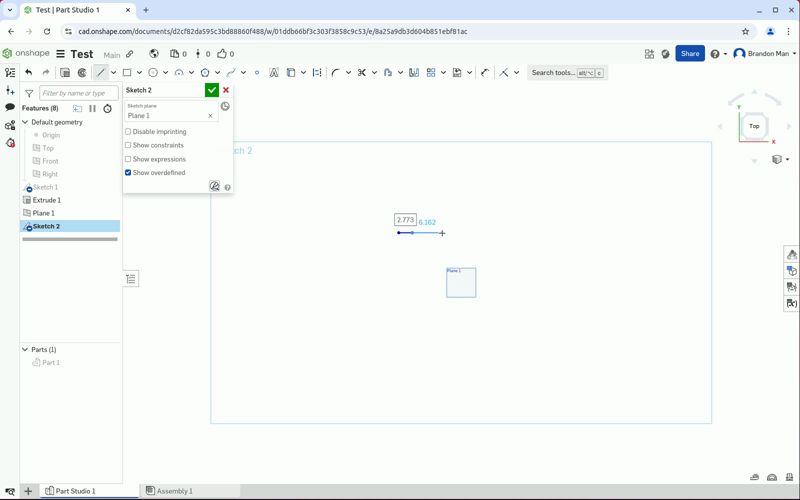
mouse_move(412, 218)
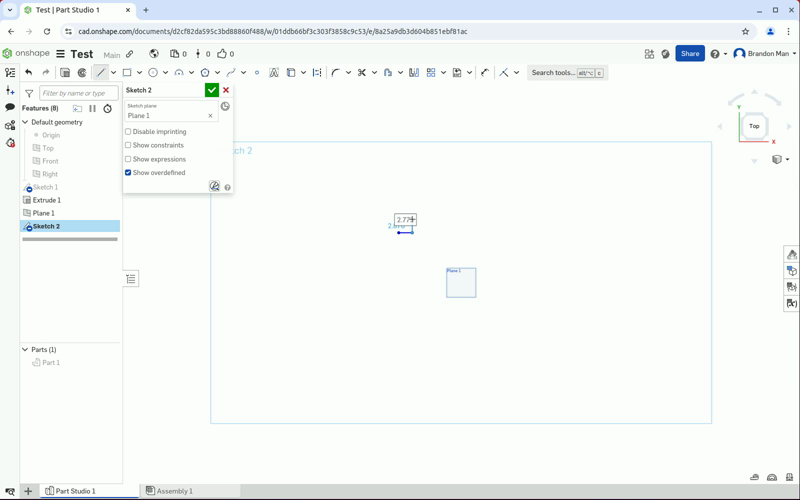
click(412, 218)
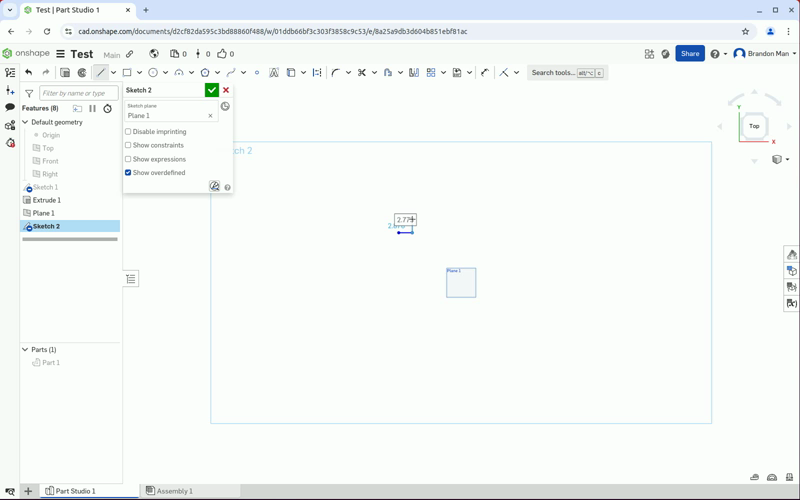
key_up(shift)
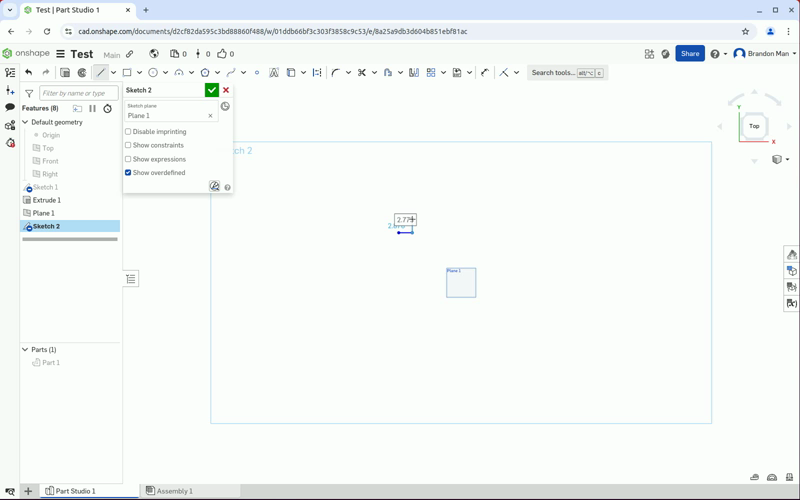
key_down(shift)
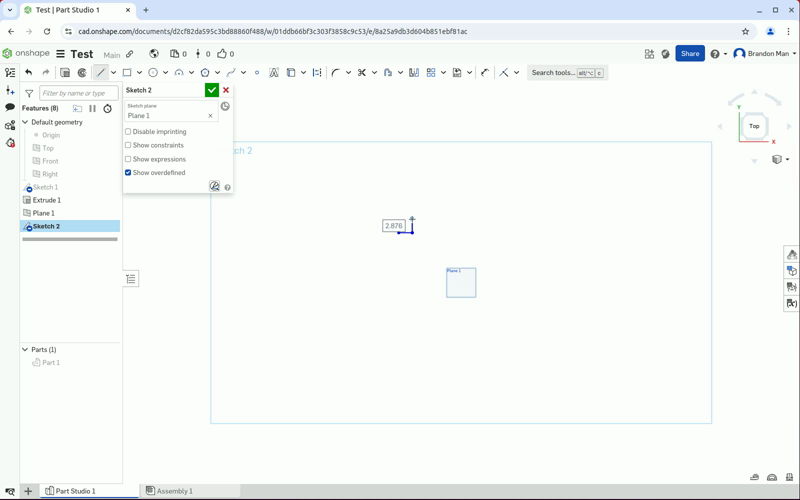
mouse_move(442, 218)
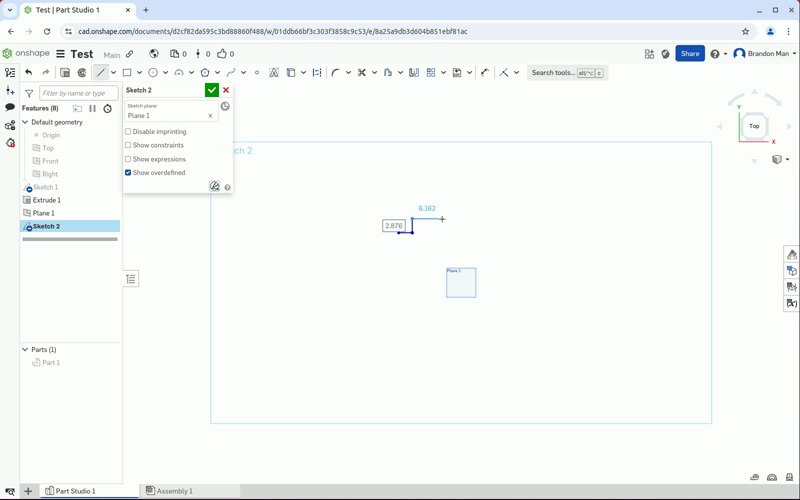
mouse_move(398, 218)
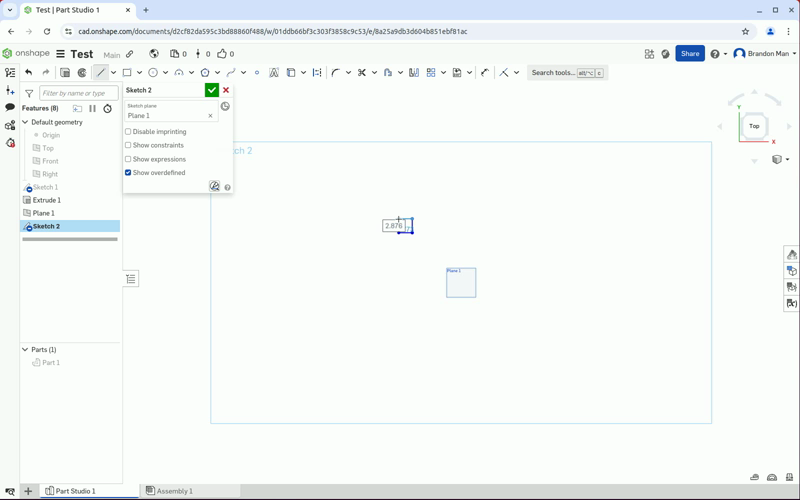
click(398, 218)
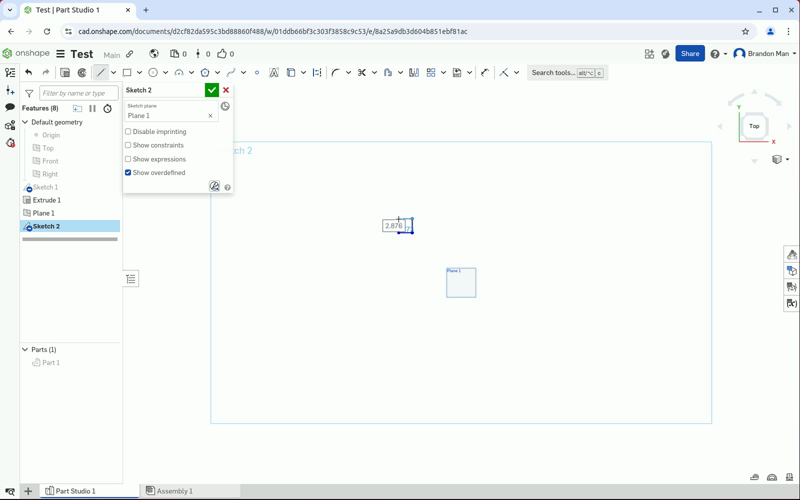
key_up(shift)
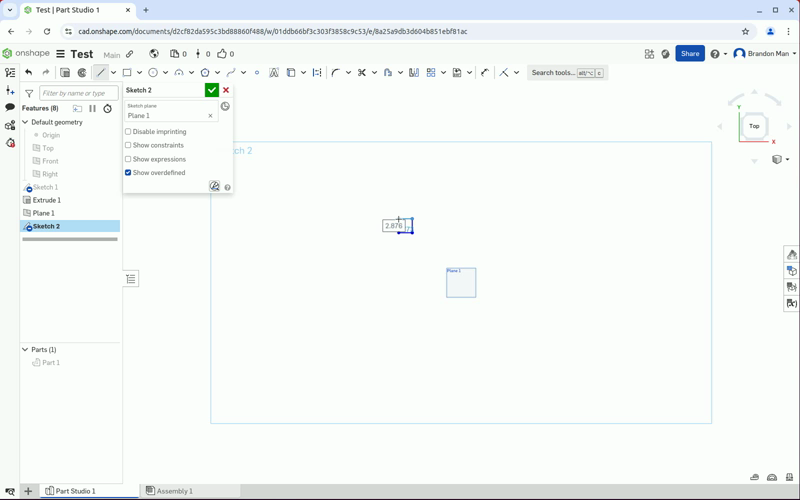
mouse_move(428, 218)
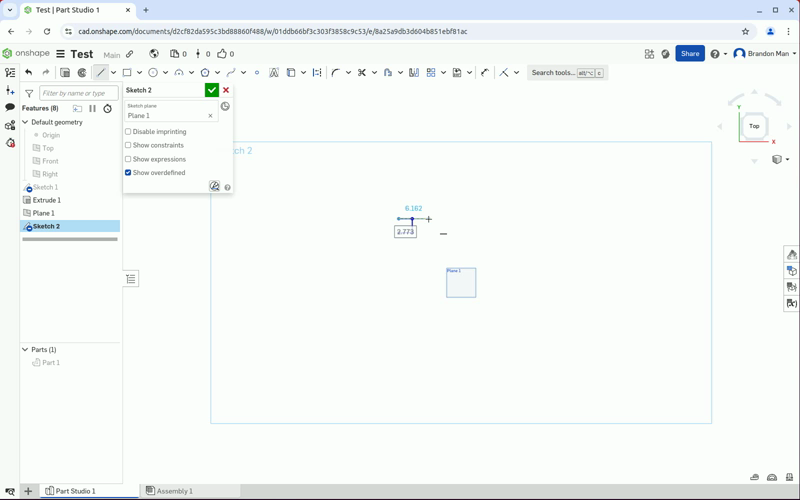
key_down(shift)
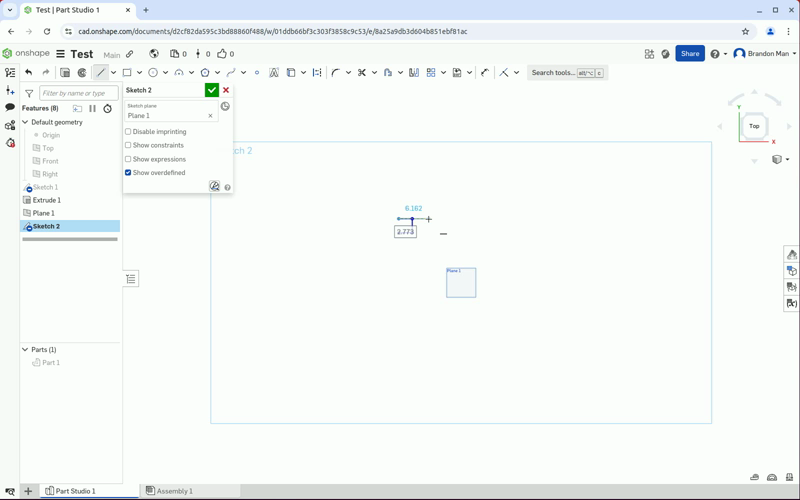
mouse_move(398, 232)
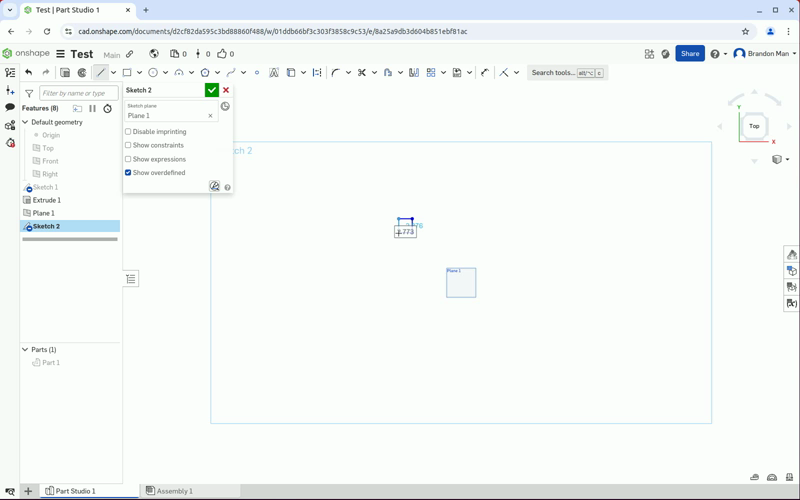
key_up(shift)
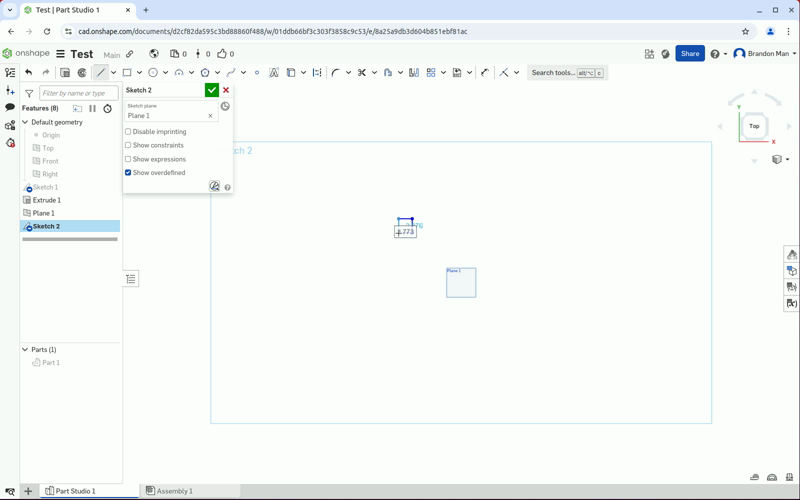
click(398, 232)
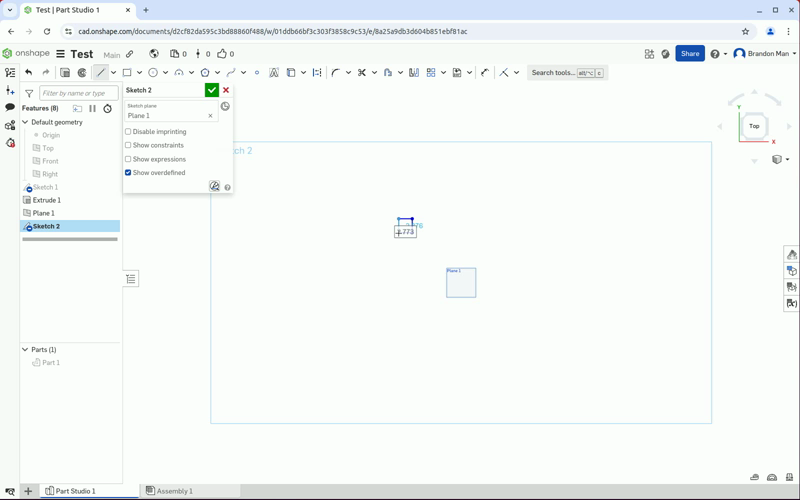
key(esc)
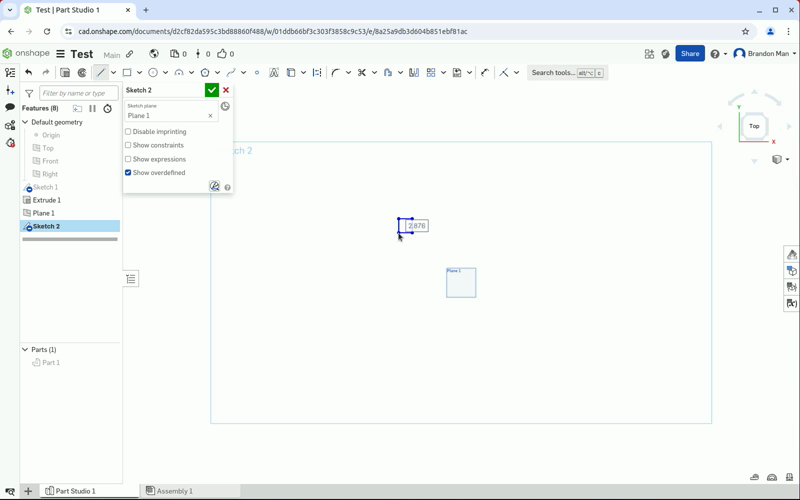
mouse_move(411, 223)
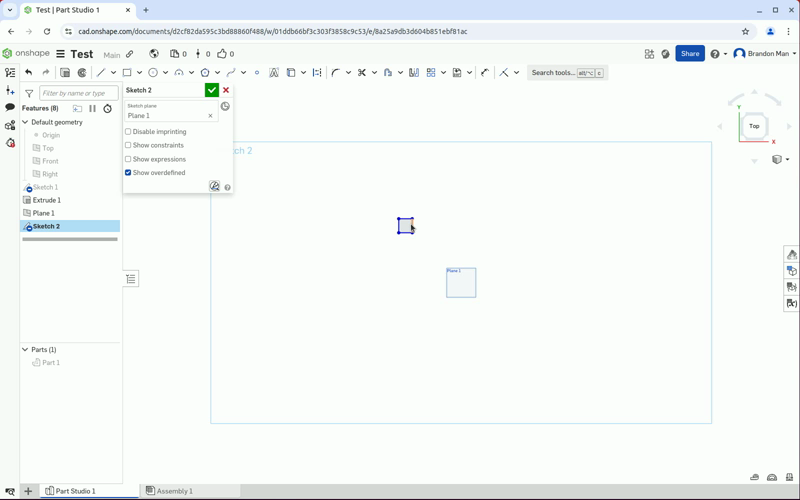
scroll(6)
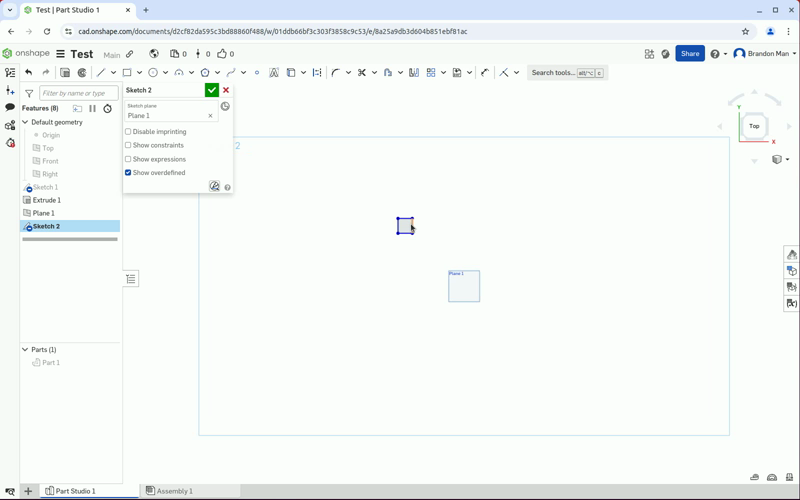
scroll(6)
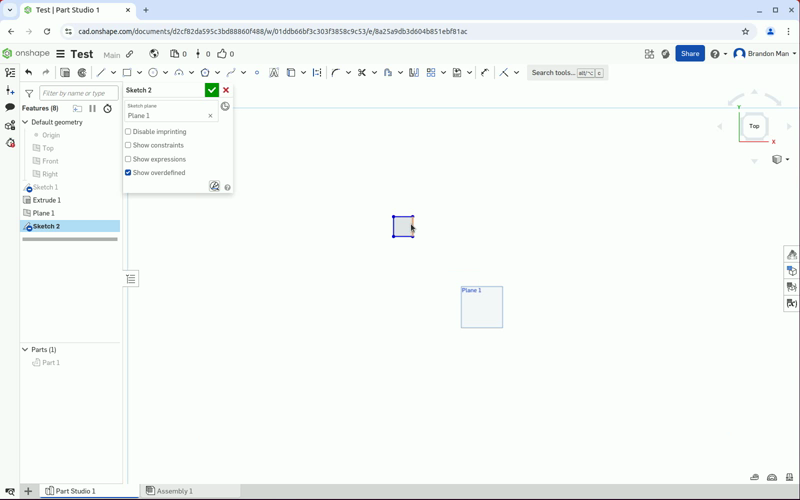
scroll(6)
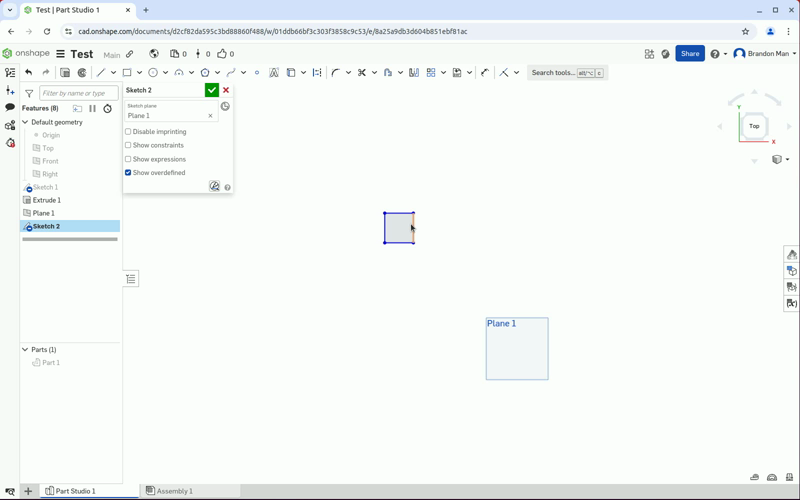
scroll(6)
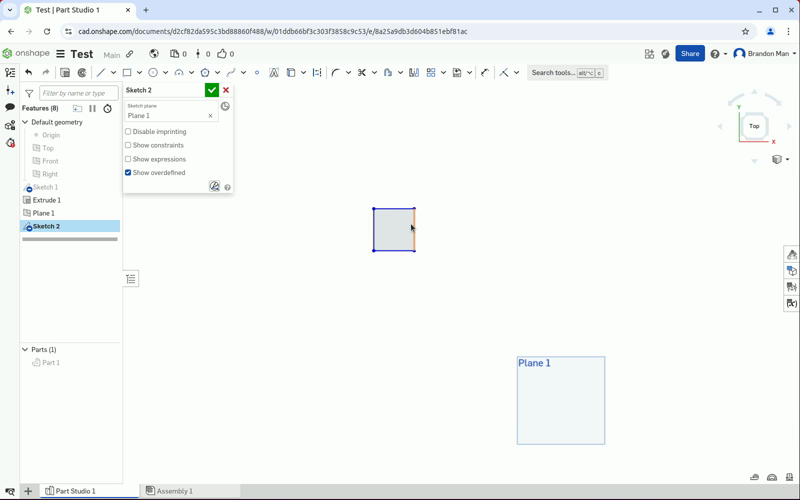
scroll(6)
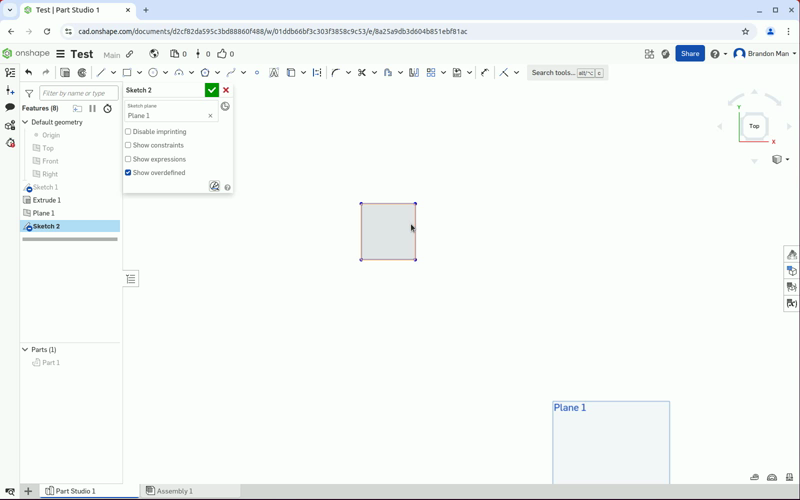
scroll(6)
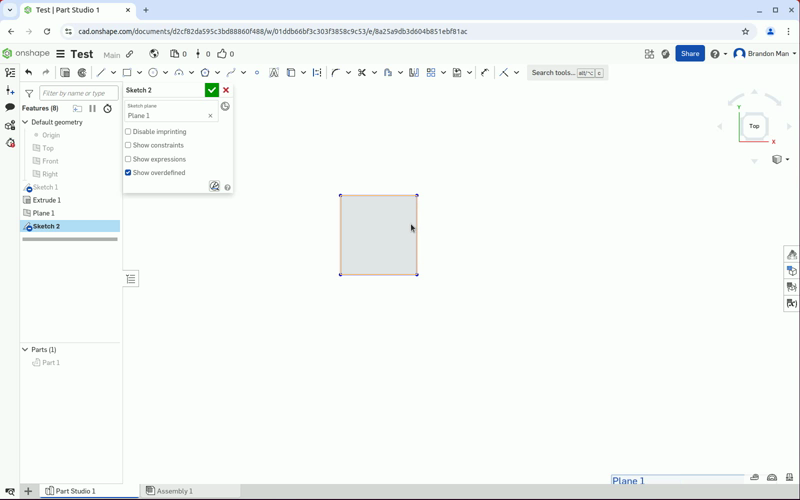
scroll(6)
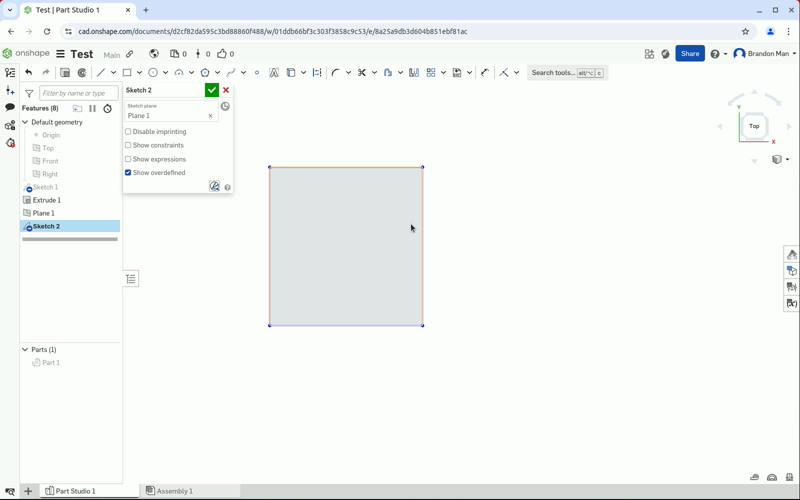
click(411, 223)
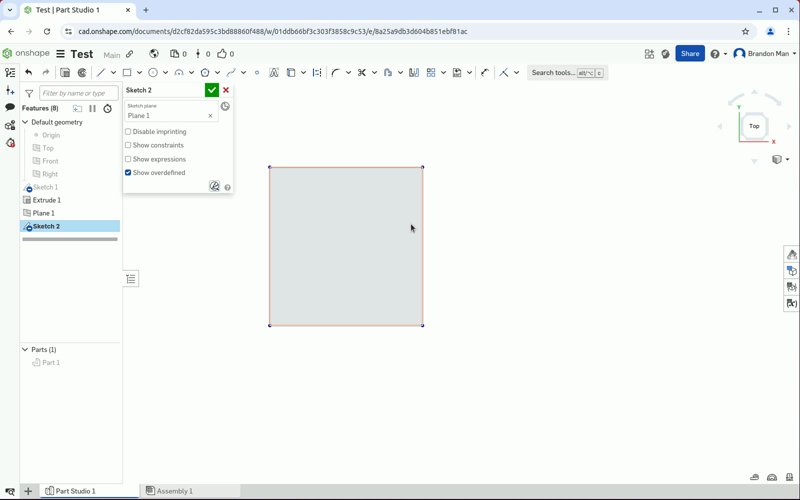
scroll(-6)
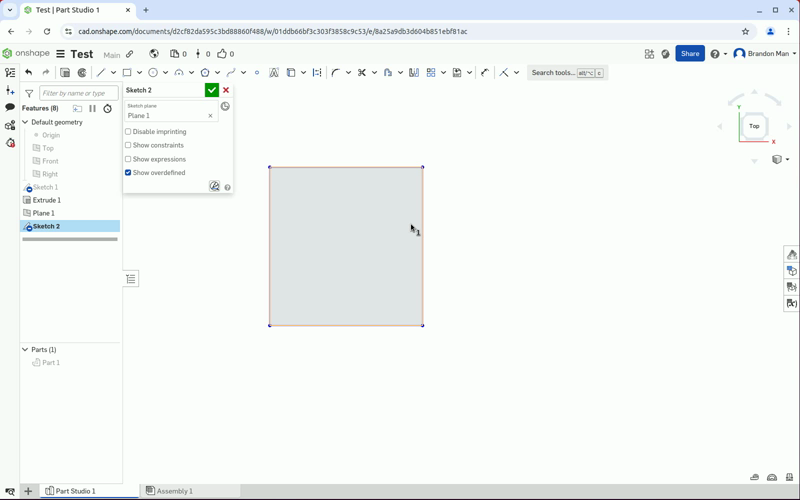
scroll(-6)
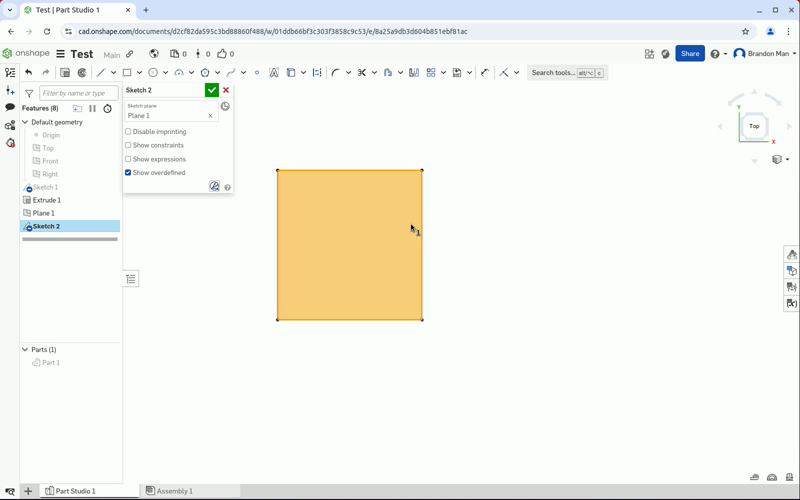
scroll(-6)
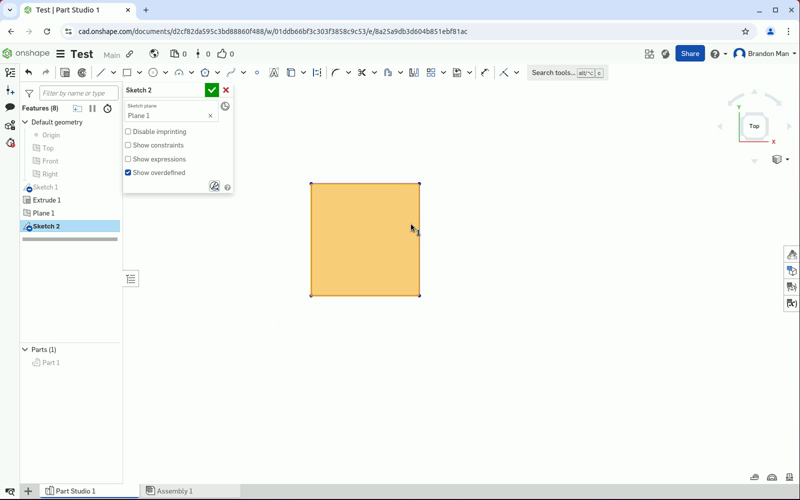
scroll(-6)
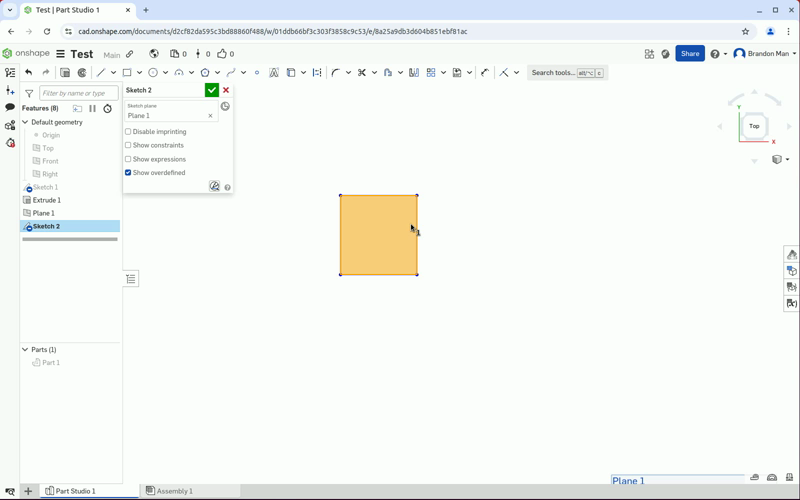
scroll(-6)
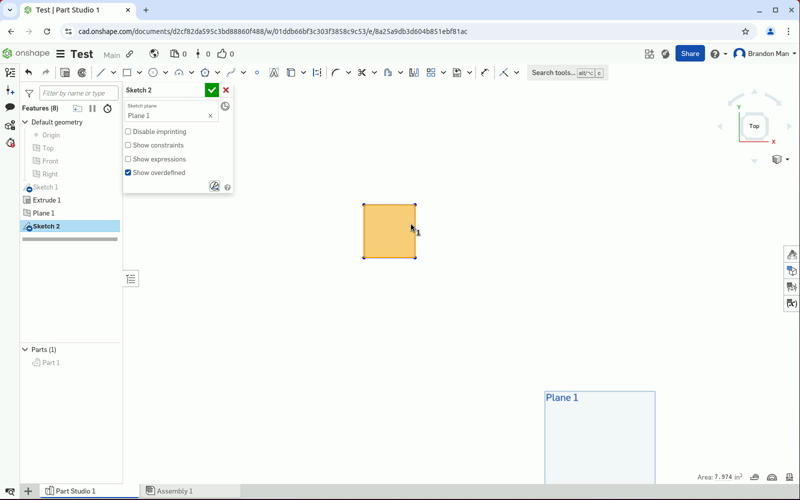
scroll(-6)
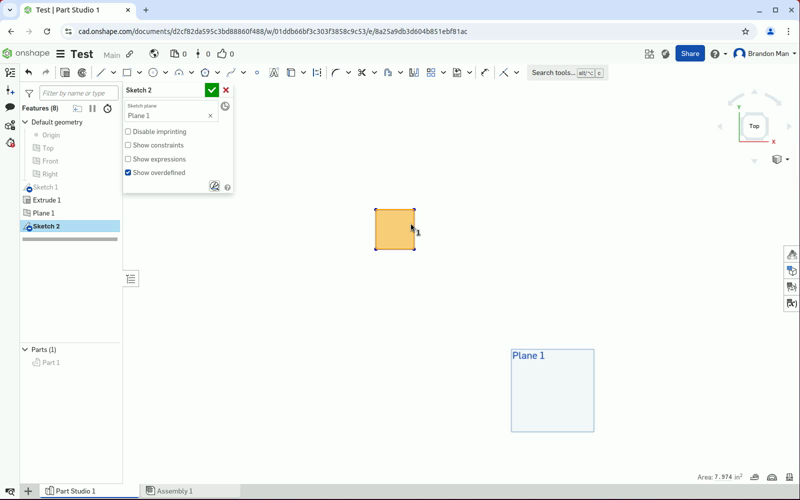
scroll(-6)
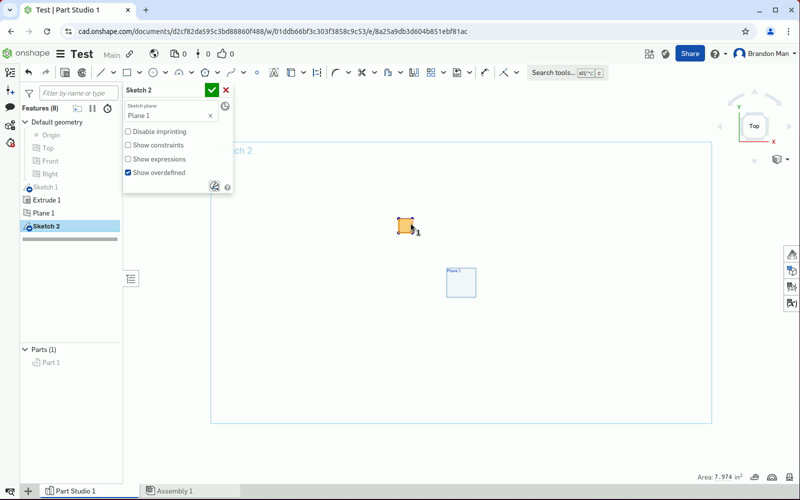
mouse_move(73, 352)
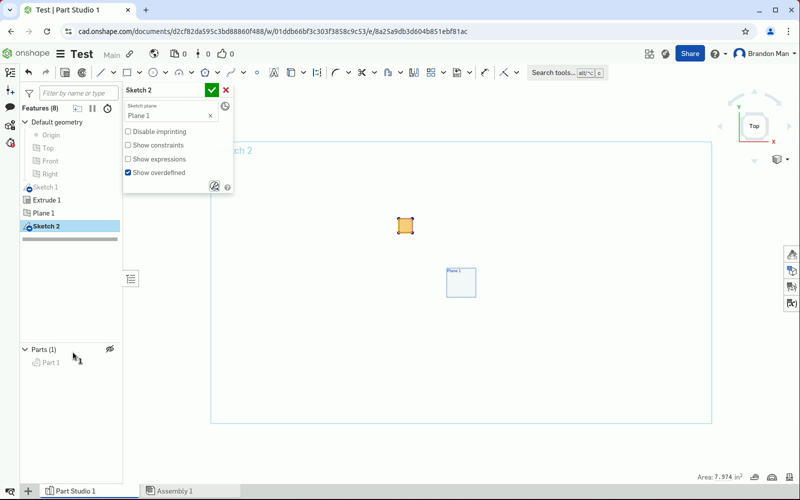
key(shift+y)
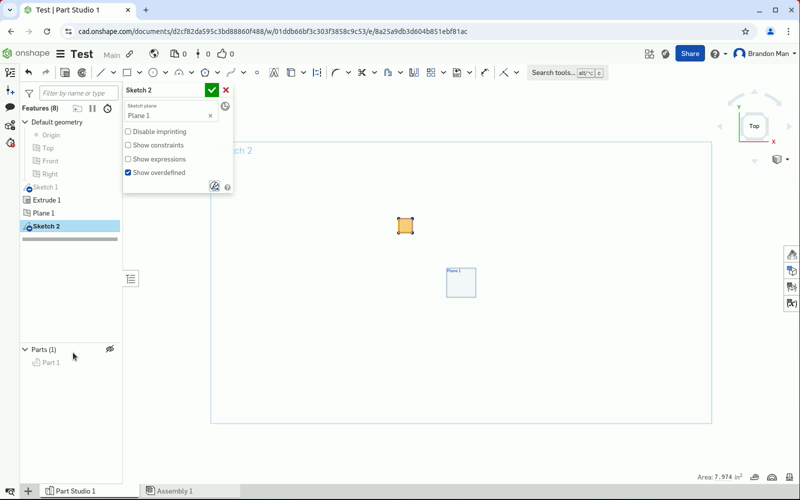
key(shift+e)
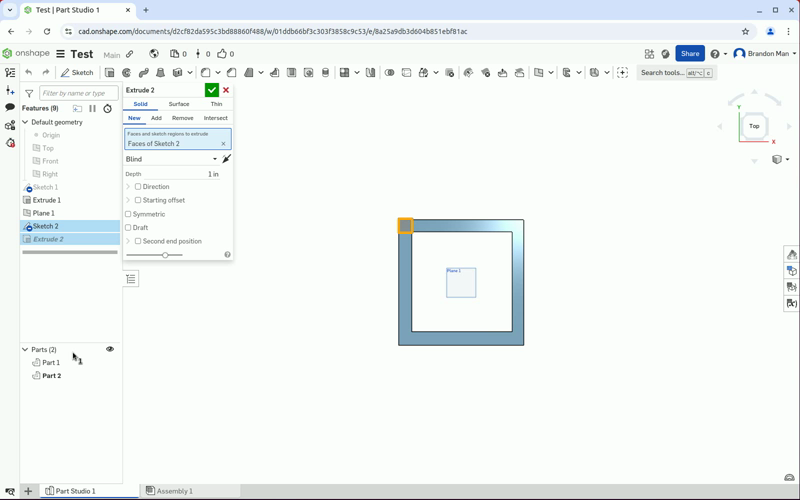
mouse_move(143, 106)
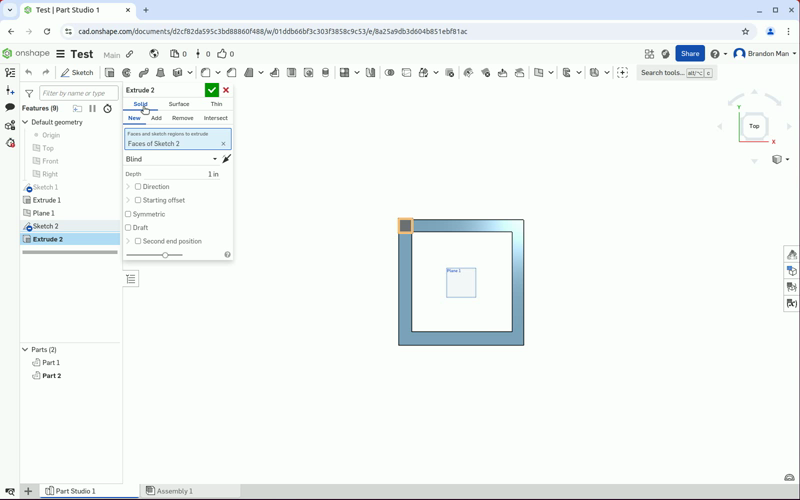
click(143, 106)
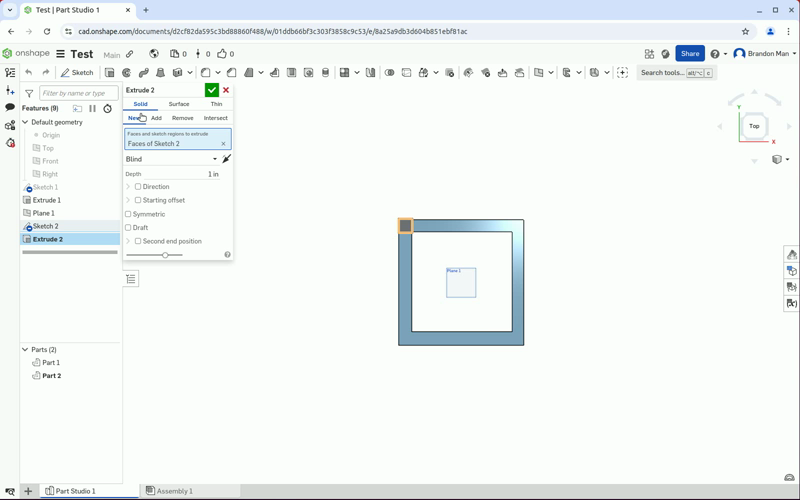
mouse_move(137, 120)
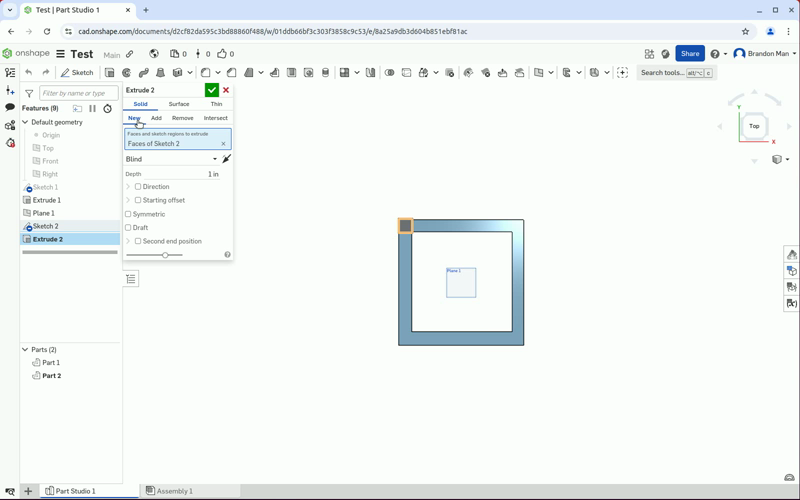
click(137, 120)
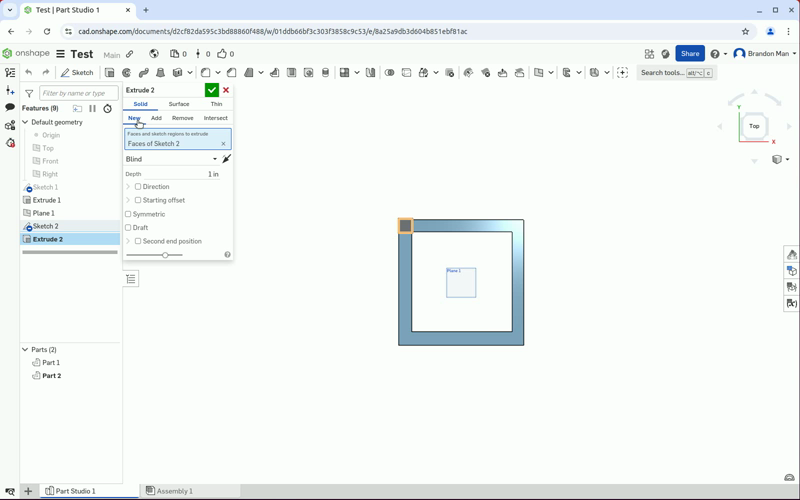
key(tab, 4)
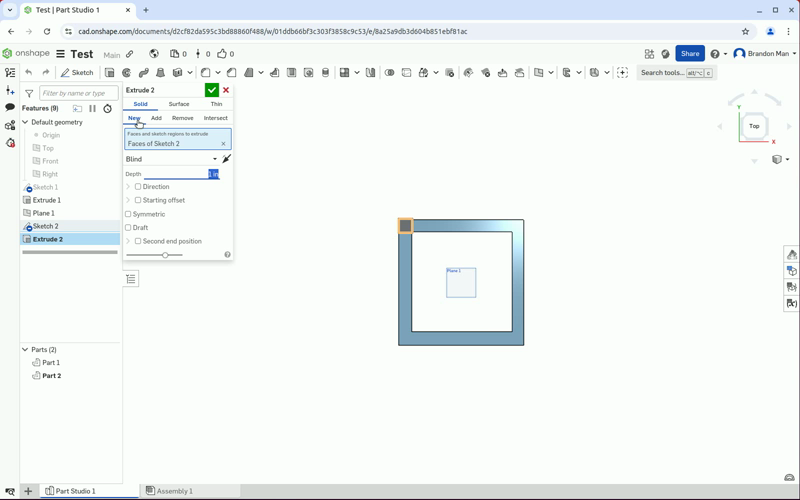
text(20.46)
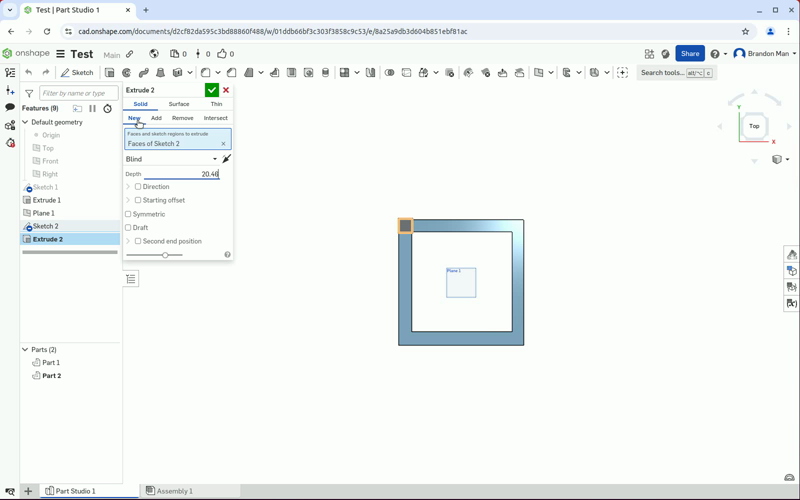
key(enter)
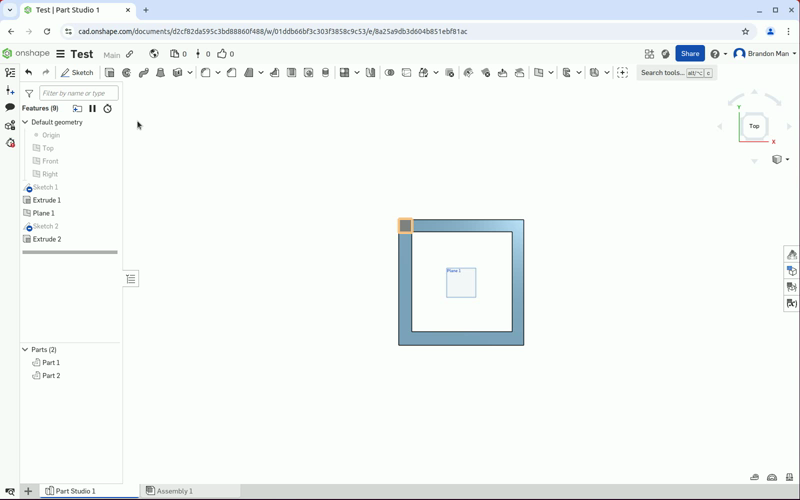
key(shift+h)
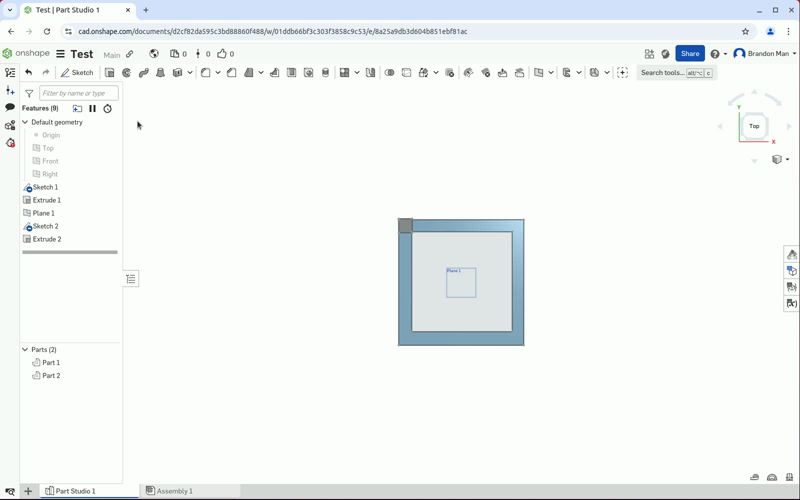
key(shift+h)
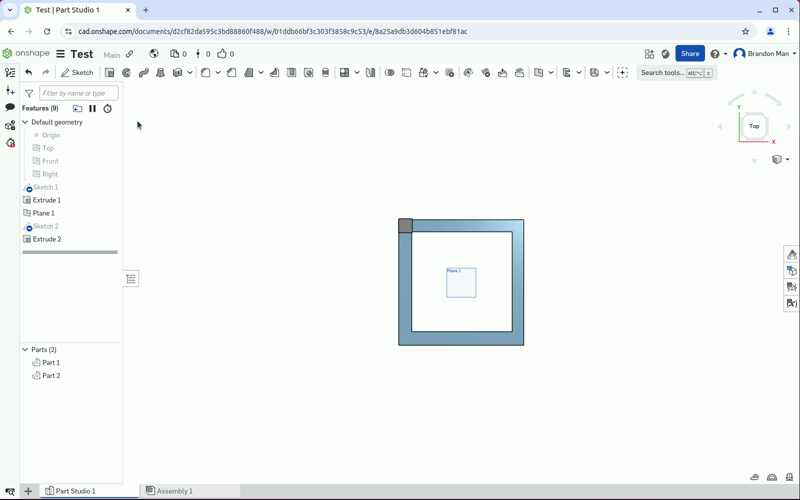
mouse_move(73, 189)
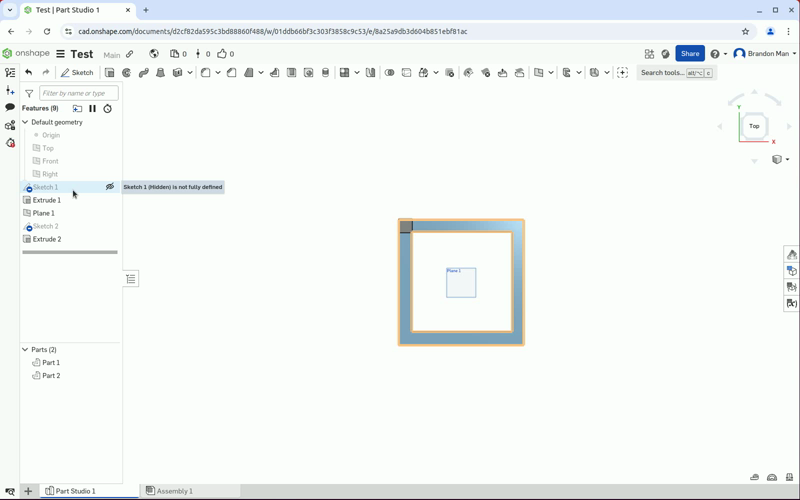
click(73, 189)
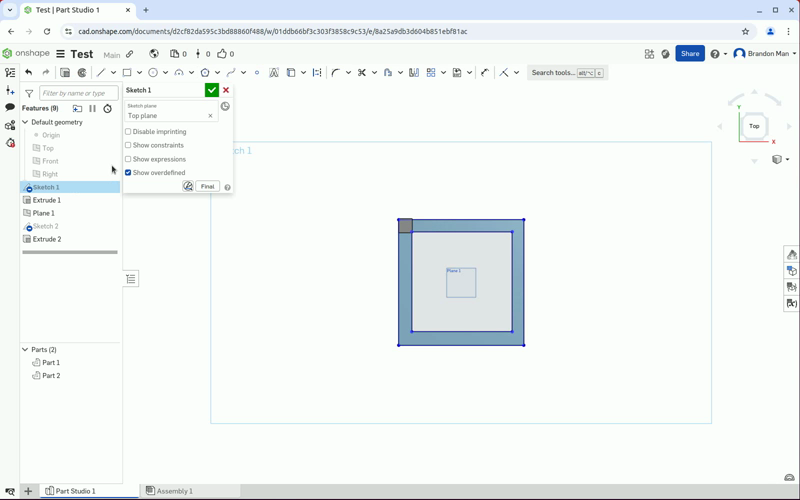
mouse_move(229, 92)
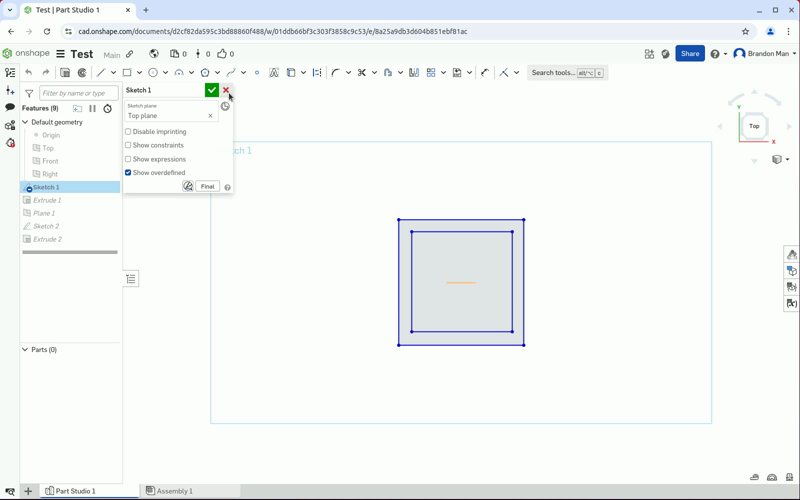
click(229, 92)
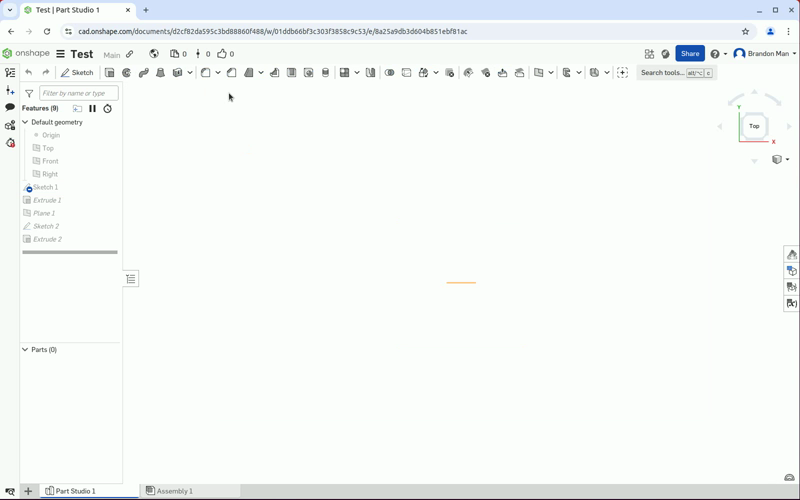
key(shift+s)
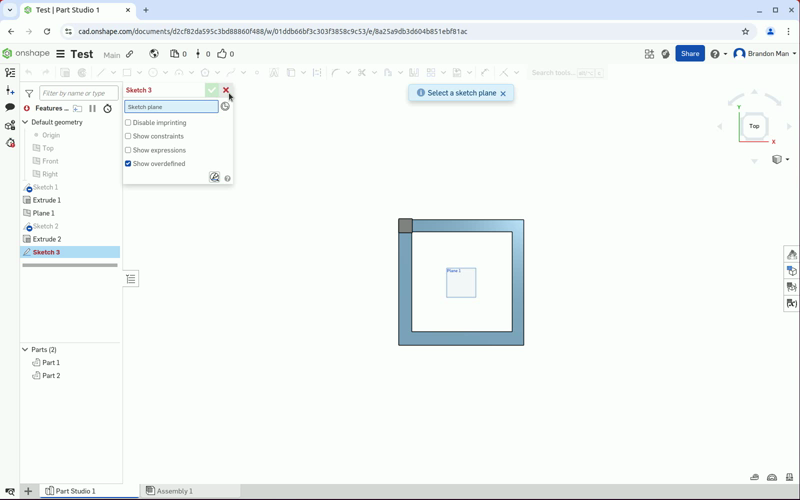
mouse_move(73, 215)
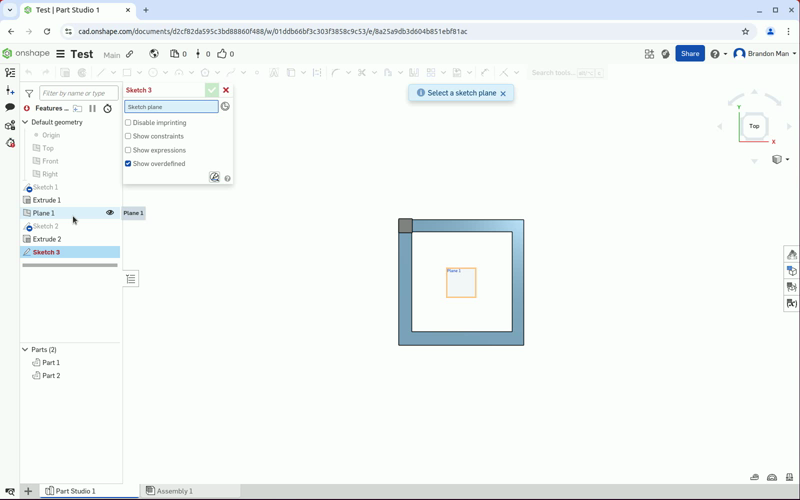
click(73, 215)
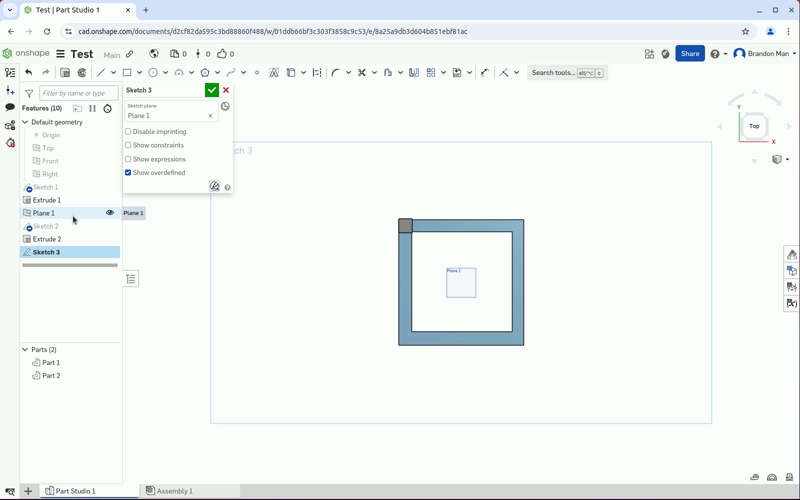
mouse_move(73, 352)
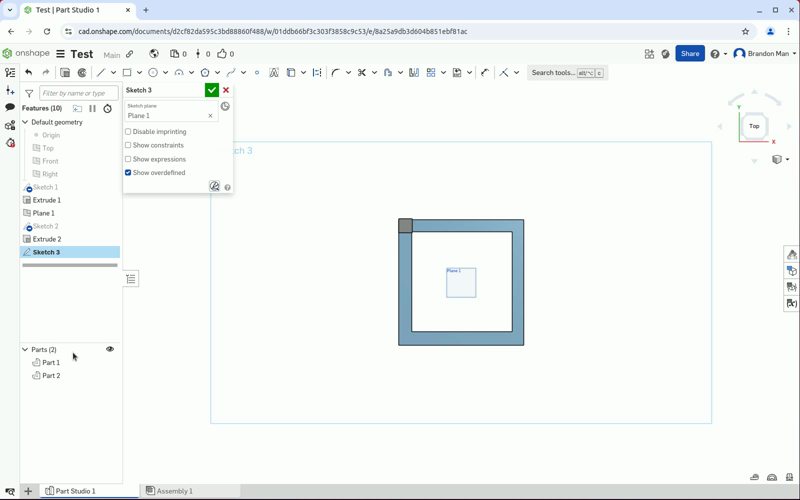
key(y)
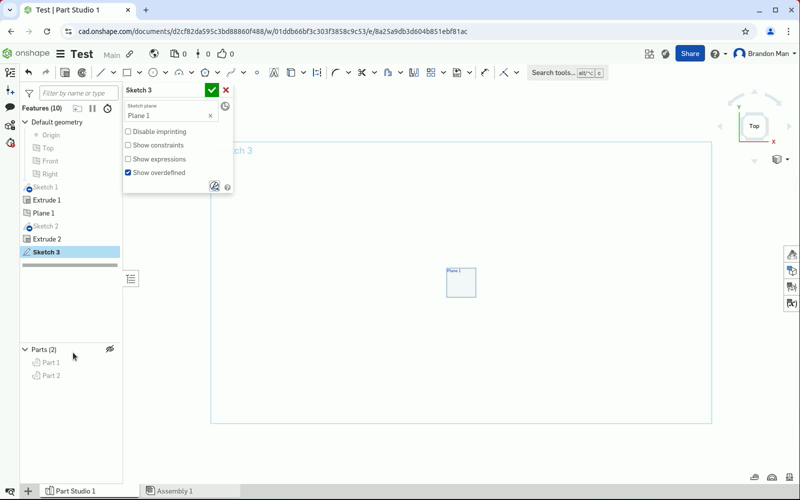
key(l)
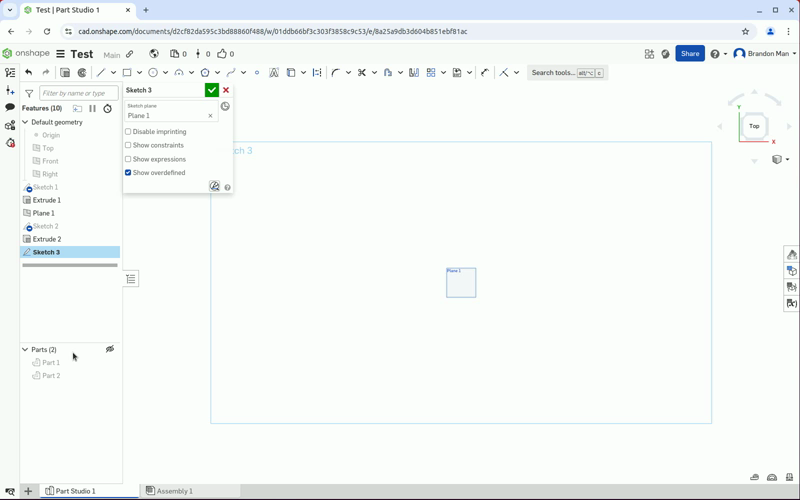
key_down(shift)
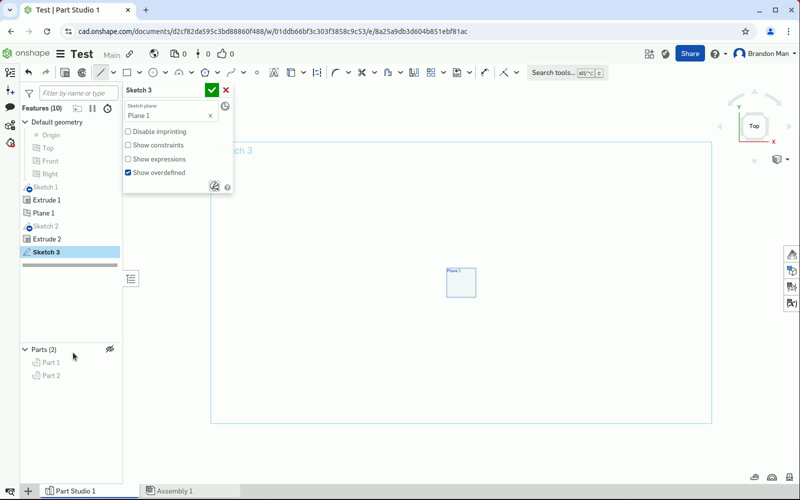
mouse_move(511, 232)
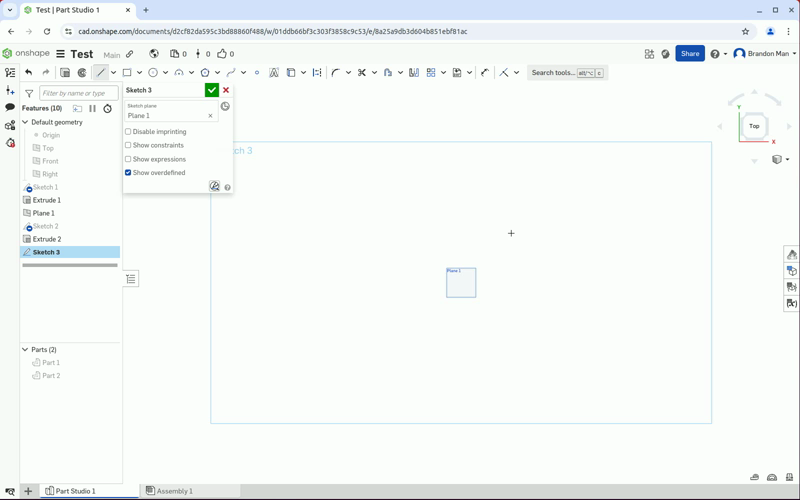
click(511, 232)
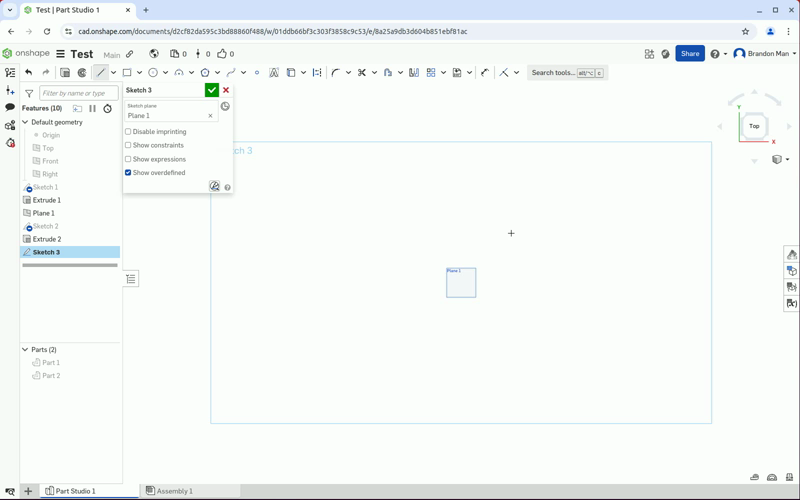
key_up(shift)
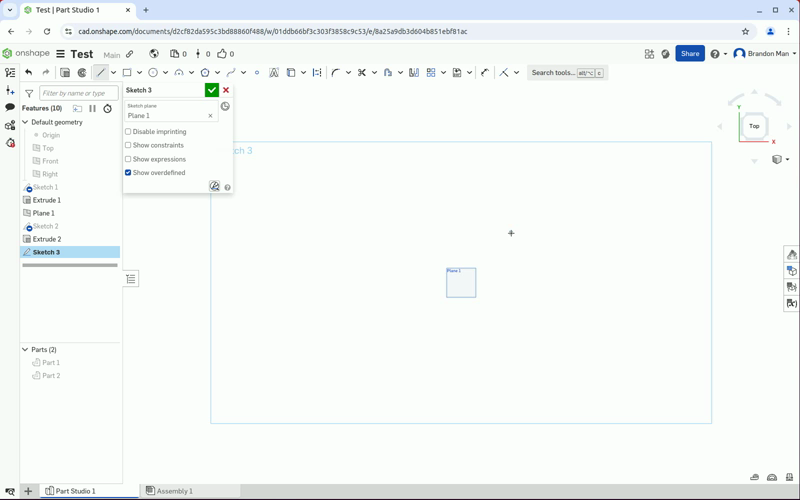
key_down(shift)
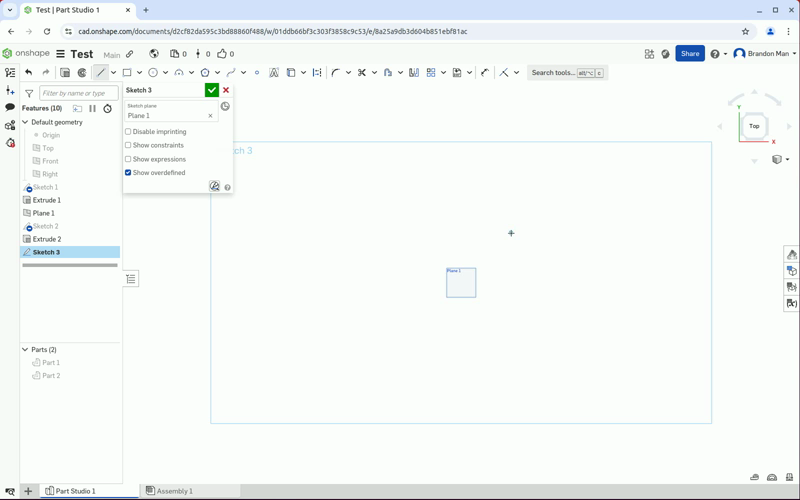
mouse_move(541, 232)
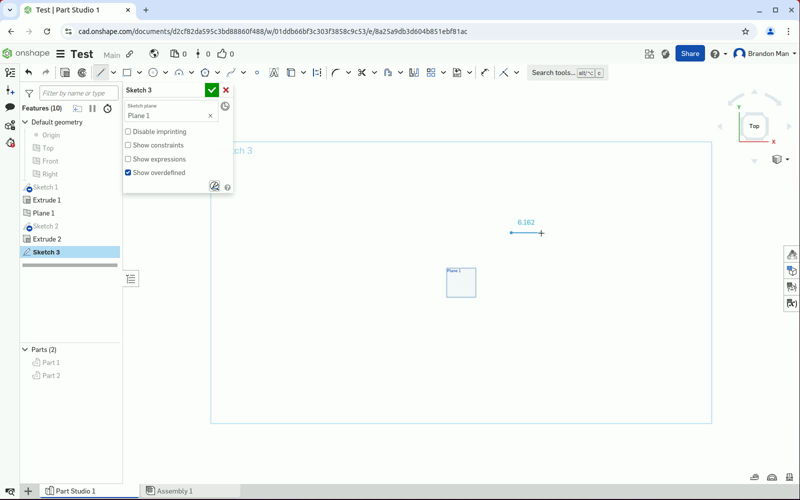
mouse_move(525, 232)
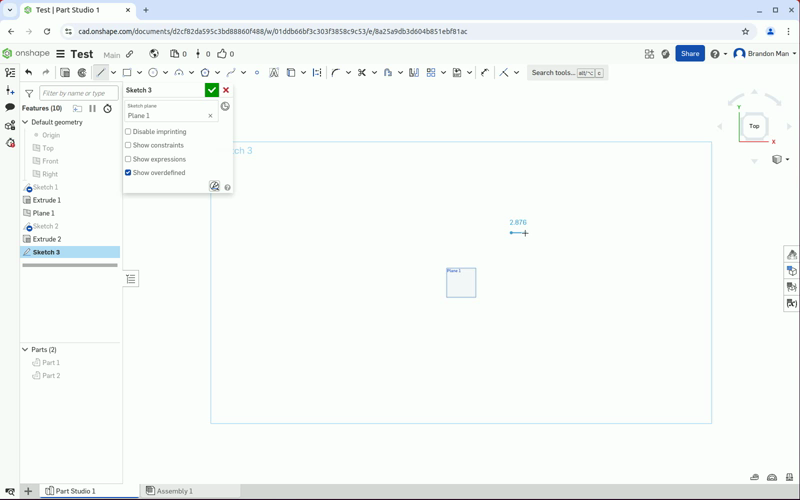
click(525, 232)
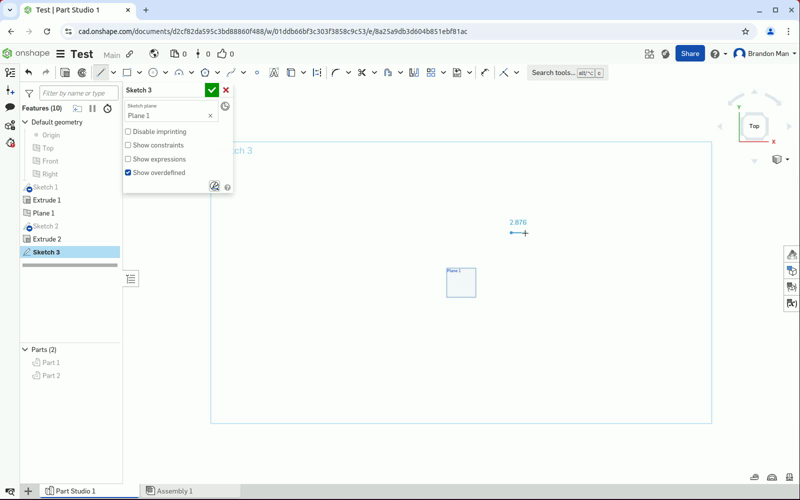
key_up(shift)
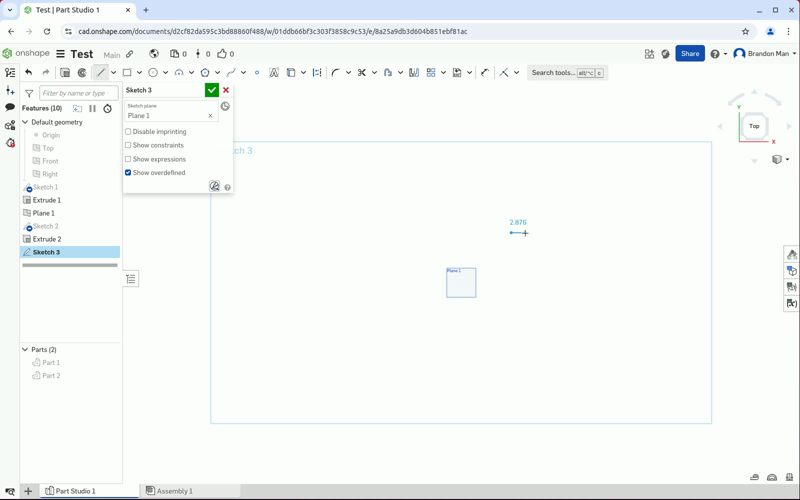
key_down(shift)
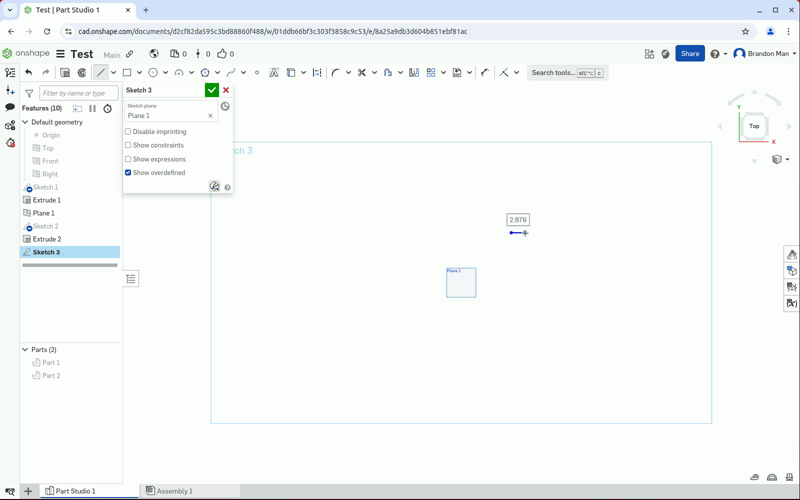
mouse_move(555, 232)
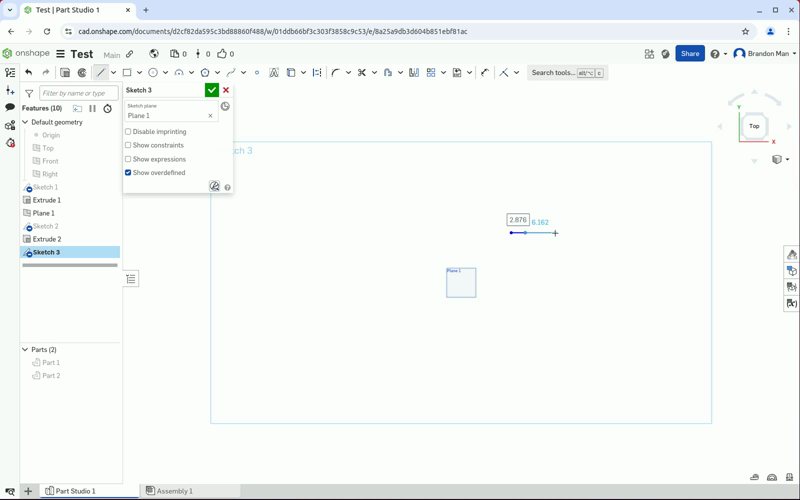
mouse_move(525, 218)
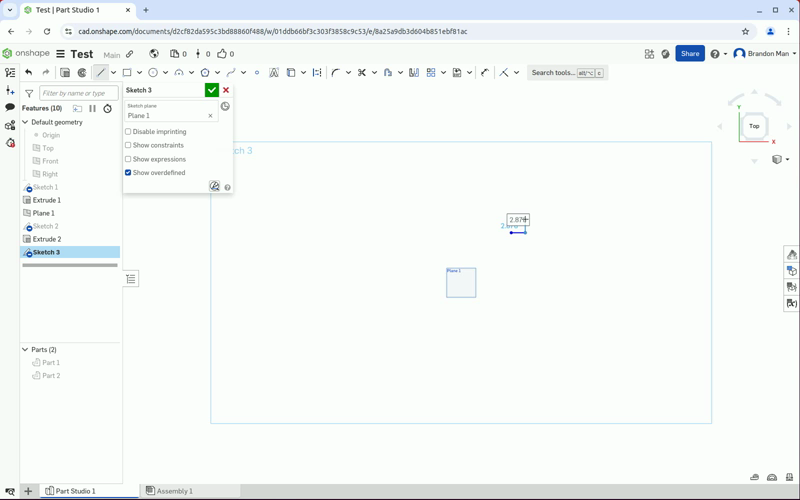
click(525, 218)
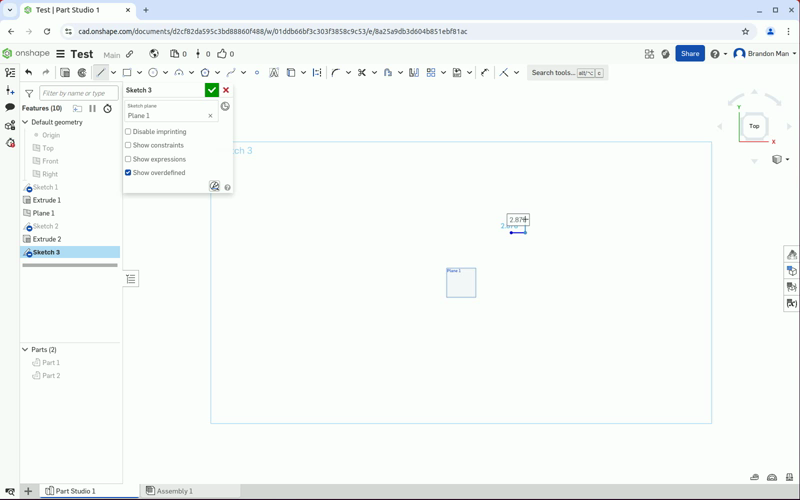
key_up(shift)
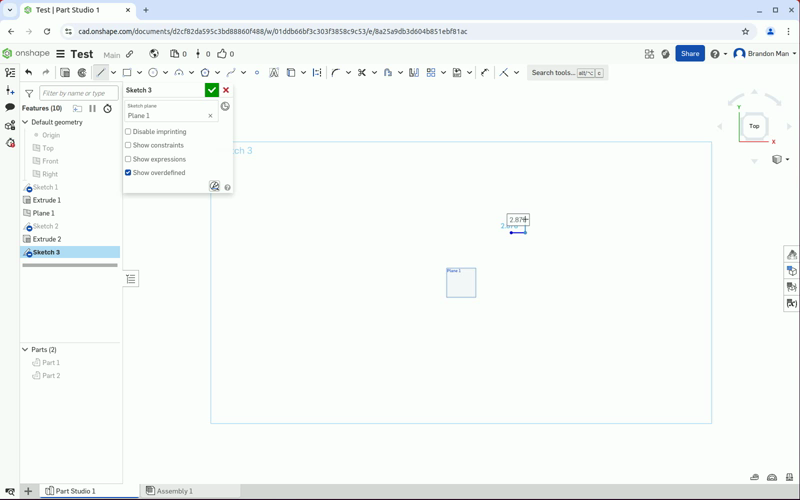
key_down(shift)
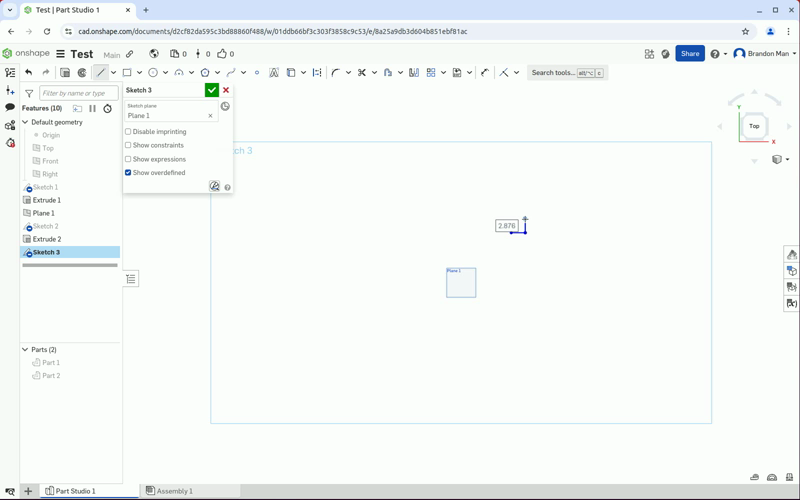
mouse_move(555, 218)
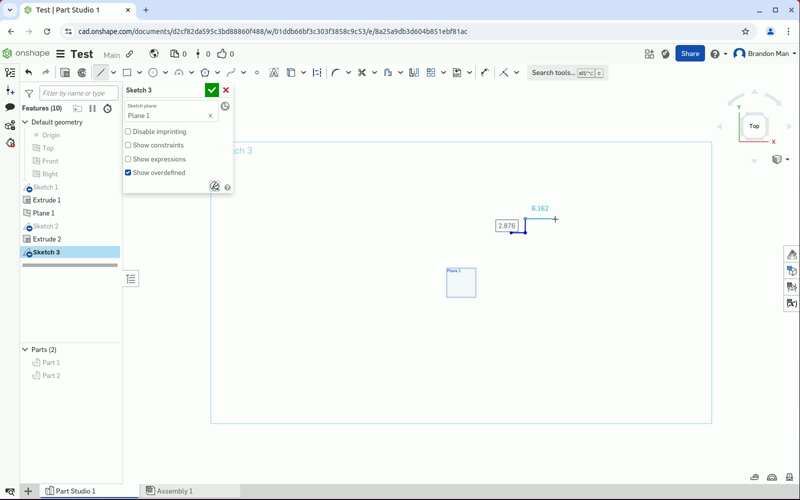
mouse_move(511, 218)
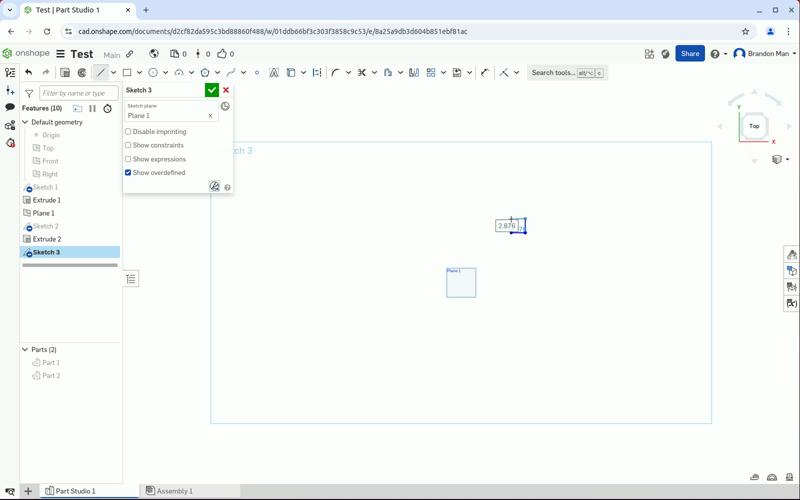
click(511, 218)
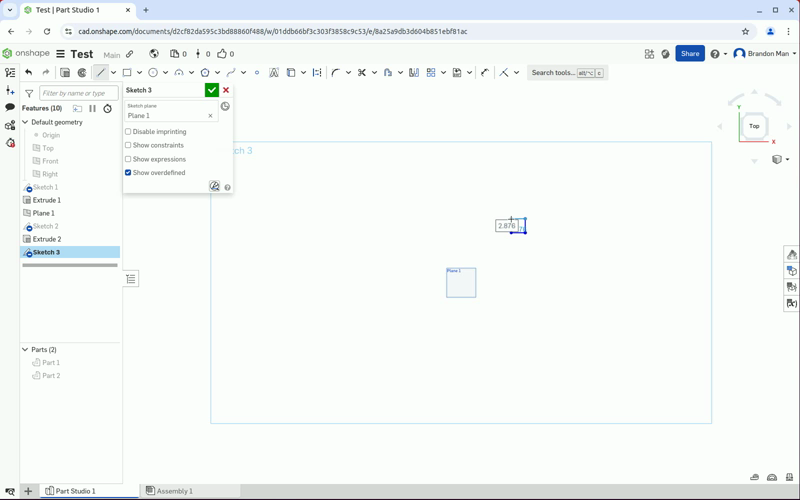
key_up(shift)
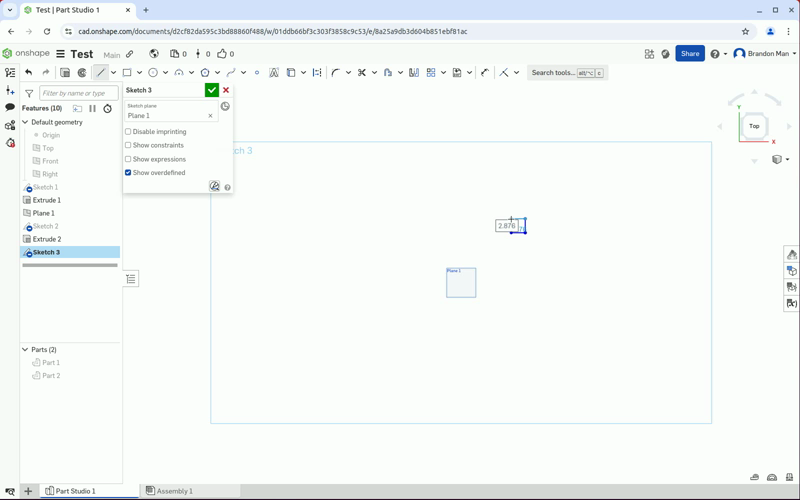
mouse_move(541, 218)
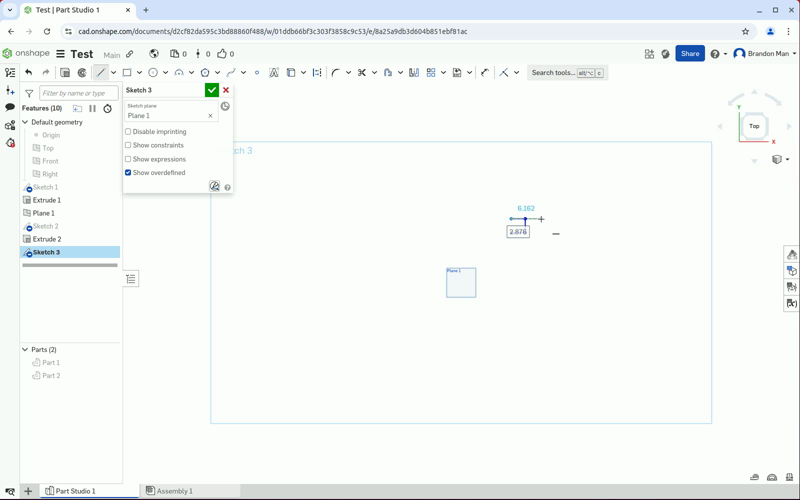
key_down(shift)
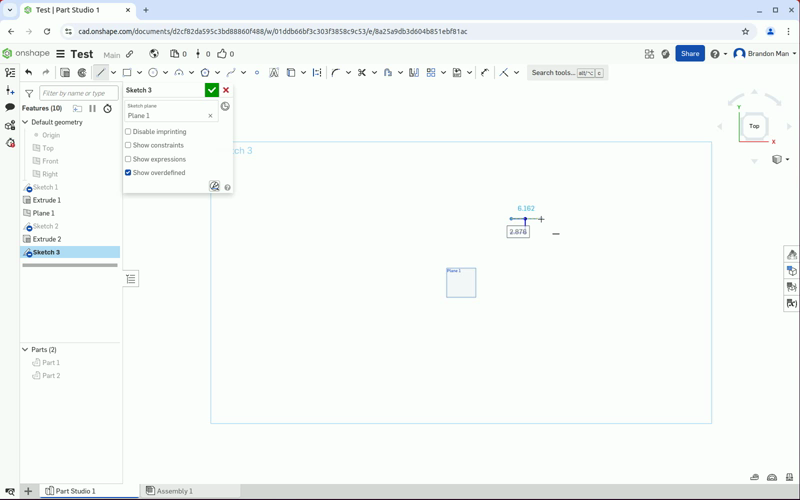
mouse_move(511, 232)
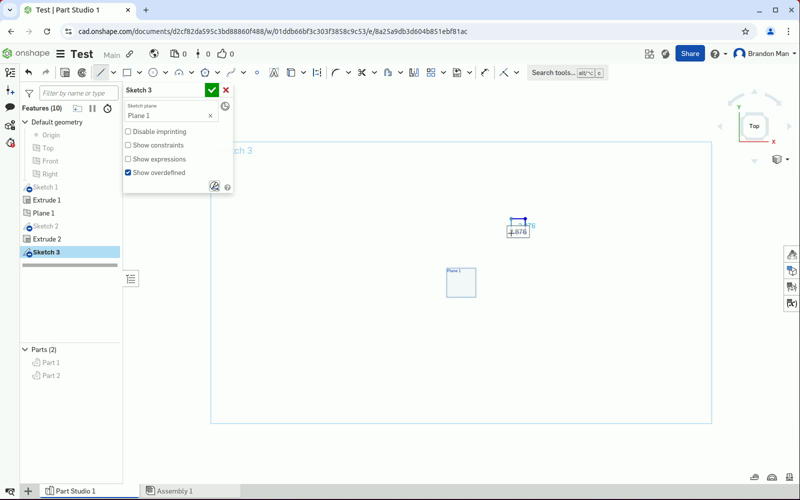
key_up(shift)
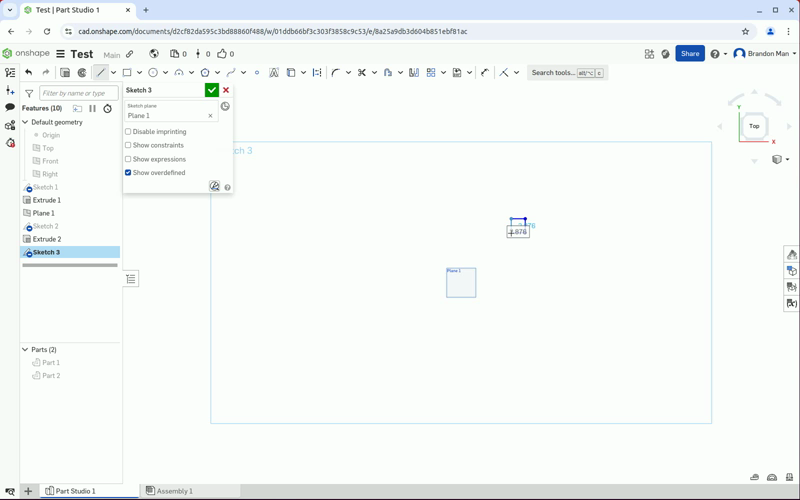
click(511, 232)
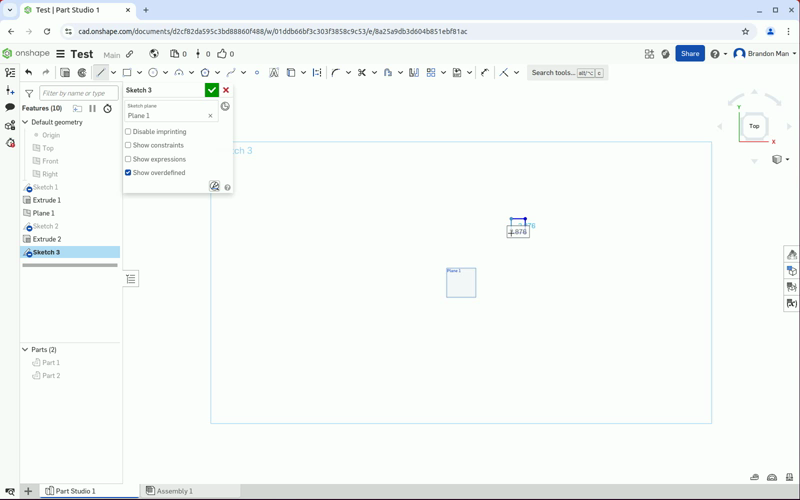
key(esc)
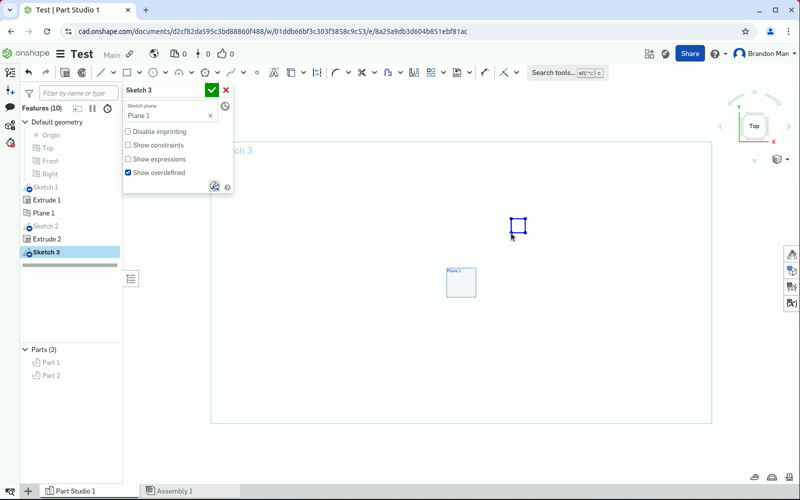
mouse_move(517, 222)
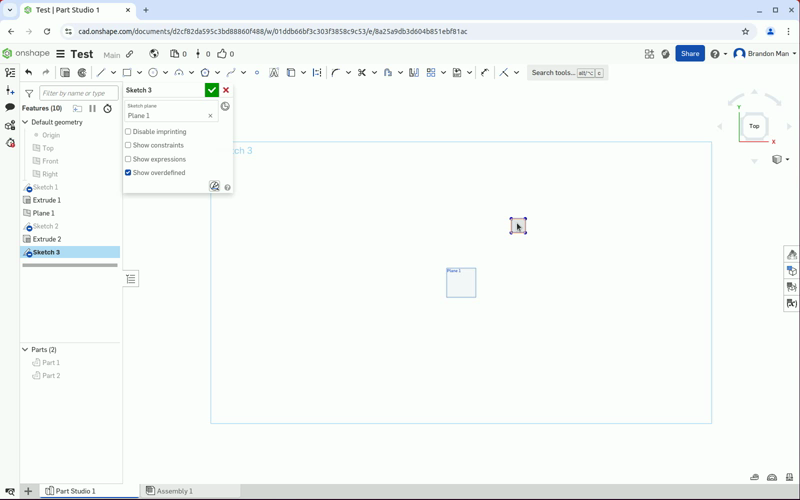
scroll(6)
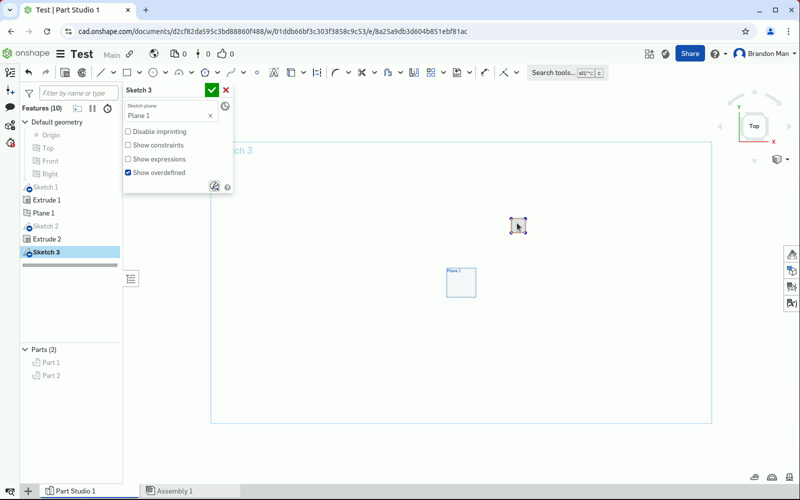
scroll(6)
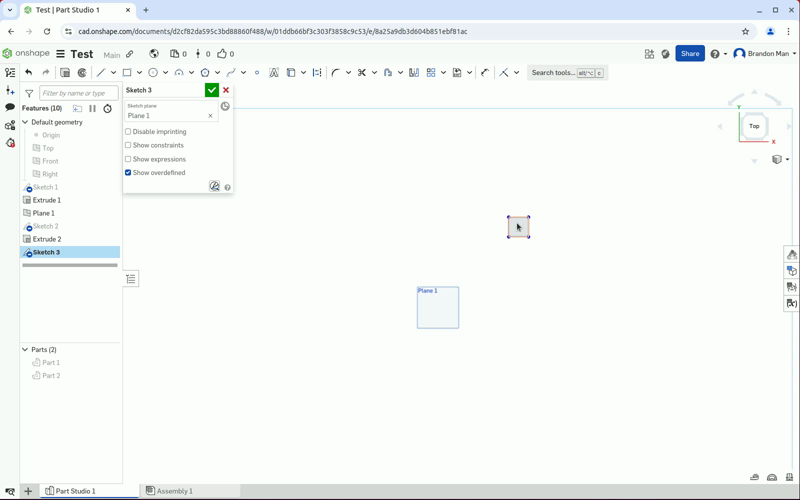
scroll(6)
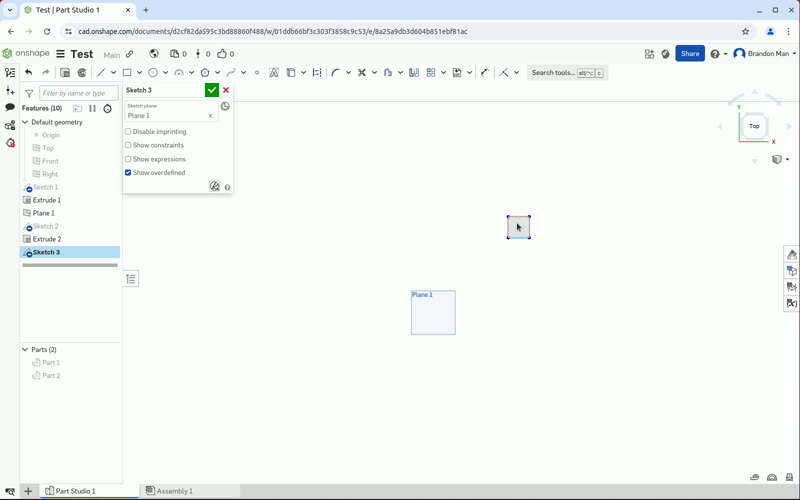
scroll(6)
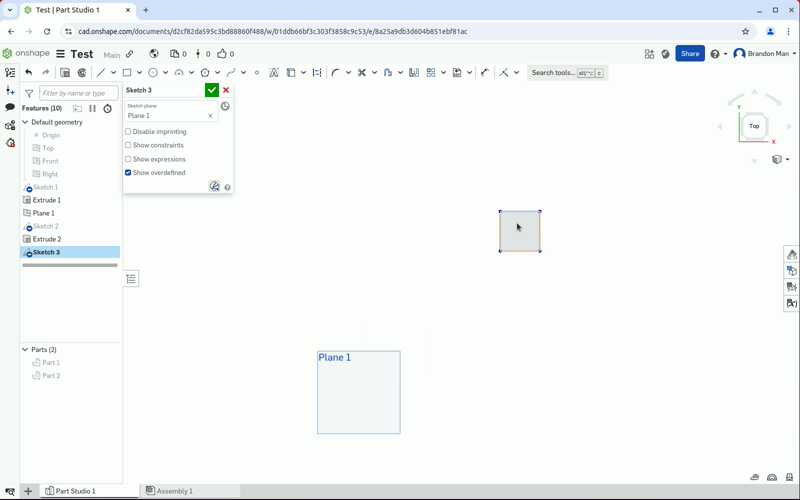
scroll(6)
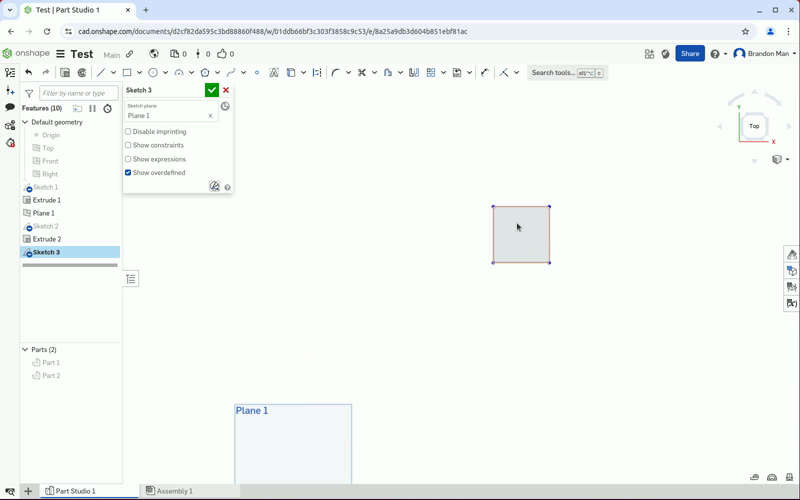
scroll(6)
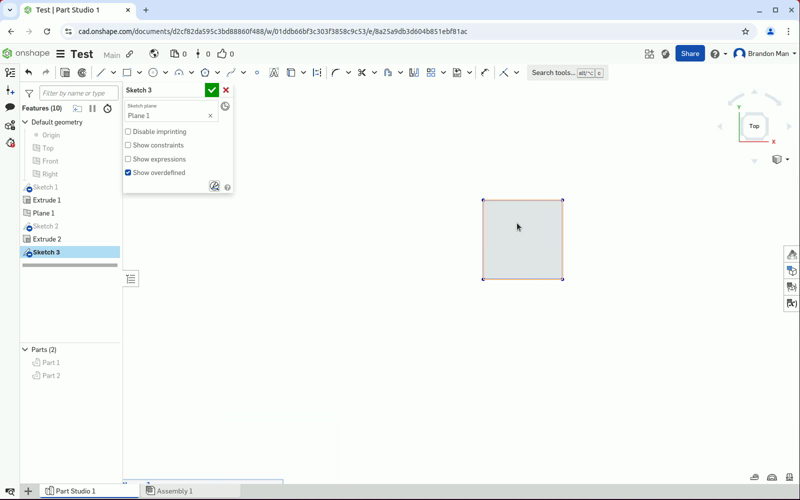
scroll(6)
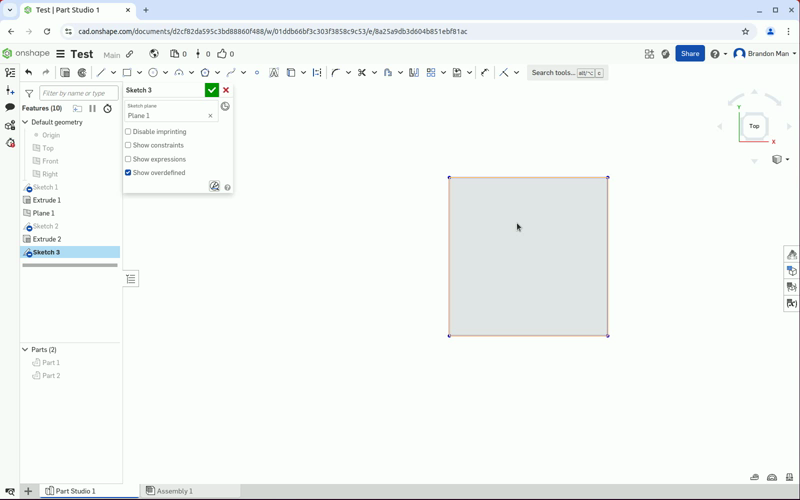
click(517, 222)
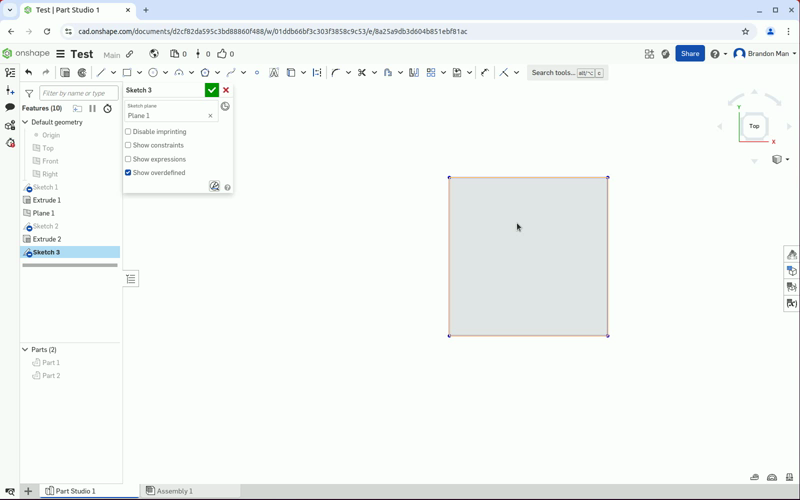
scroll(-6)
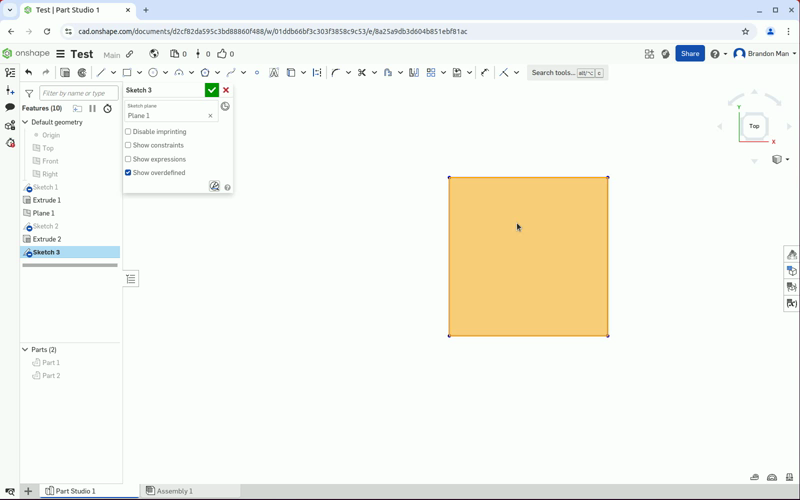
scroll(-6)
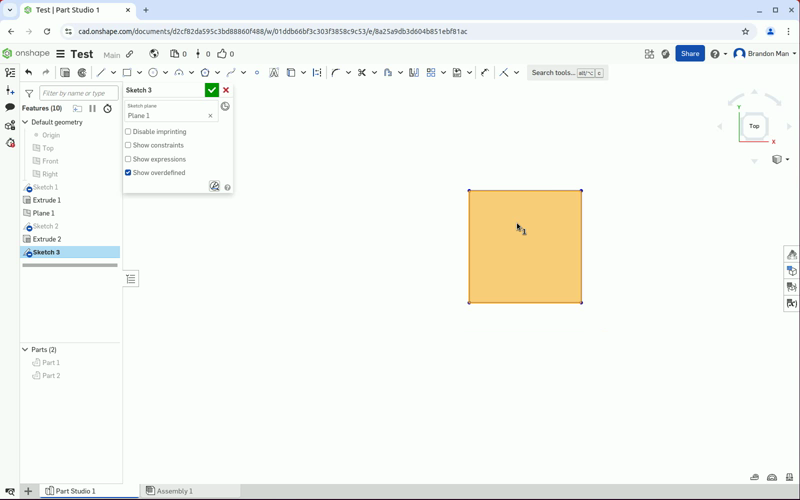
scroll(-6)
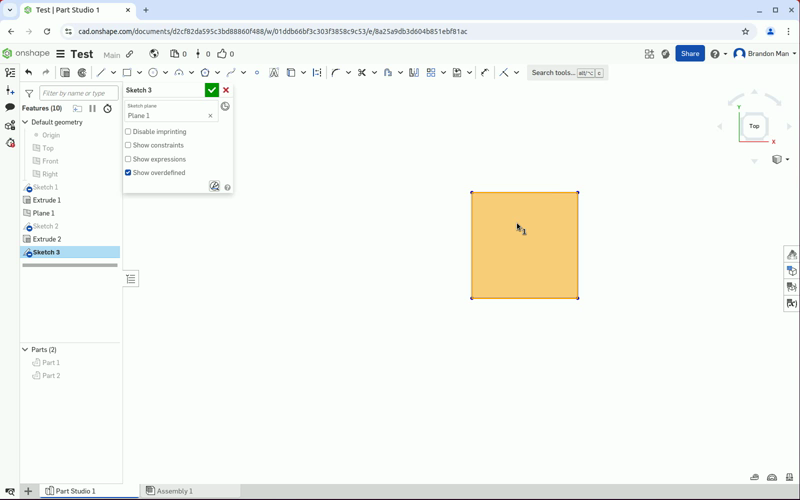
scroll(-6)
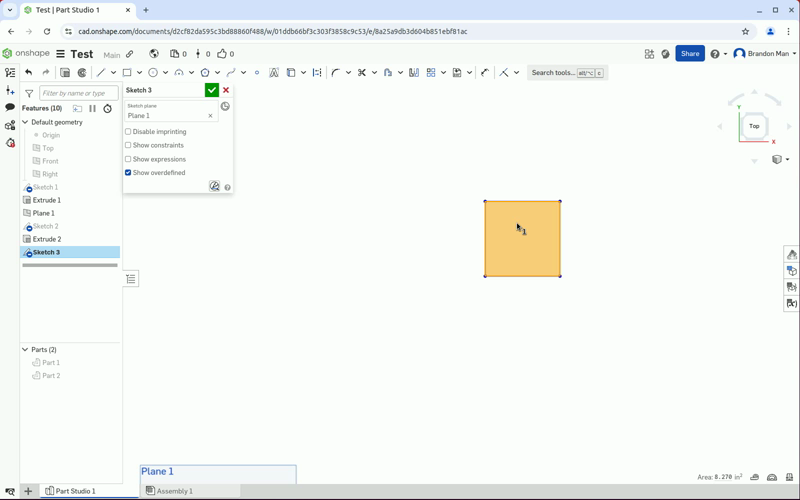
scroll(-6)
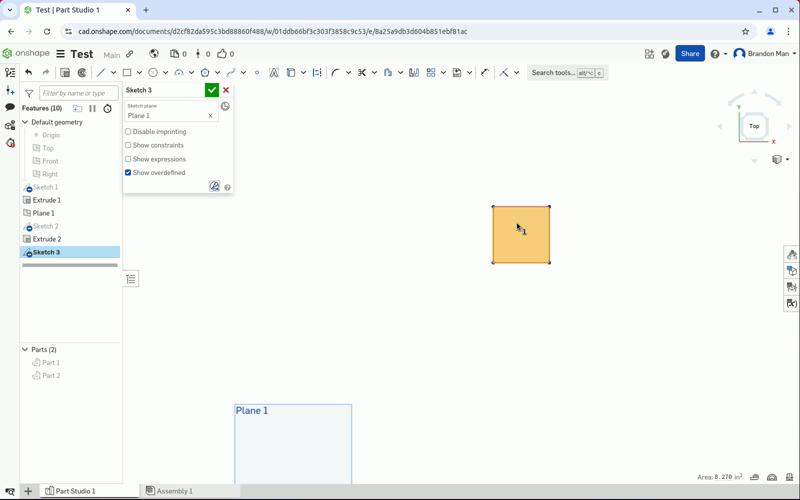
scroll(-6)
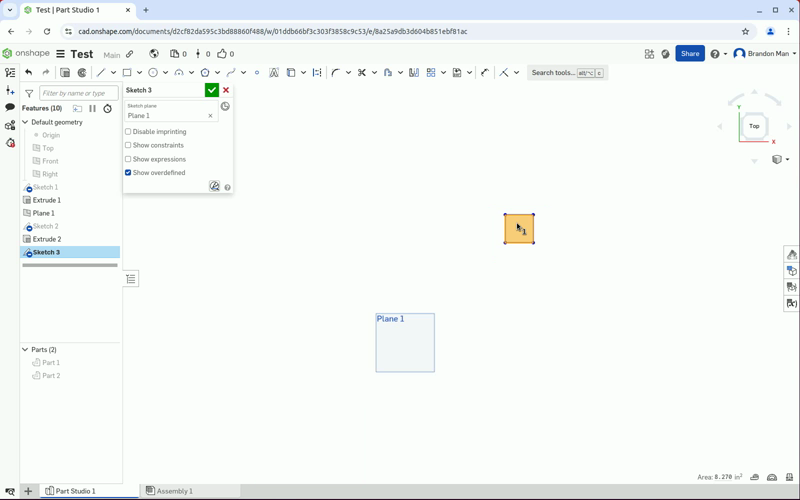
scroll(-6)
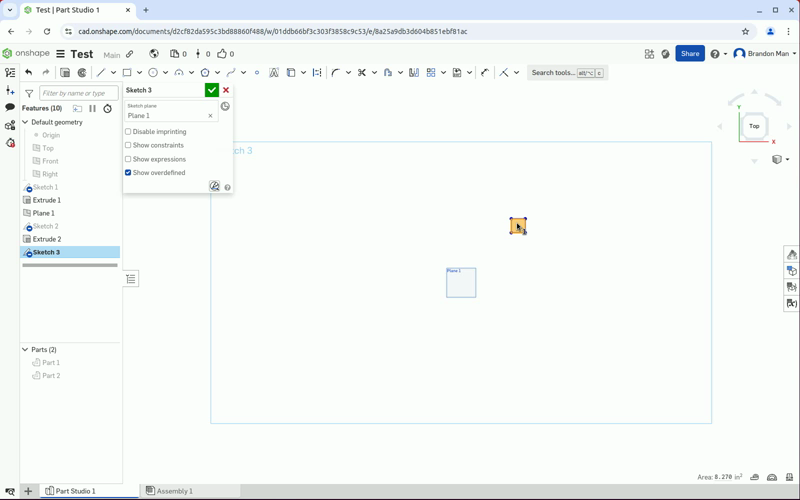
mouse_move(73, 352)
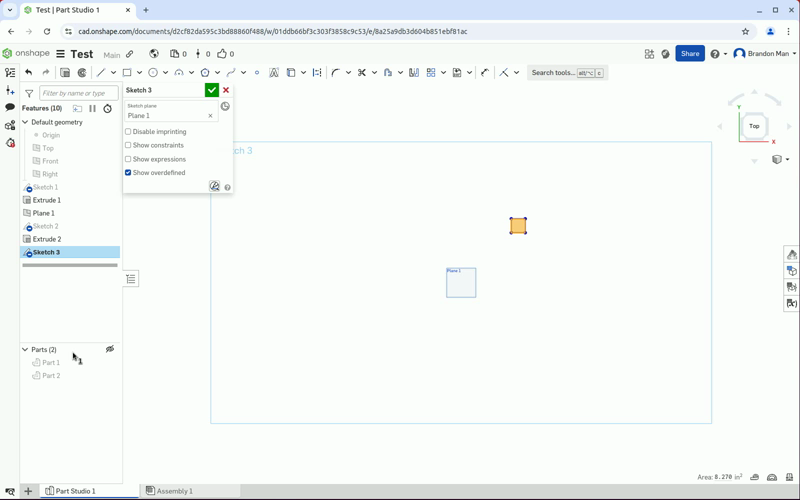
key(shift+y)
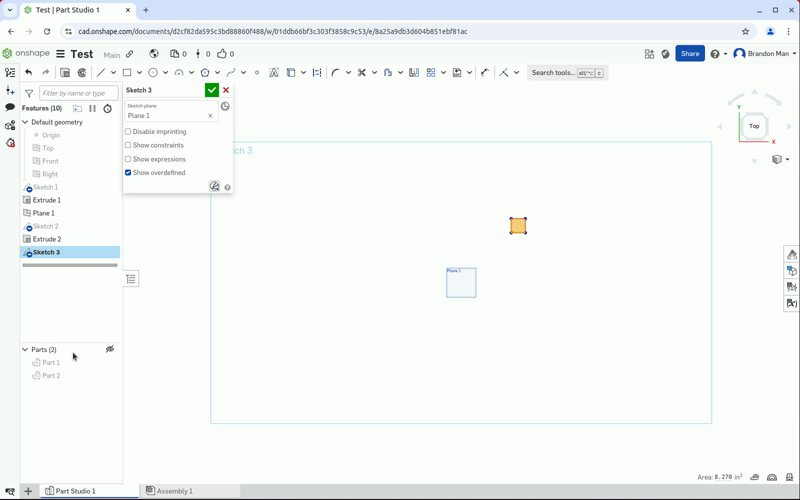
key(shift+e)
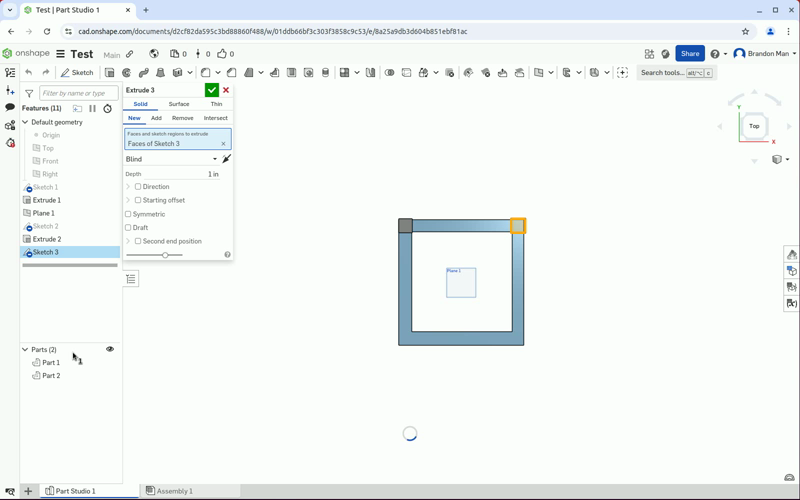
mouse_move(143, 106)
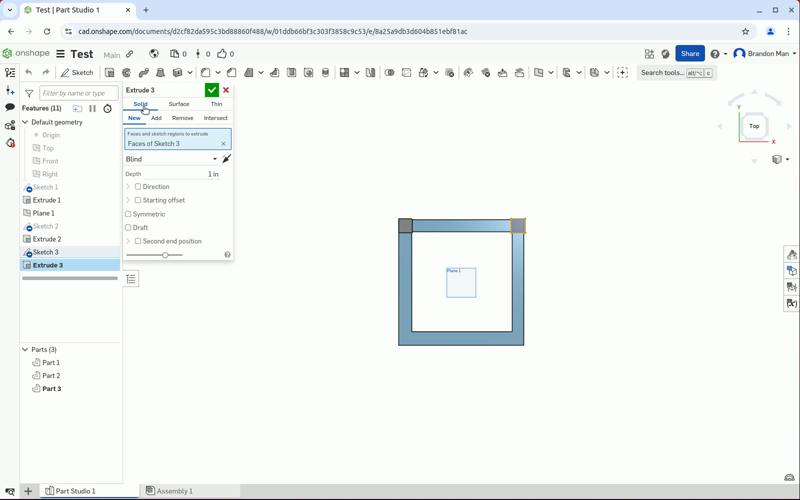
click(143, 106)
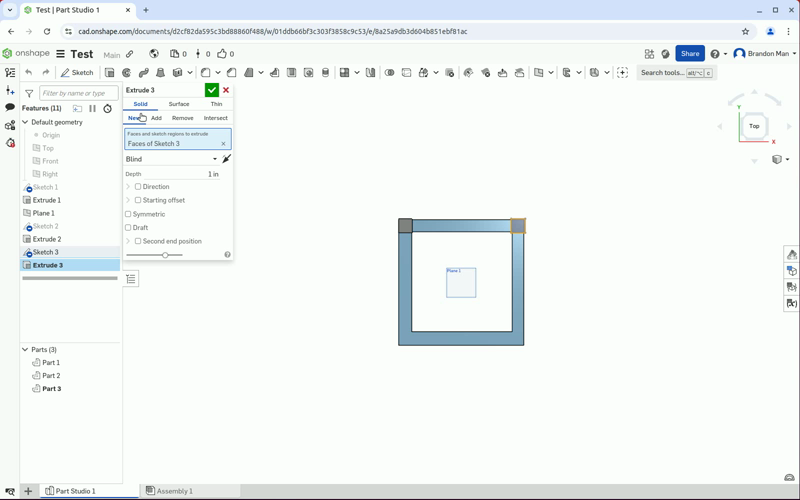
mouse_move(137, 120)
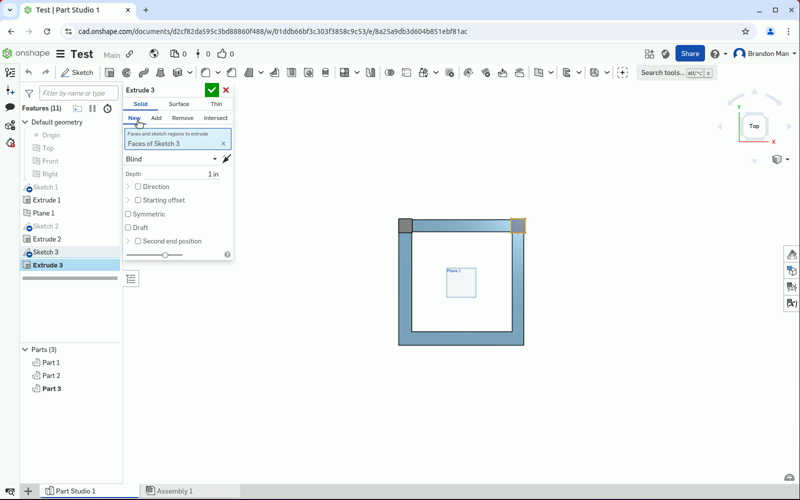
click(137, 120)
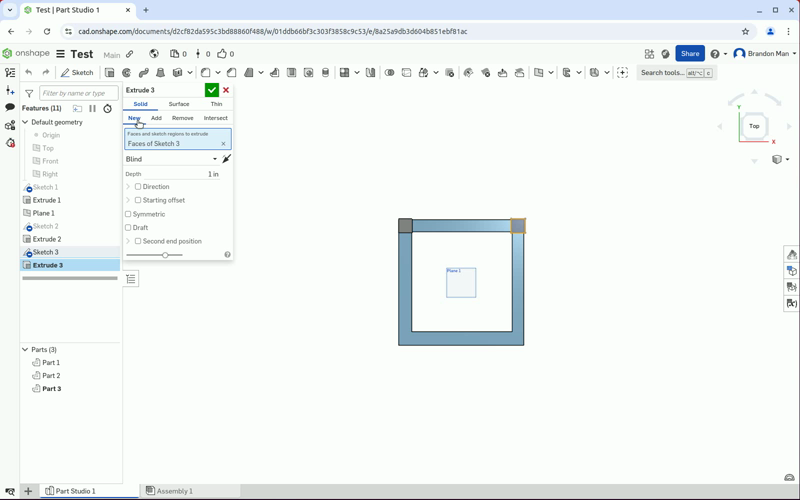
key(tab, 4)
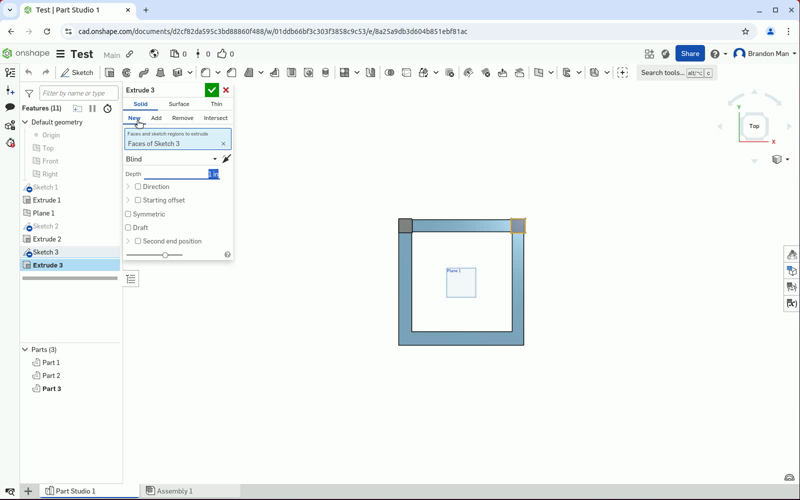
text(20.46)
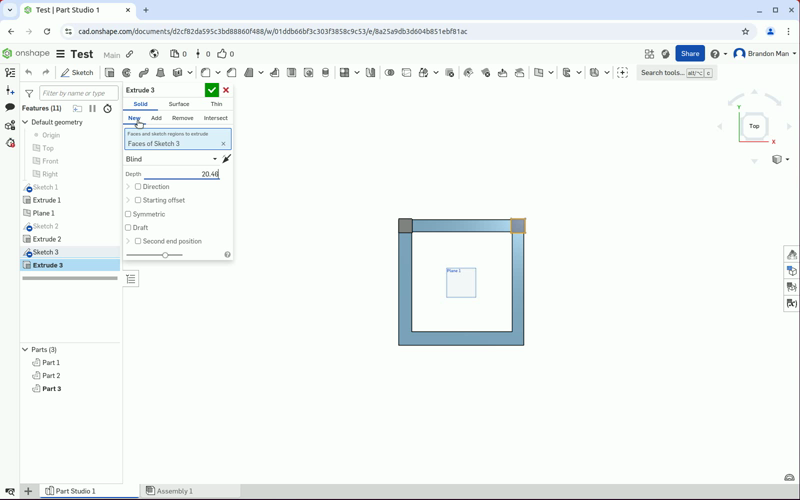
key(enter)
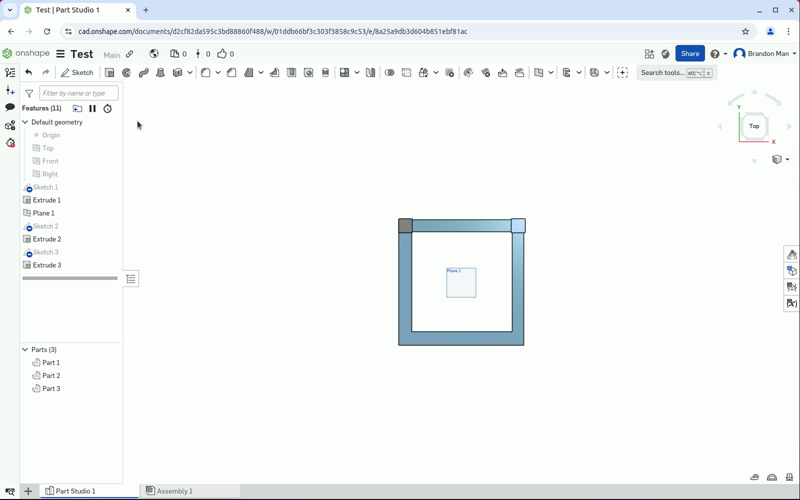
key(shift+h)
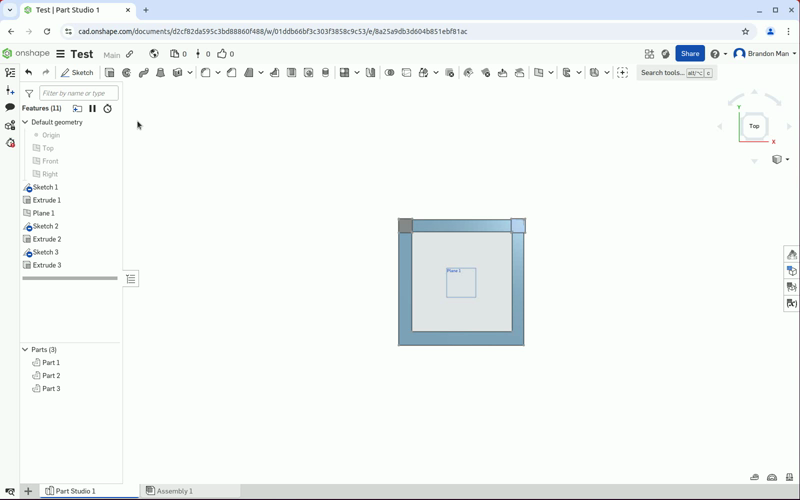
key(shift+h)
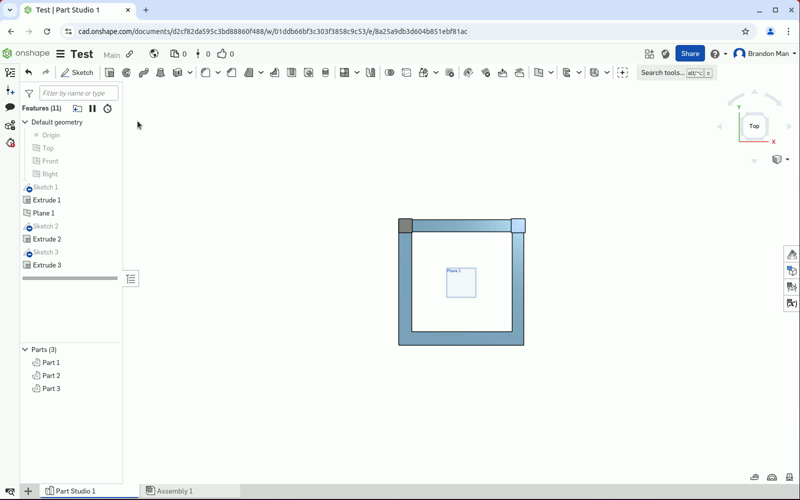
mouse_move(73, 189)
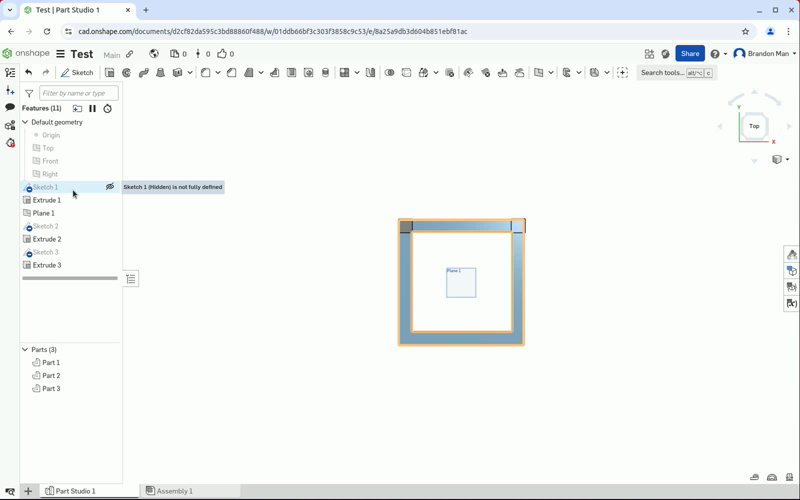
click(73, 189)
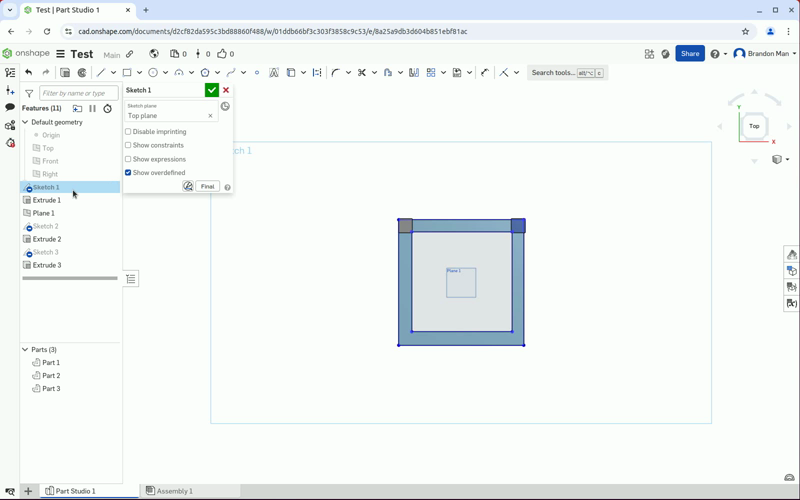
mouse_move(229, 92)
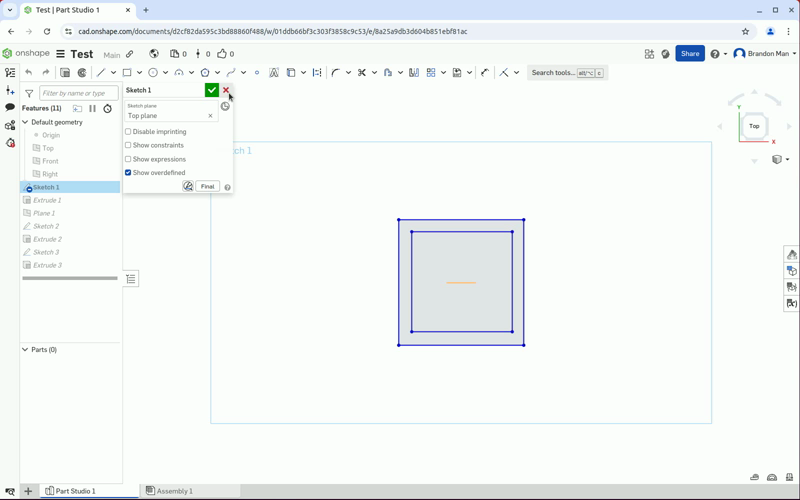
click(229, 92)
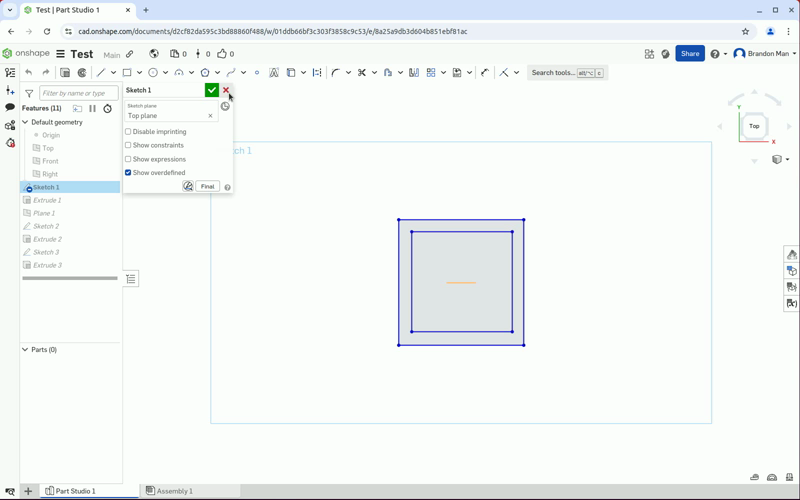
key(shift+s)
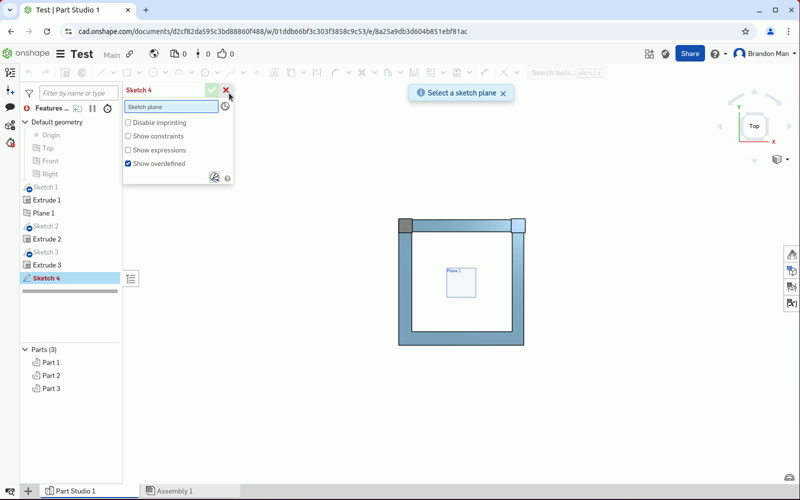
mouse_move(73, 215)
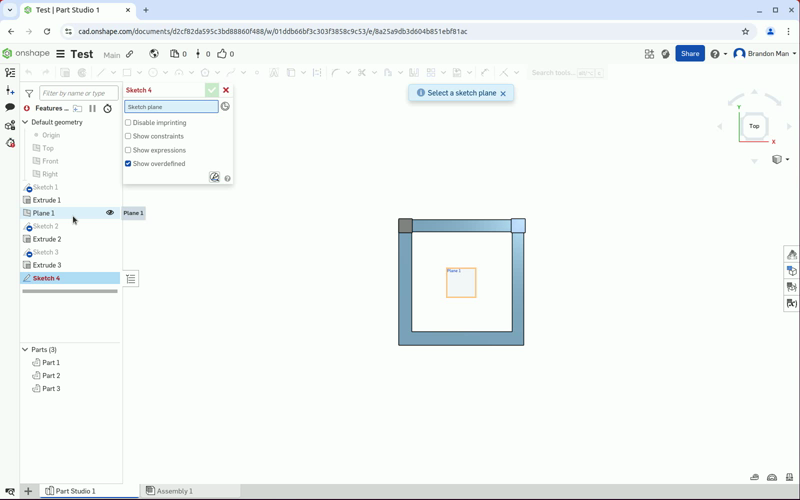
click(73, 215)
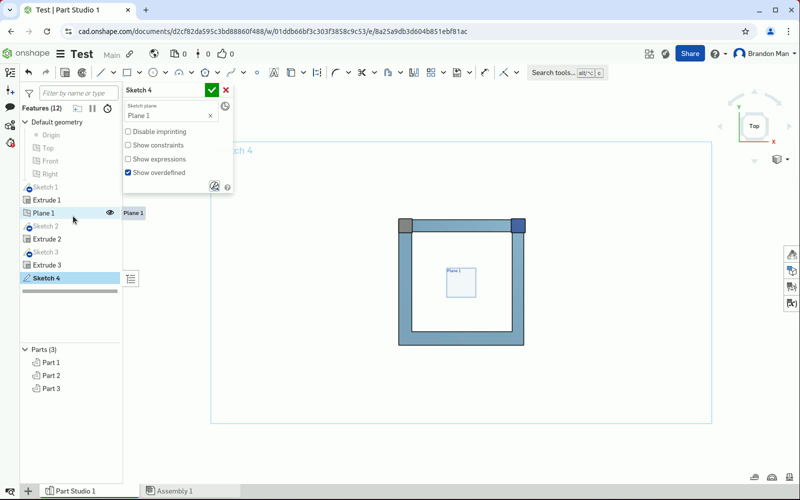
mouse_move(73, 352)
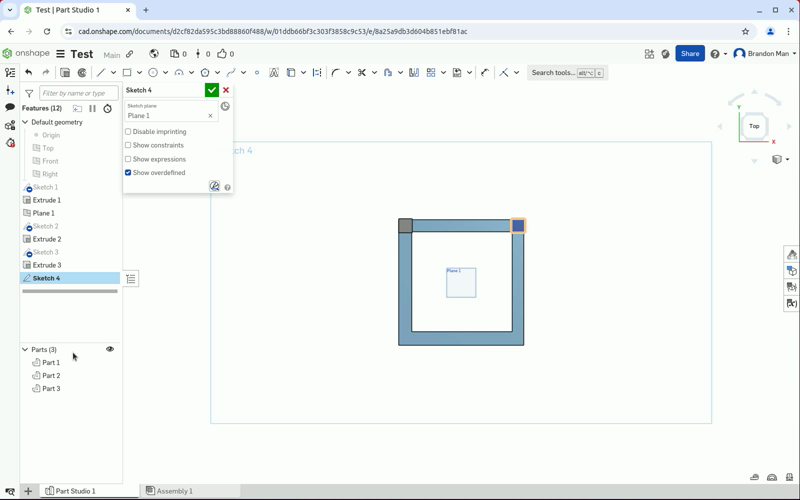
key(y)
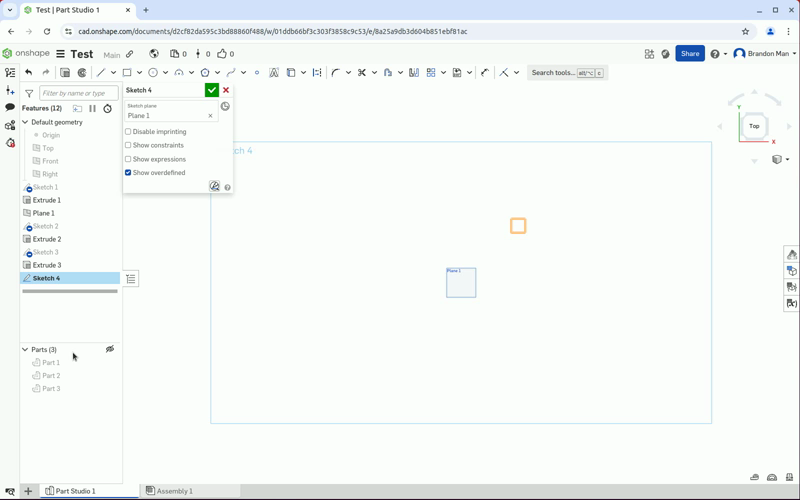
key(l)
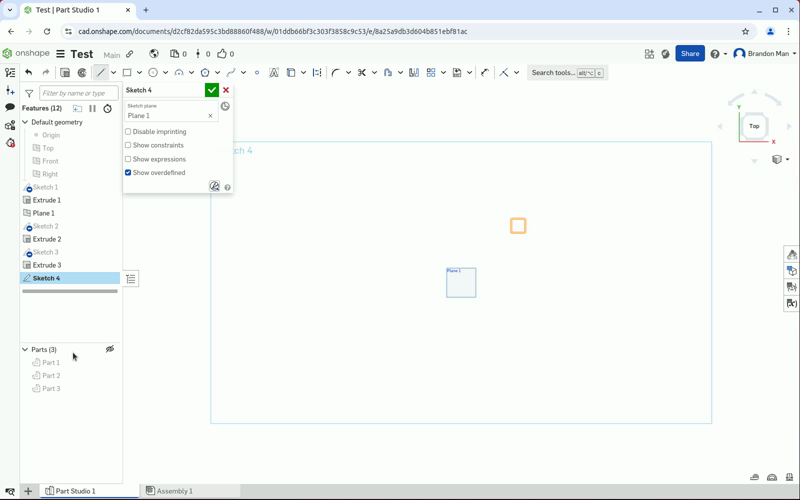
key_down(shift)
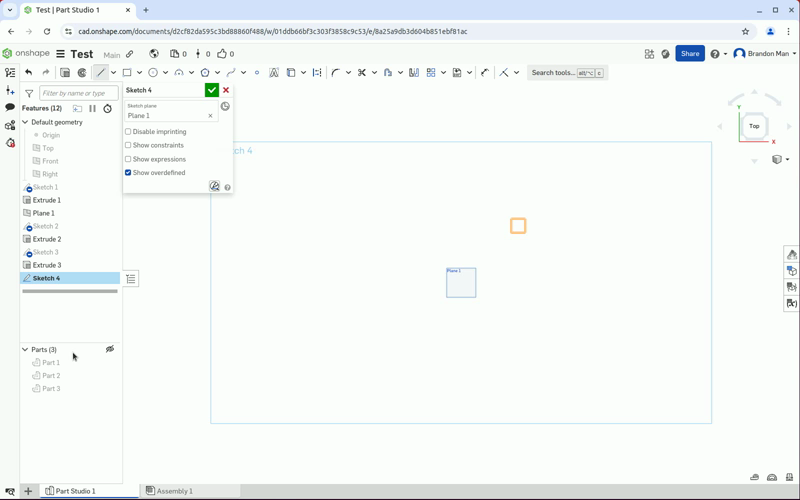
mouse_move(511, 345)
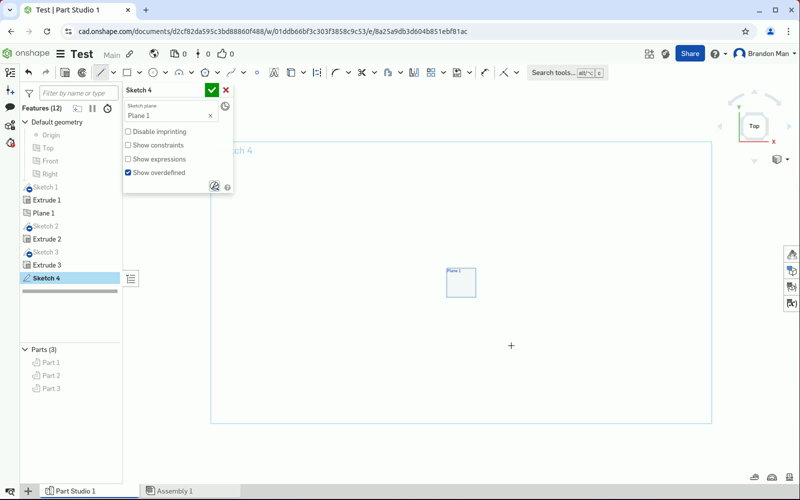
click(511, 345)
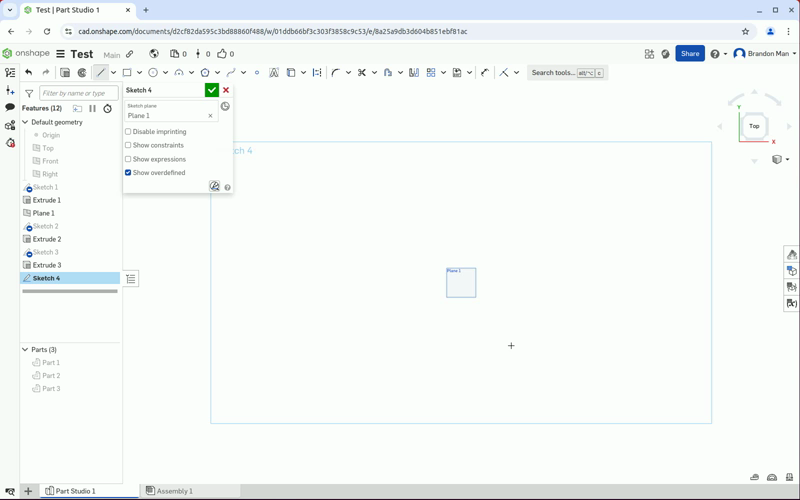
key_up(shift)
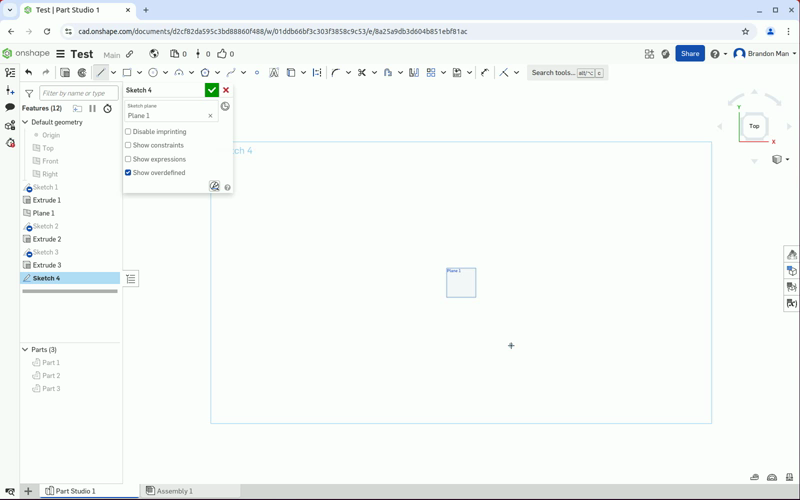
key_down(shift)
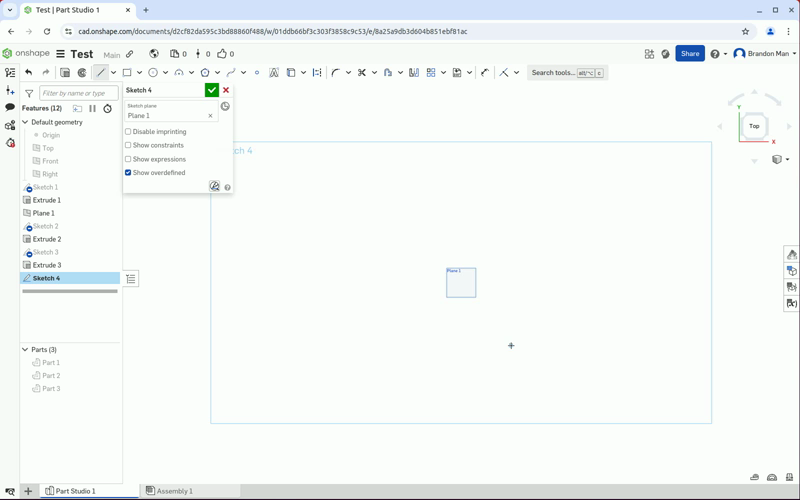
mouse_move(541, 345)
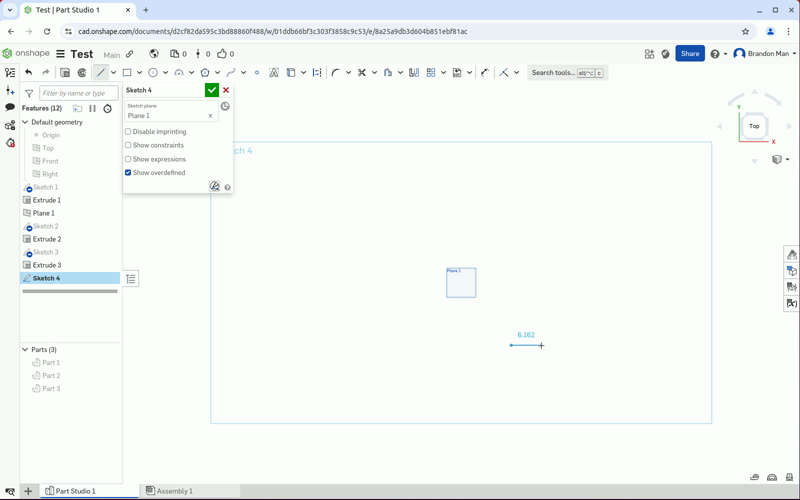
mouse_move(525, 345)
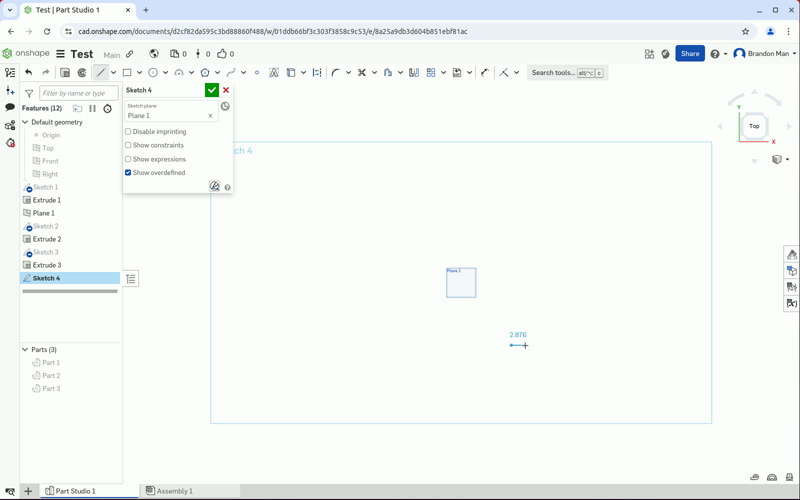
click(525, 345)
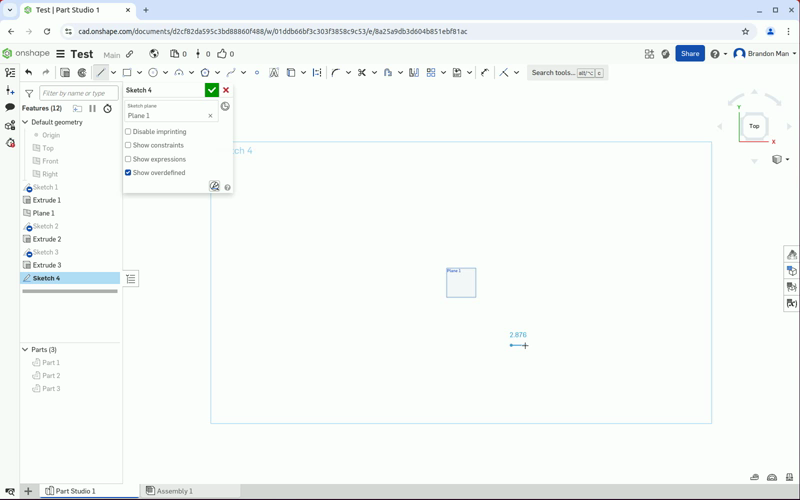
key_up(shift)
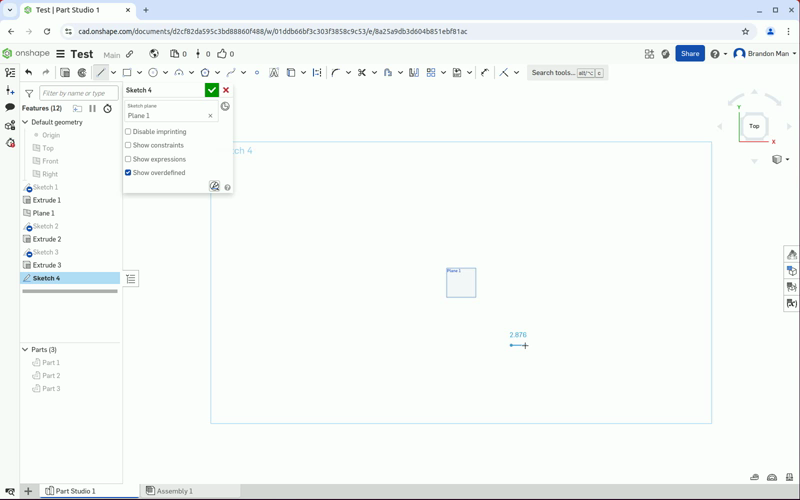
key_down(shift)
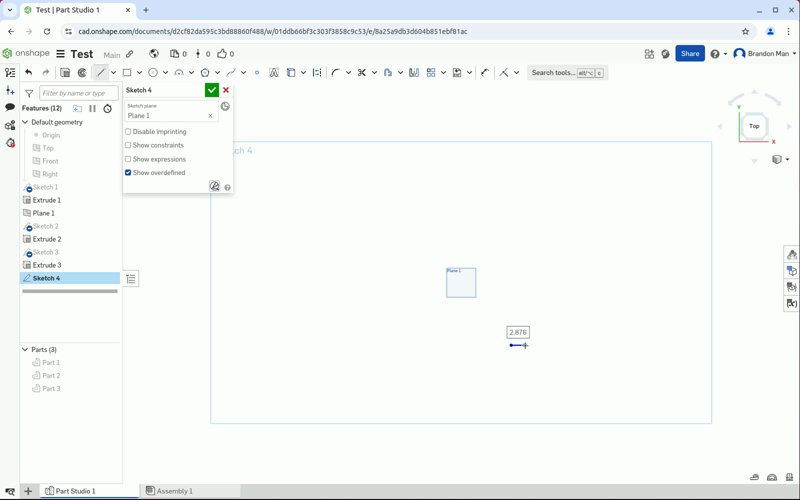
mouse_move(555, 345)
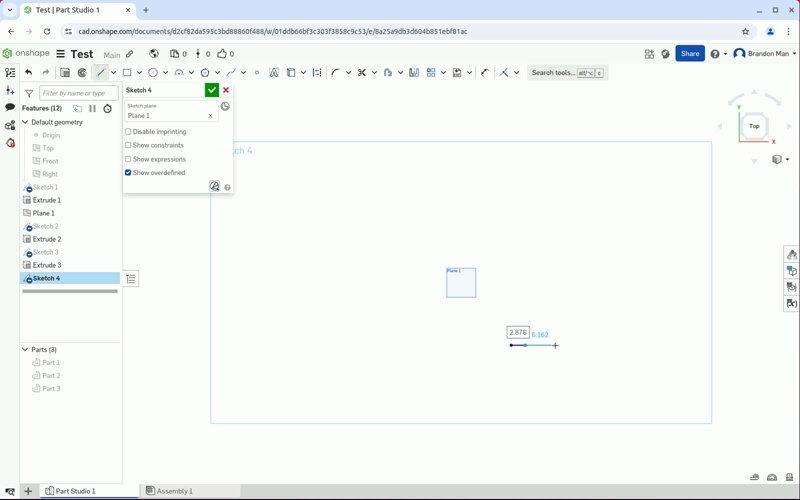
mouse_move(525, 331)
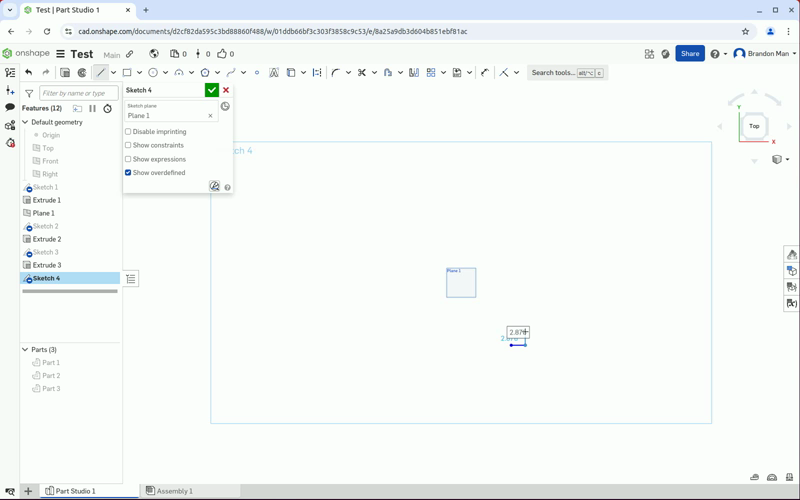
click(525, 331)
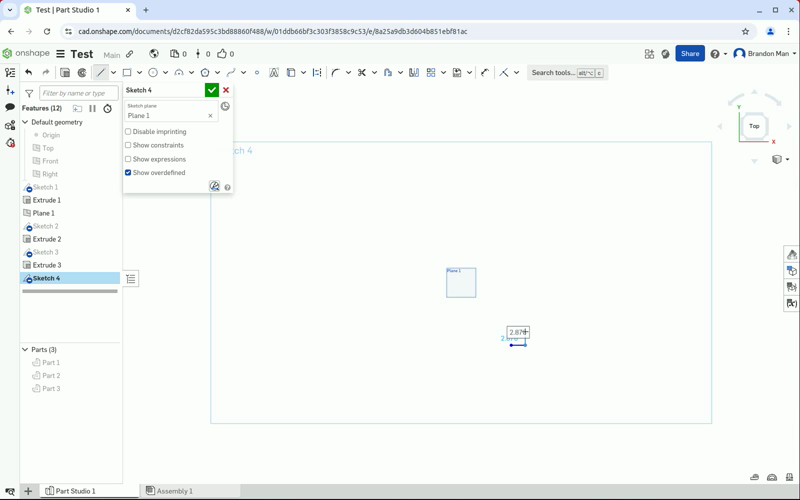
key_up(shift)
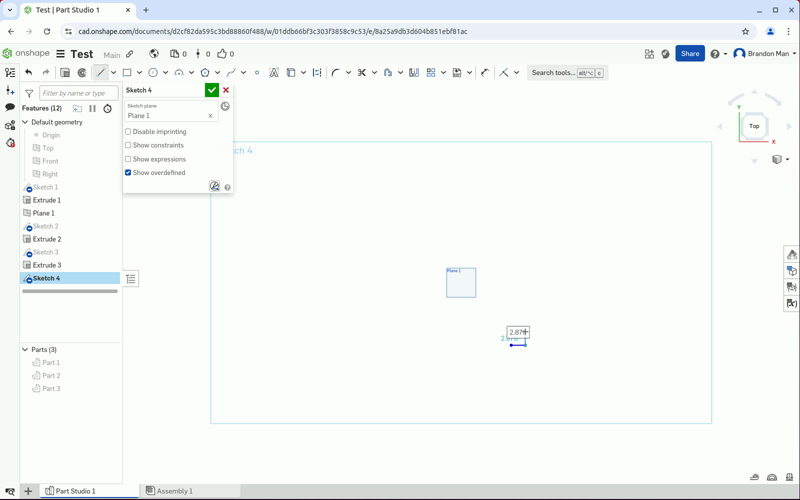
key_down(shift)
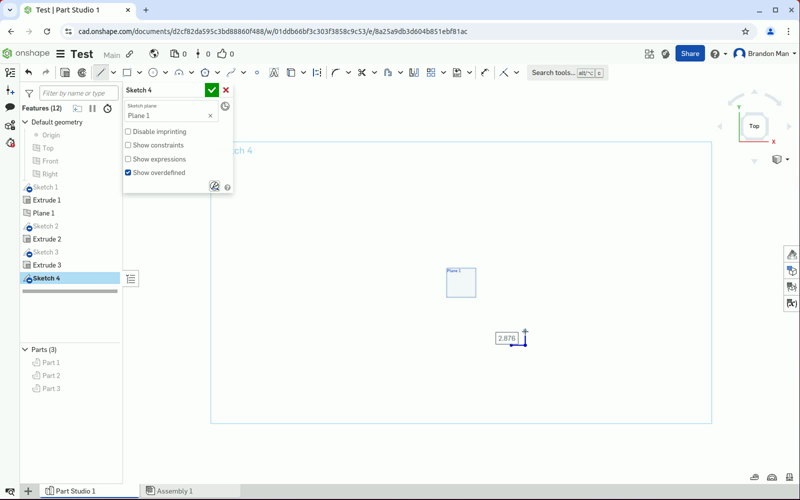
mouse_move(555, 331)
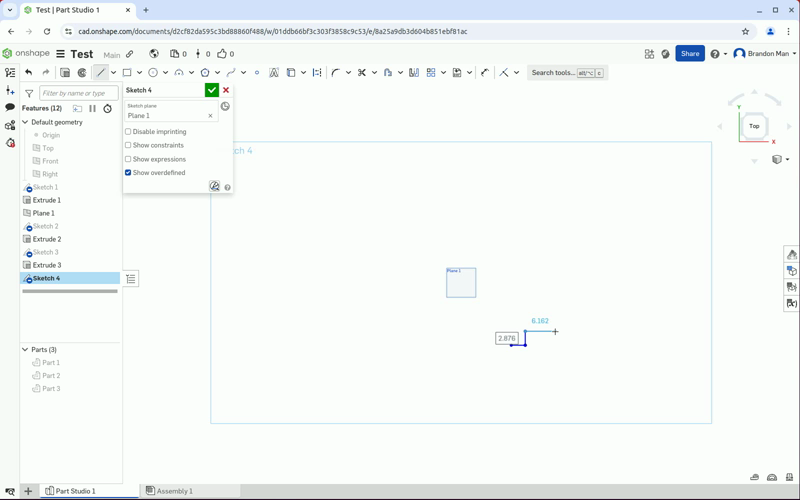
mouse_move(511, 331)
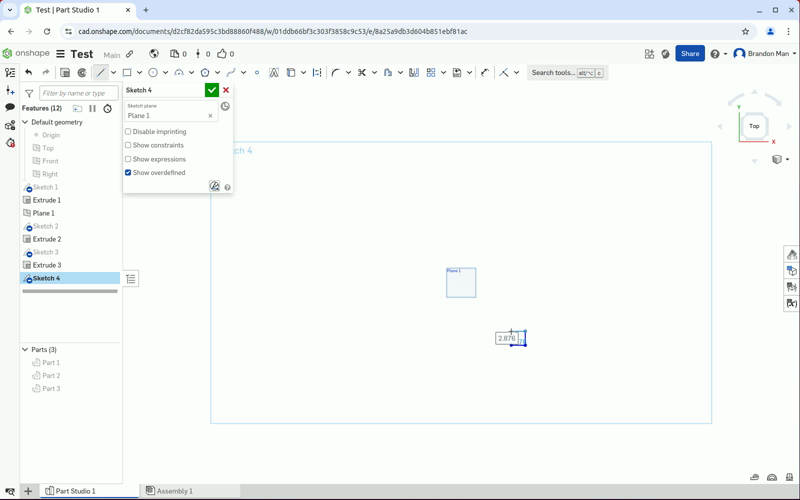
click(511, 331)
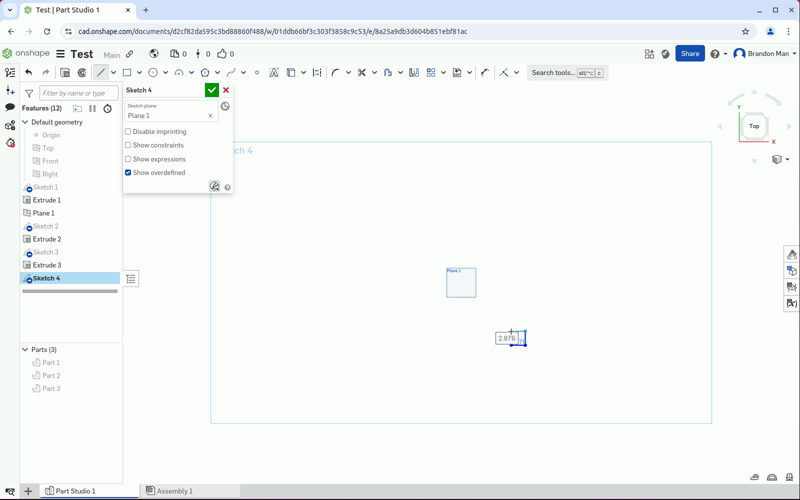
key_up(shift)
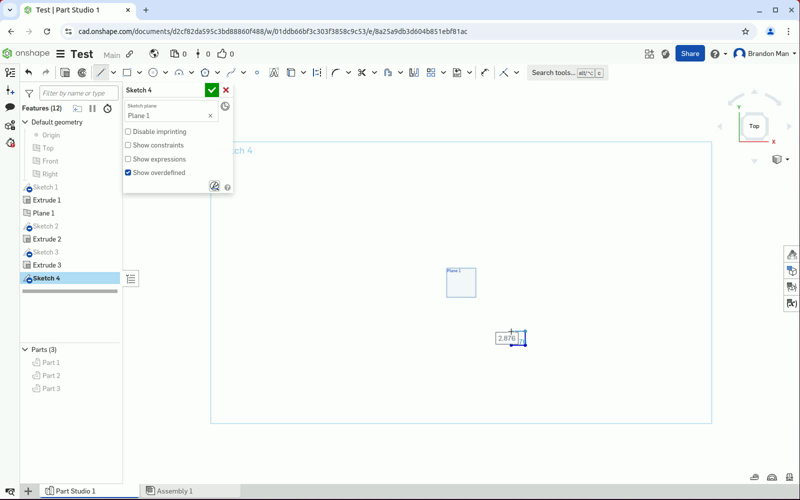
mouse_move(541, 331)
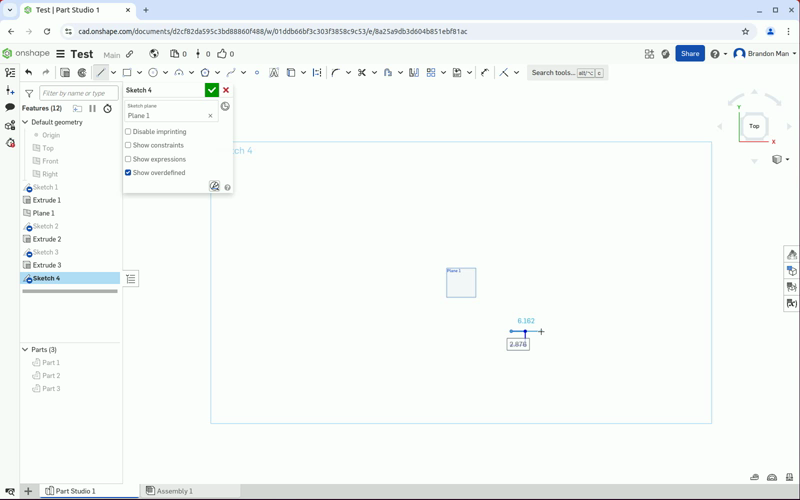
key_down(shift)
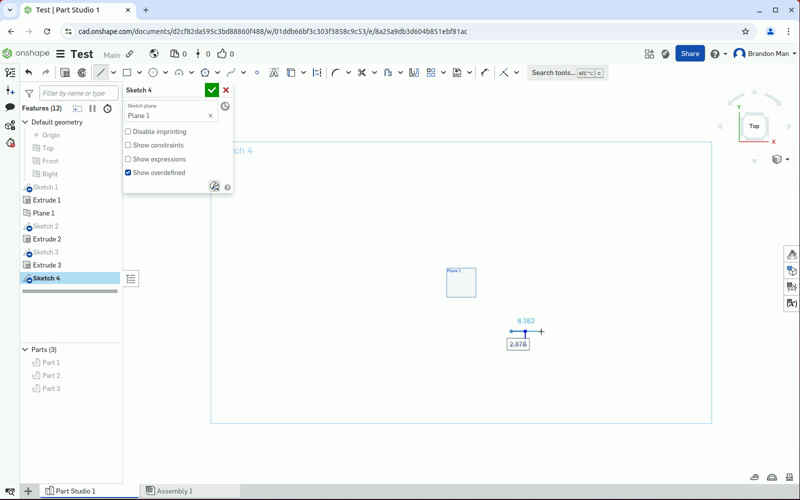
mouse_move(511, 345)
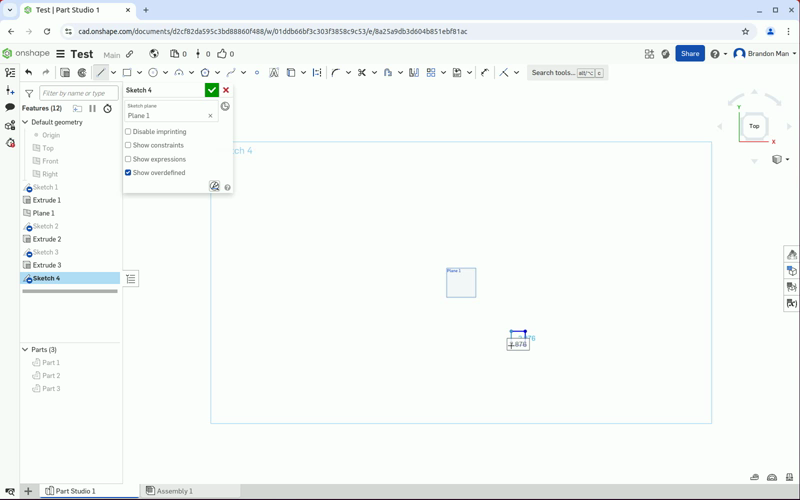
key_up(shift)
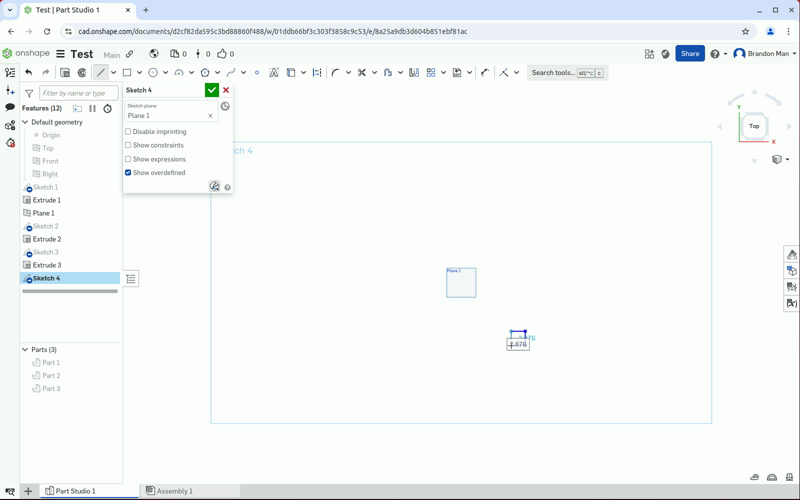
click(511, 345)
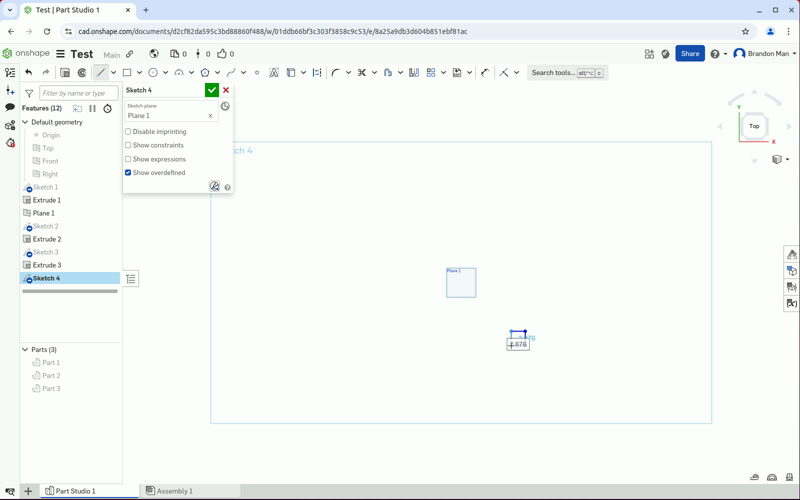
key(esc)
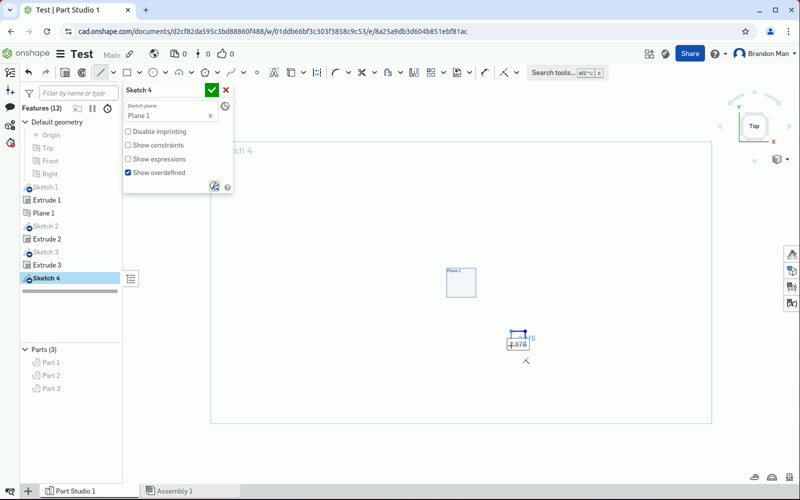
mouse_move(524, 333)
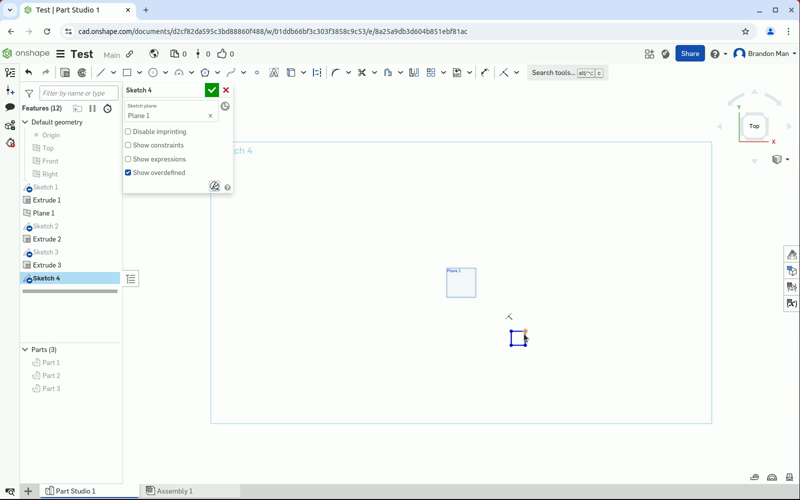
scroll(6)
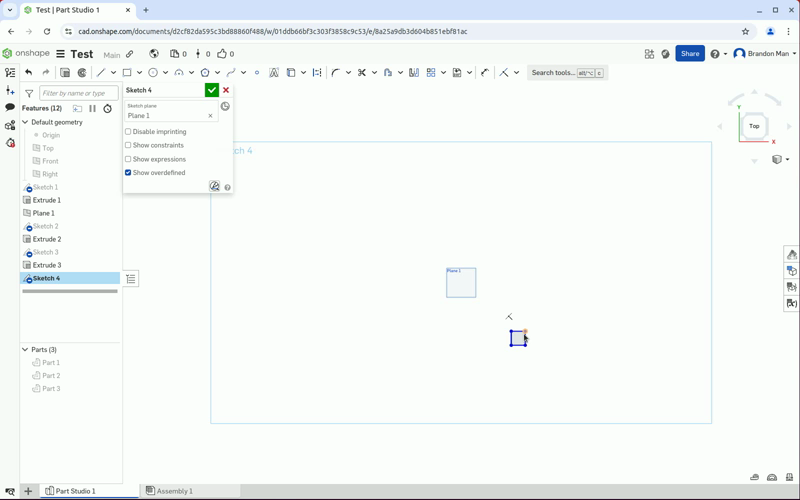
scroll(6)
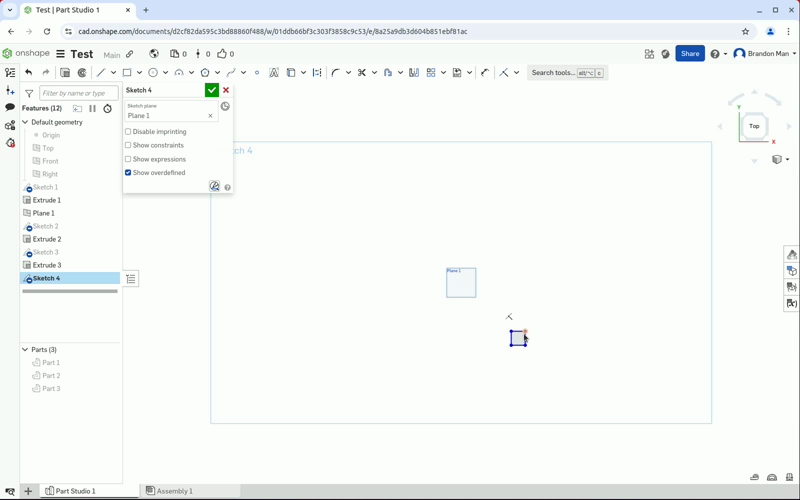
scroll(6)
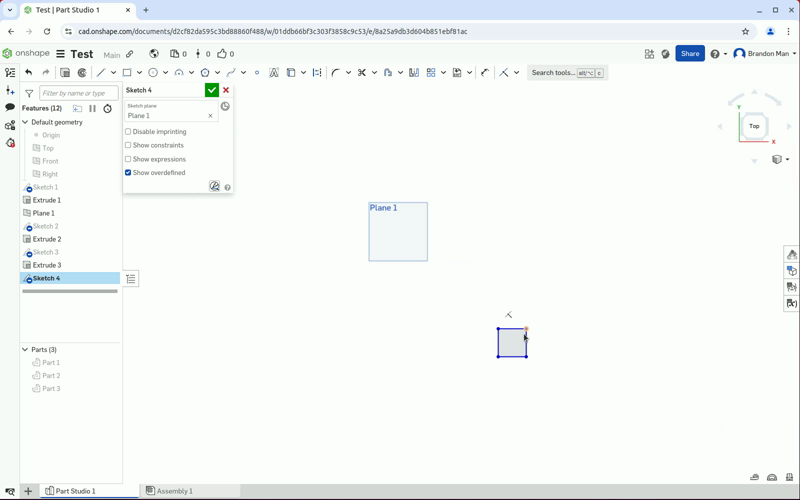
scroll(6)
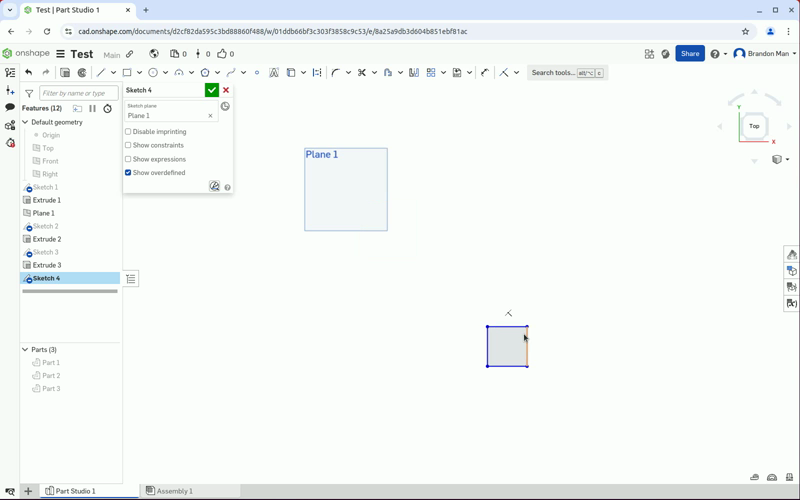
scroll(6)
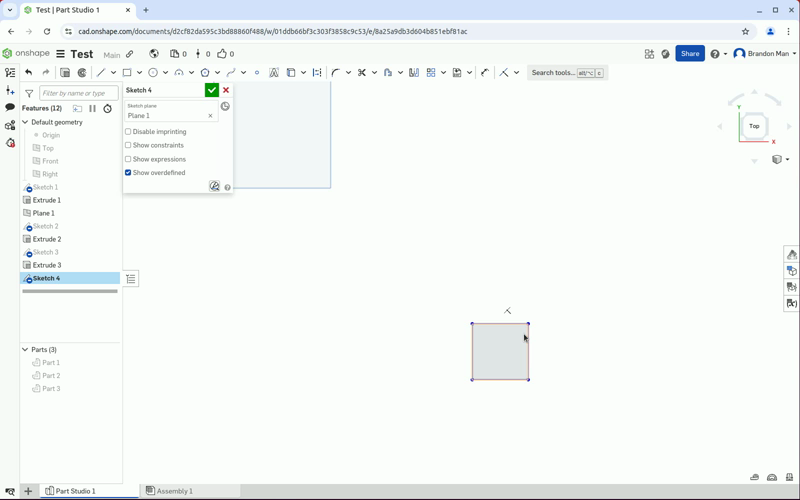
scroll(6)
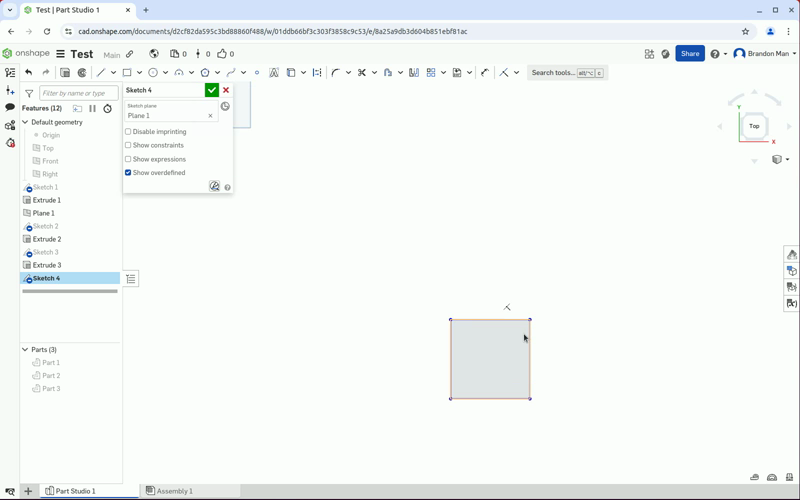
scroll(6)
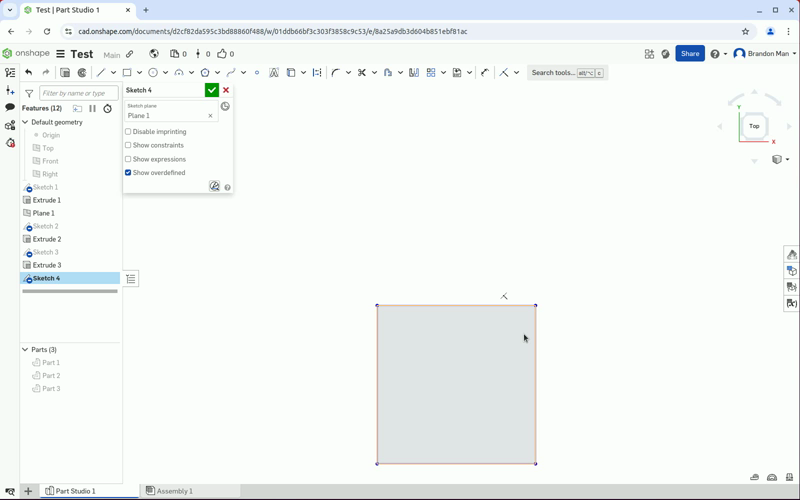
click(524, 333)
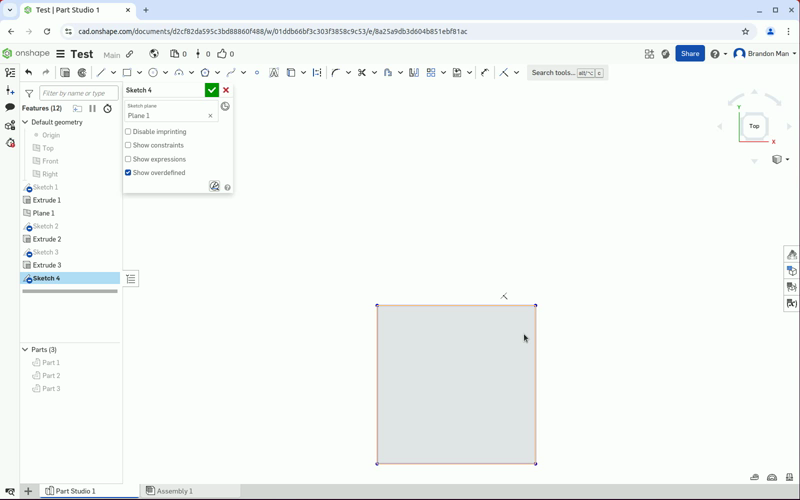
scroll(-6)
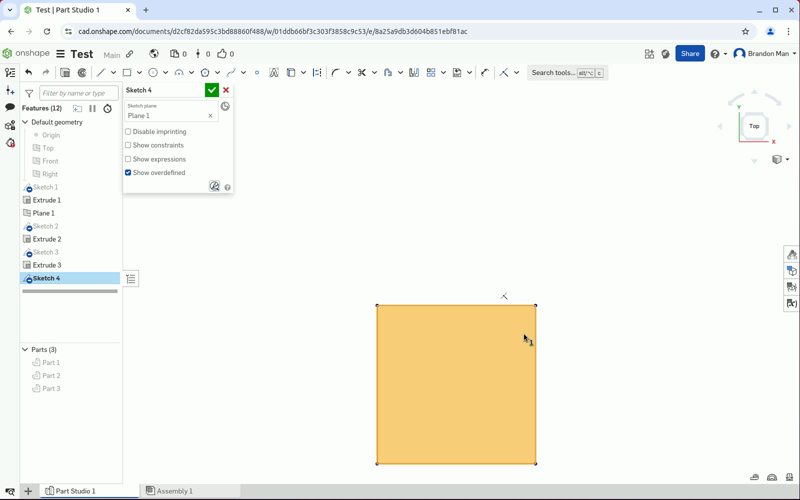
scroll(-6)
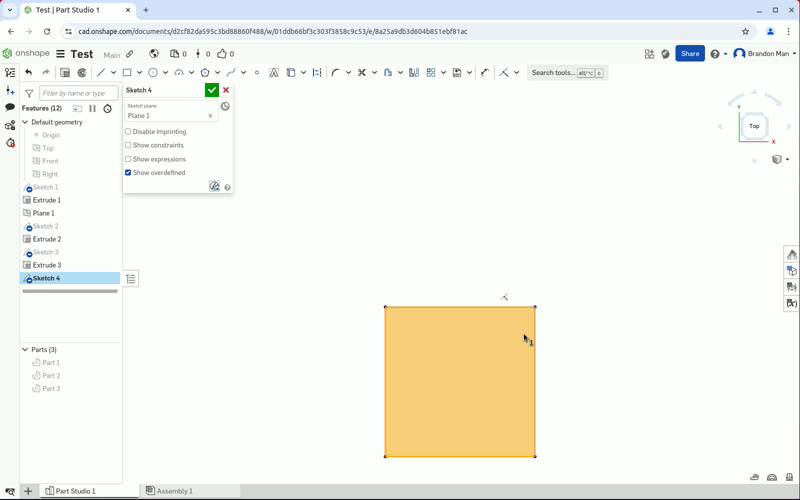
scroll(-6)
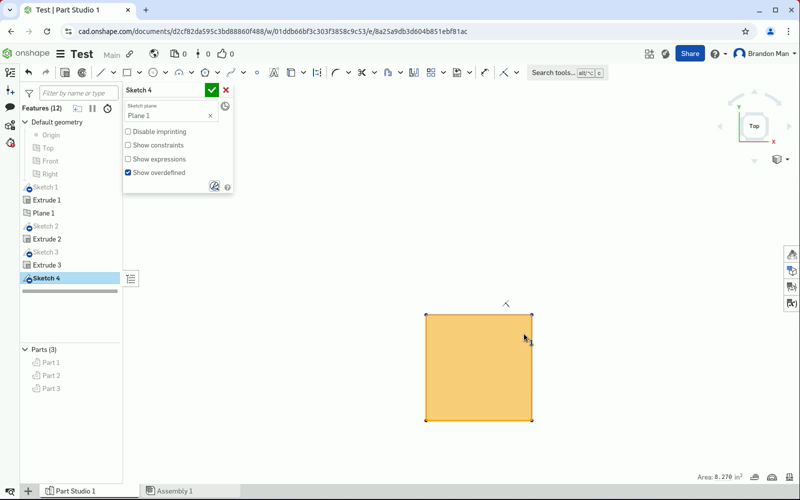
scroll(-6)
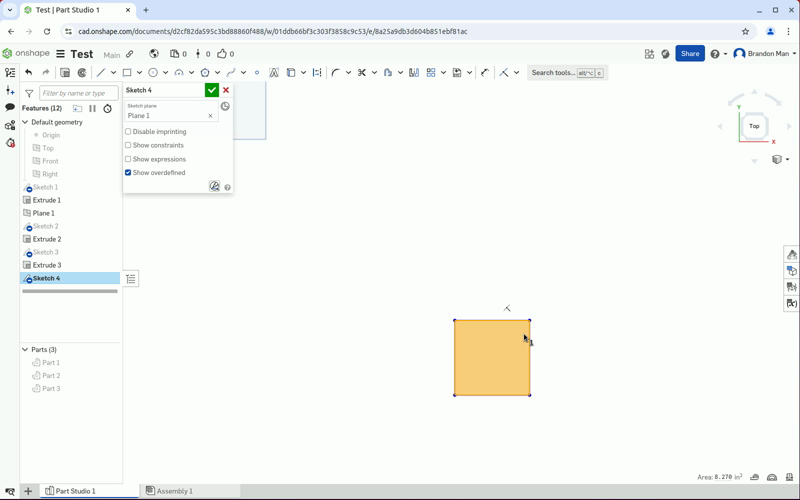
scroll(-6)
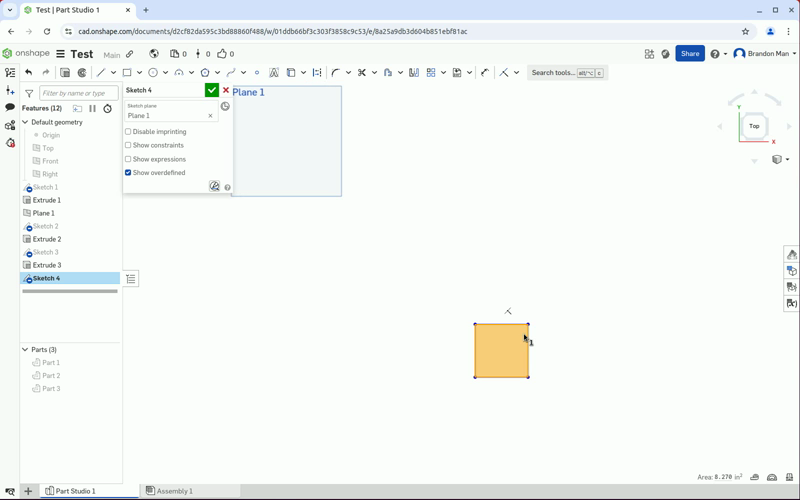
scroll(-6)
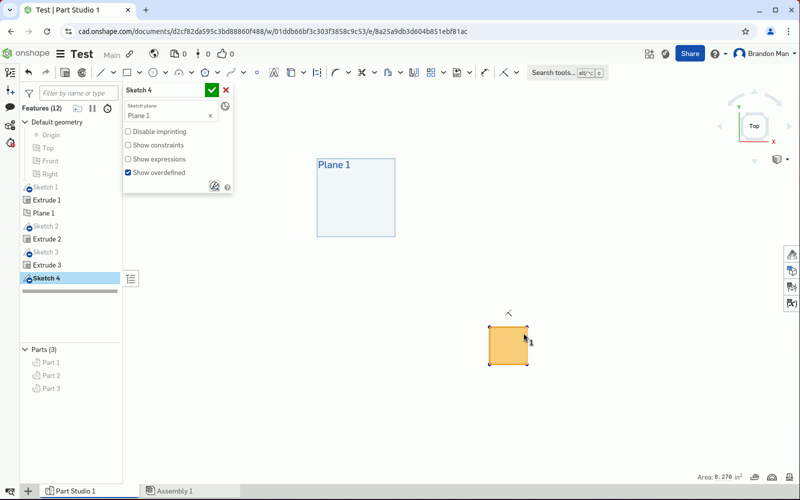
scroll(-6)
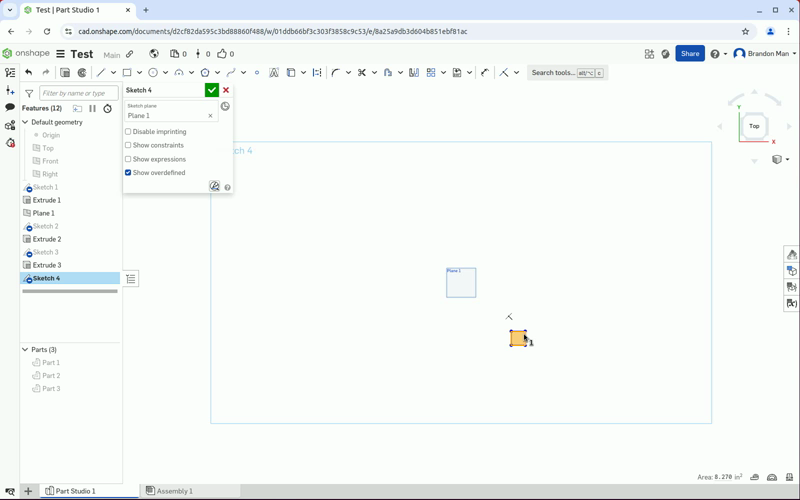
mouse_move(73, 352)
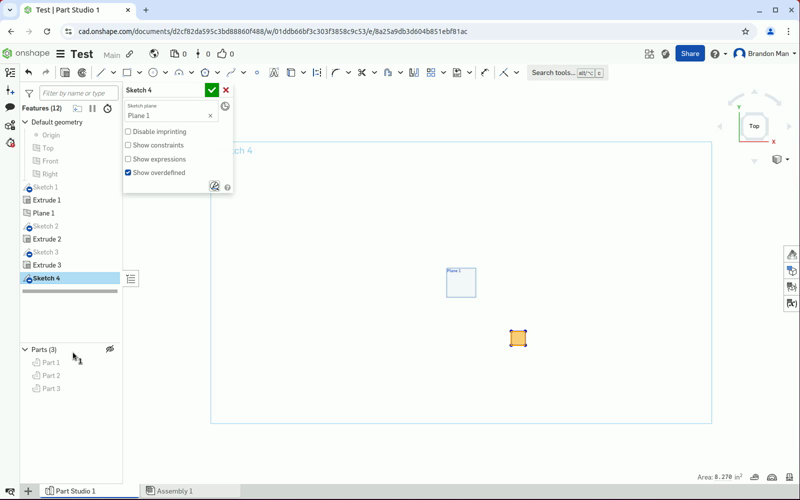
key(shift+y)
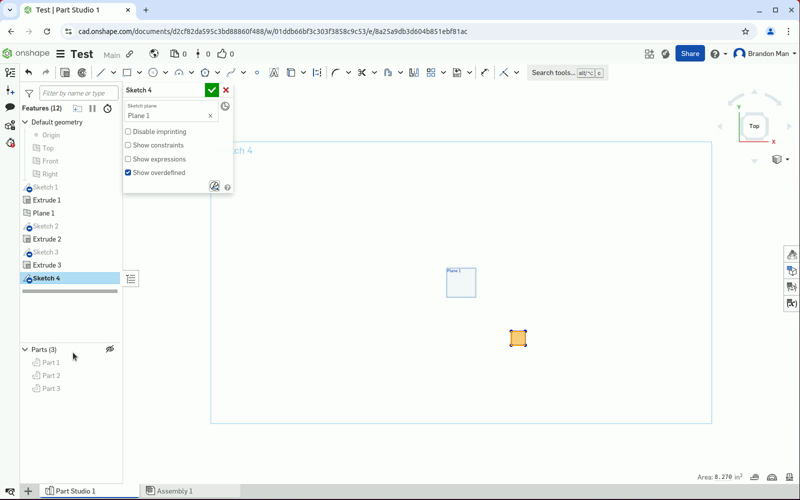
key(shift+e)
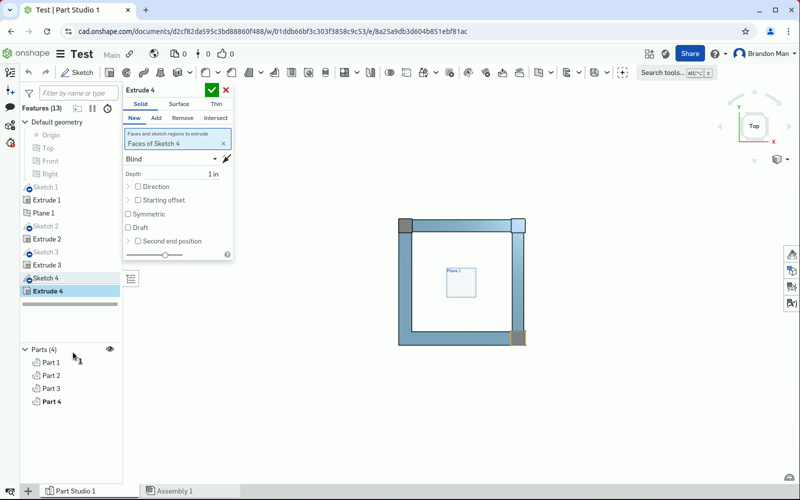
mouse_move(143, 106)
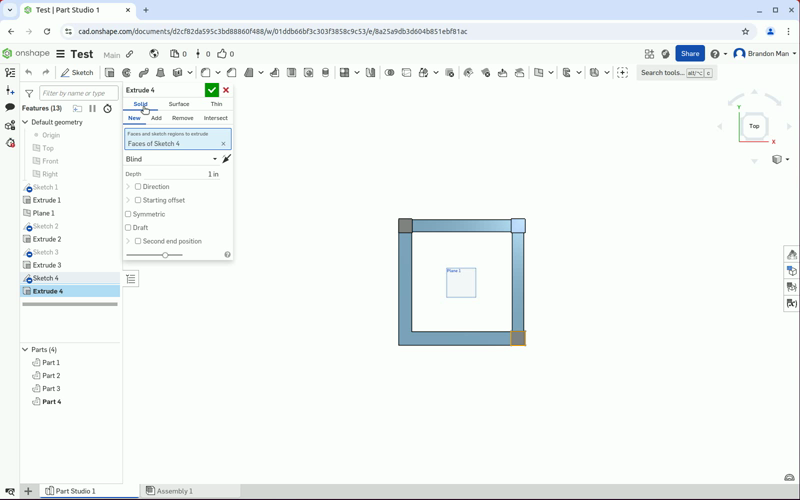
click(143, 106)
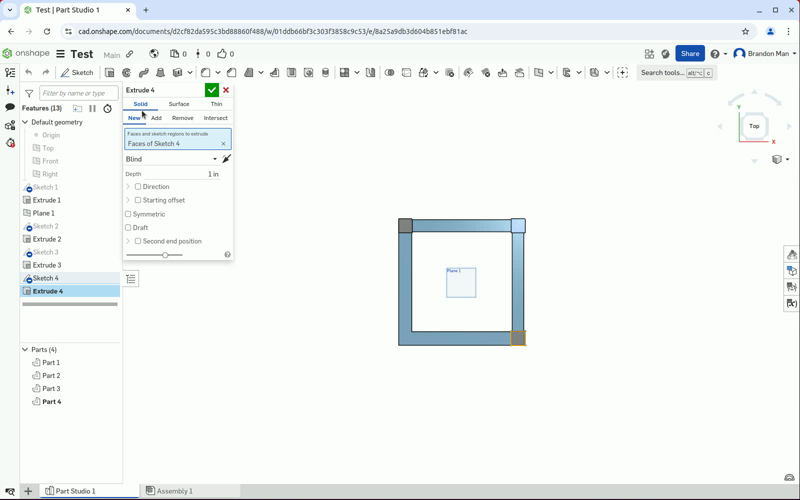
mouse_move(137, 120)
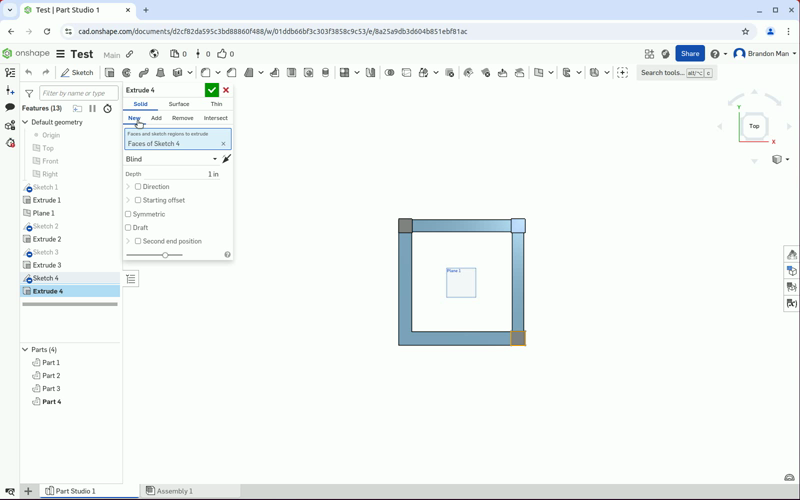
click(137, 120)
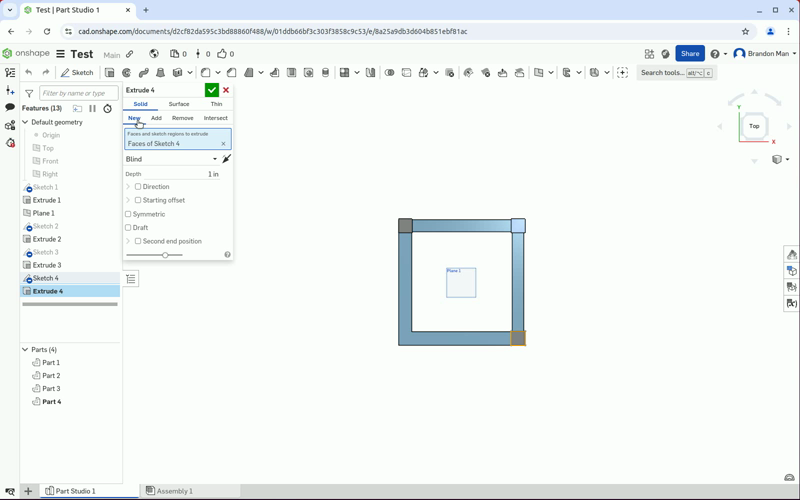
key(tab, 4)
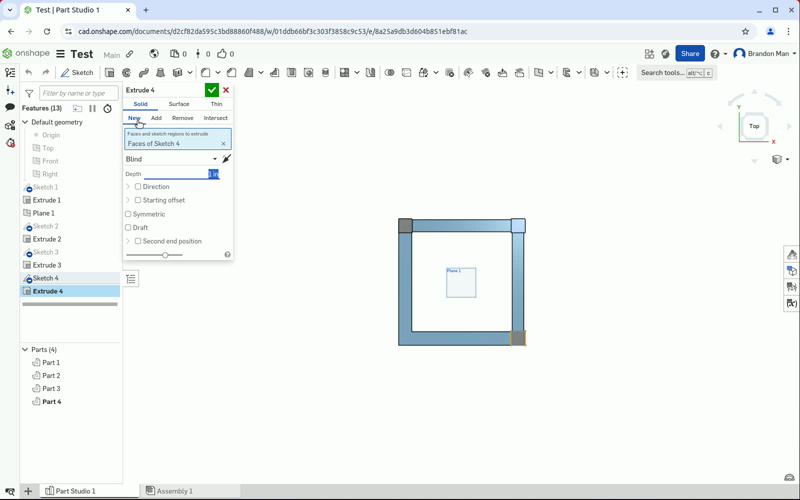
text(20.46)
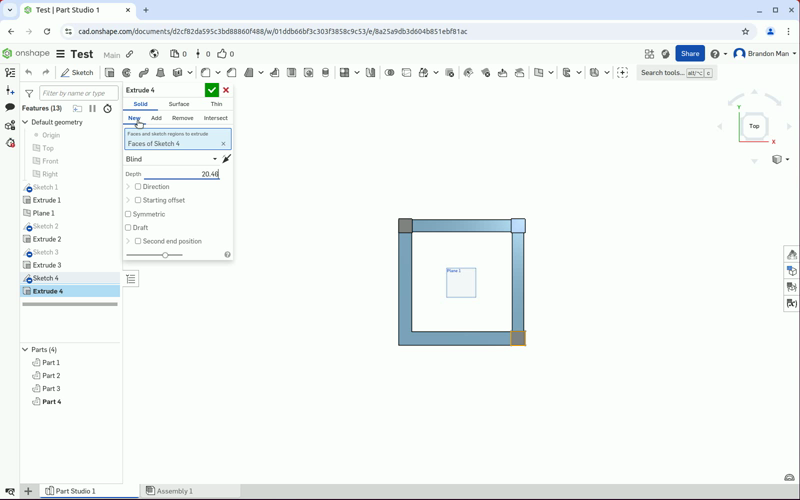
key(enter)
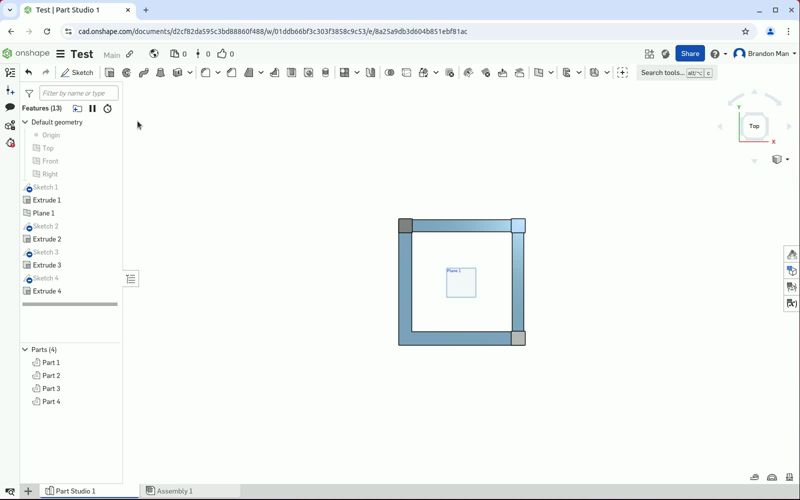
key(shift+h)
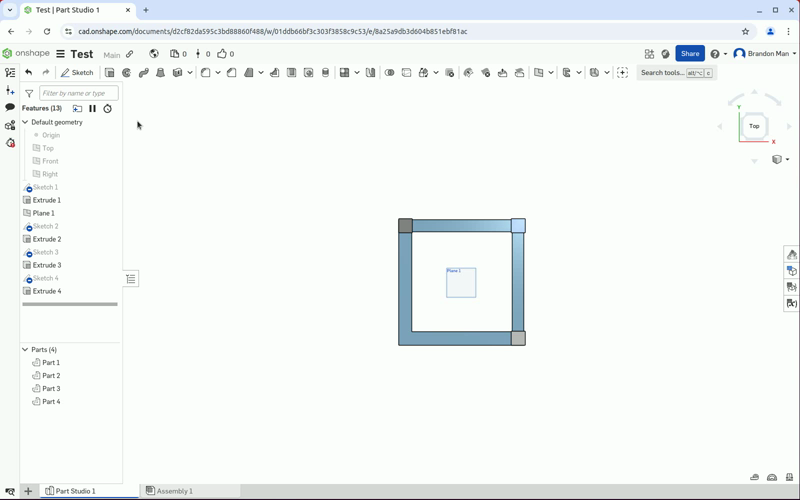
key(shift+h)
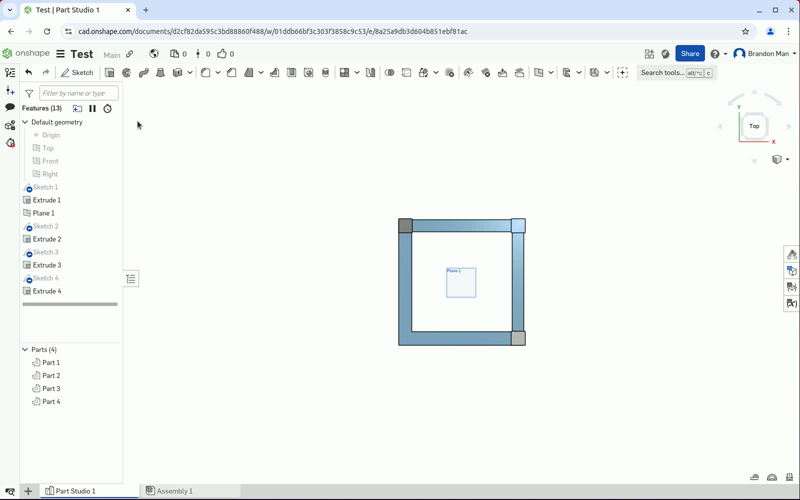
mouse_move(73, 189)
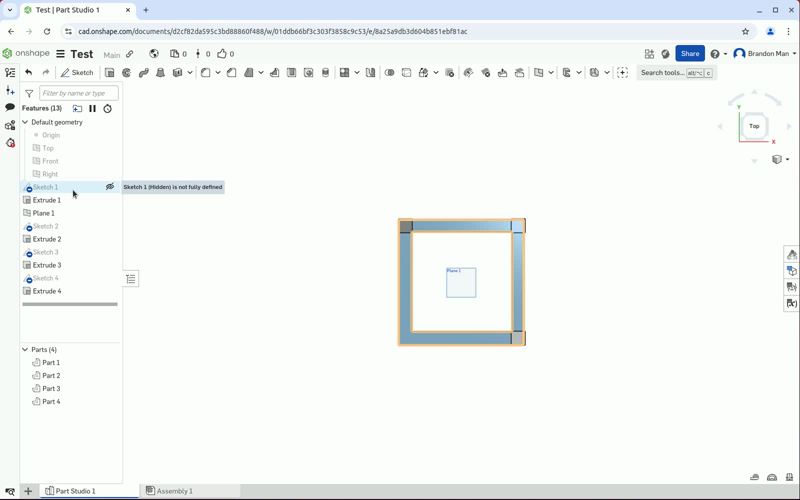
click(73, 189)
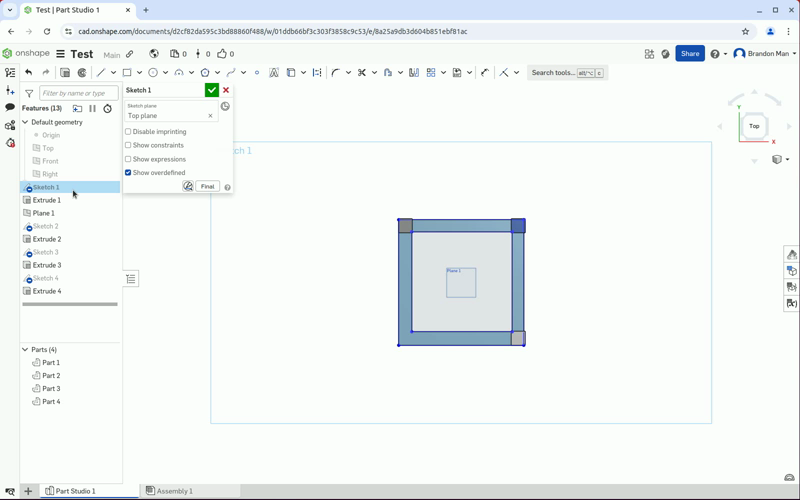
mouse_move(229, 92)
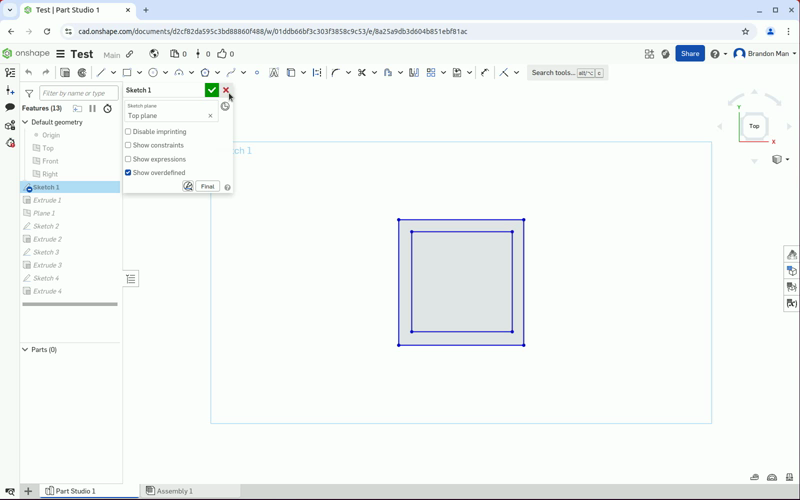
click(229, 92)
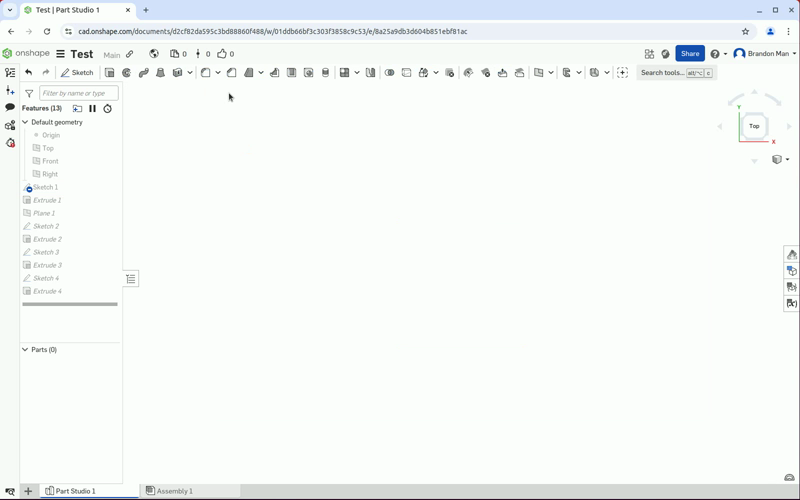
key(shift+s)
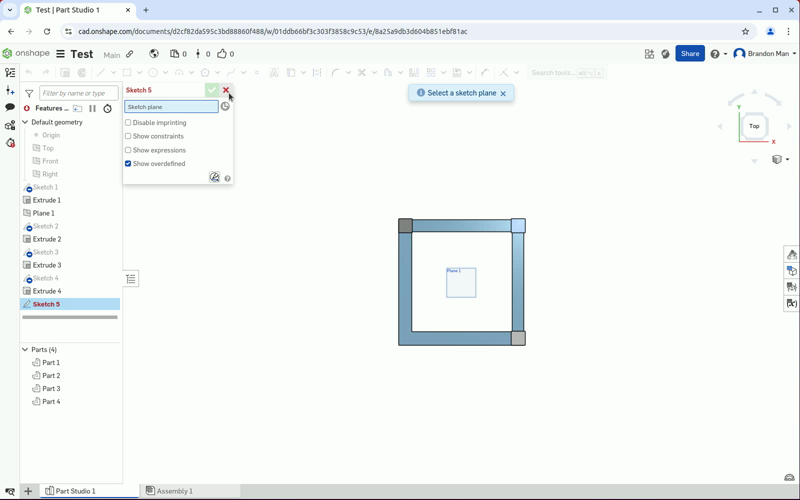
mouse_move(73, 215)
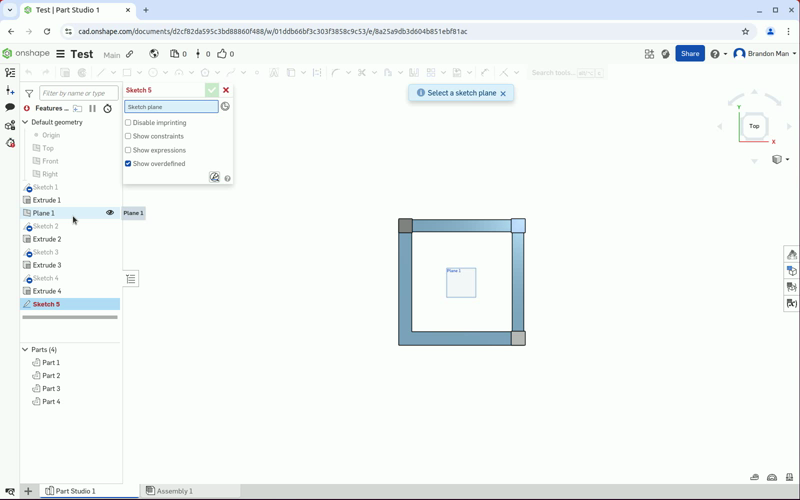
click(73, 215)
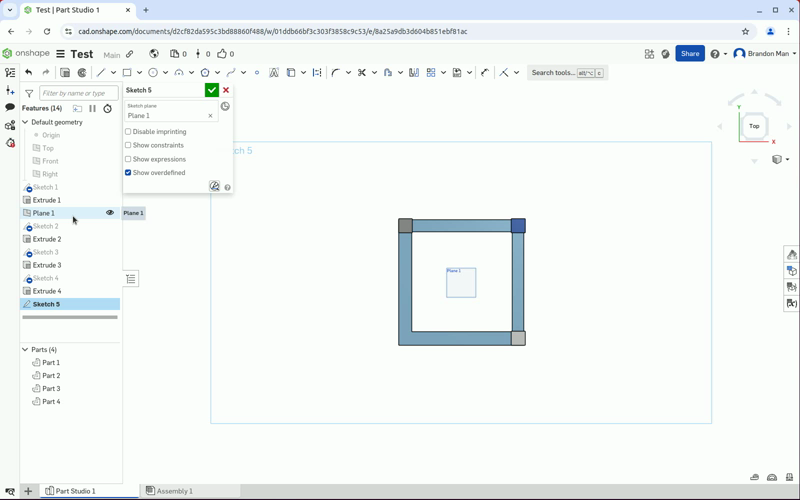
mouse_move(73, 352)
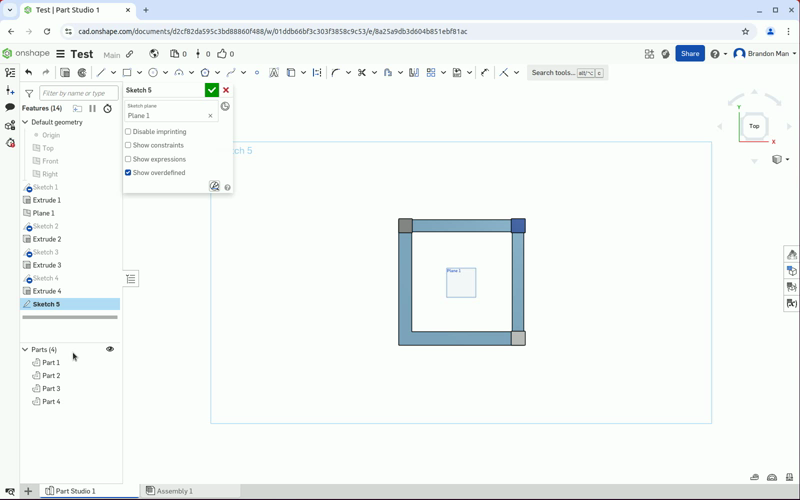
key(y)
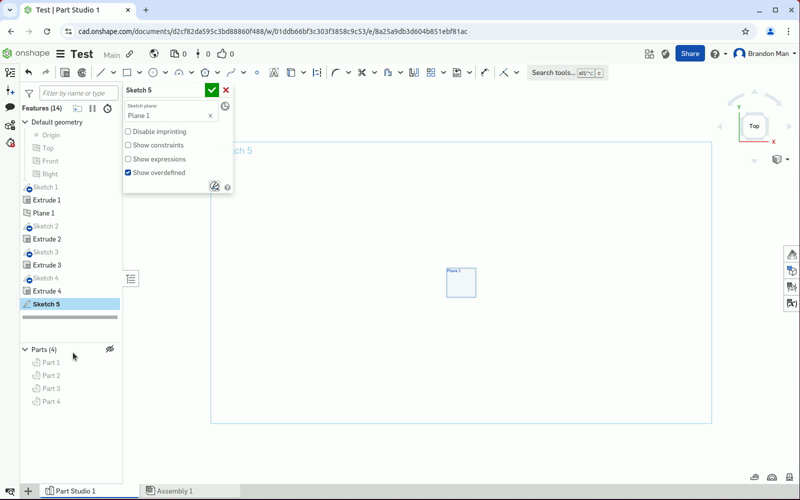
key(l)
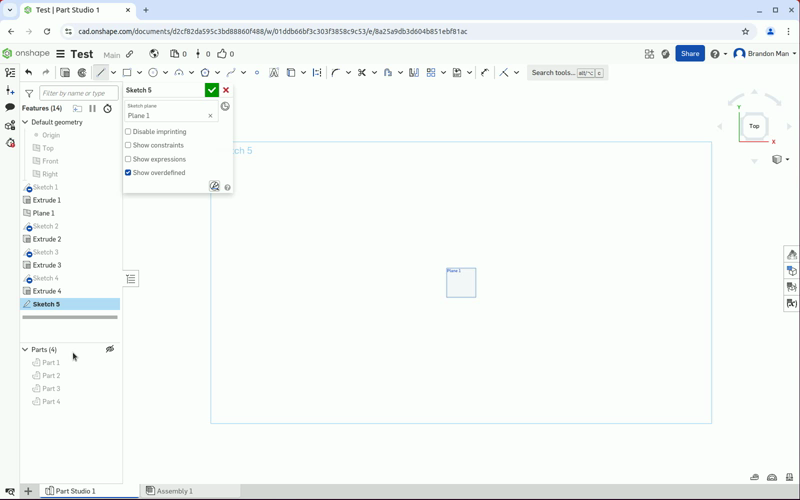
key_down(shift)
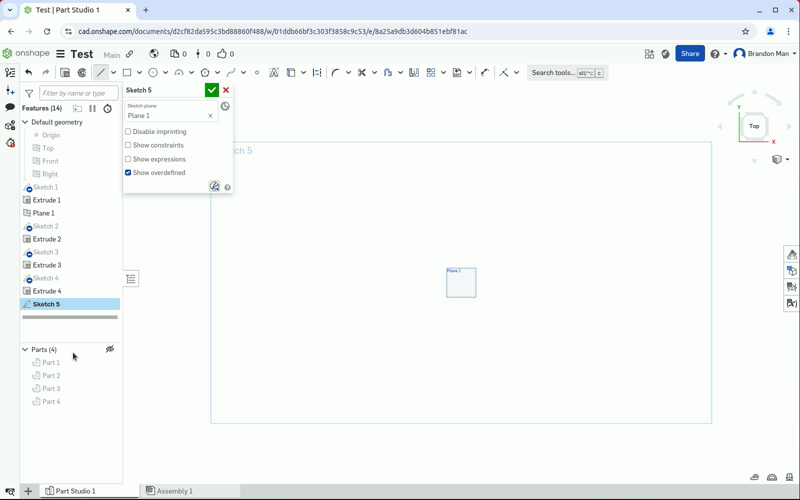
mouse_move(398, 345)
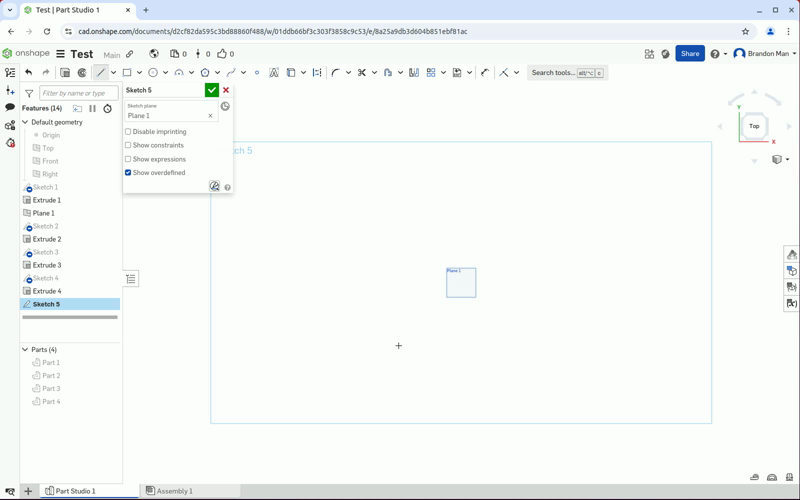
click(398, 345)
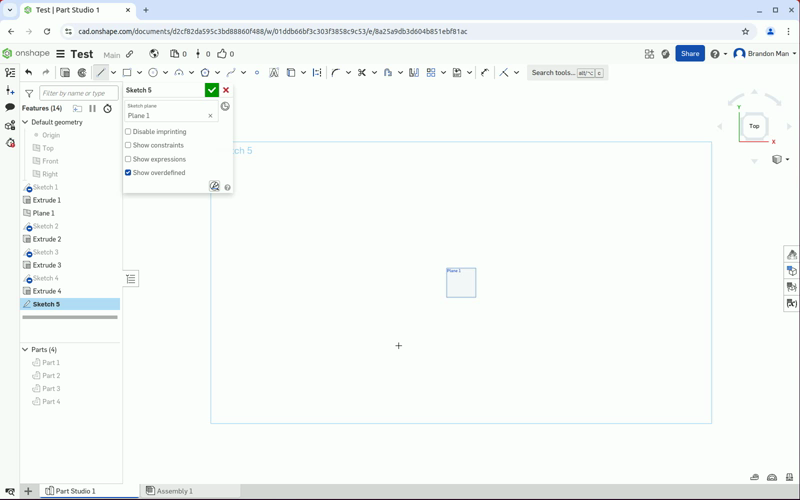
key_up(shift)
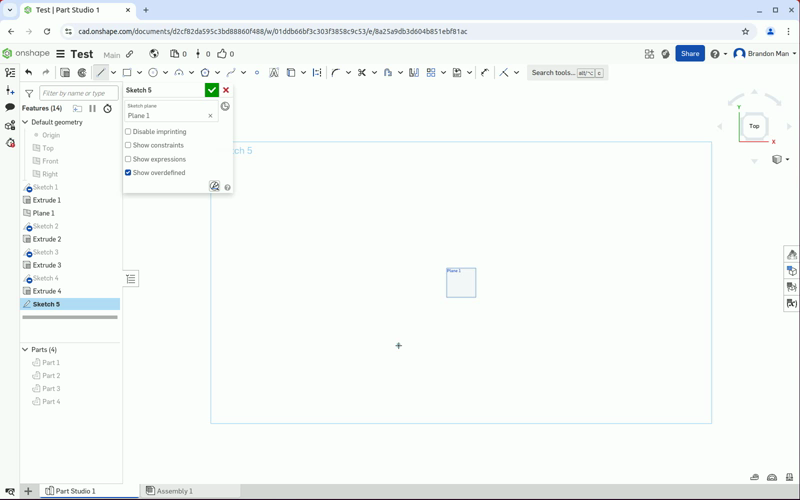
key_down(shift)
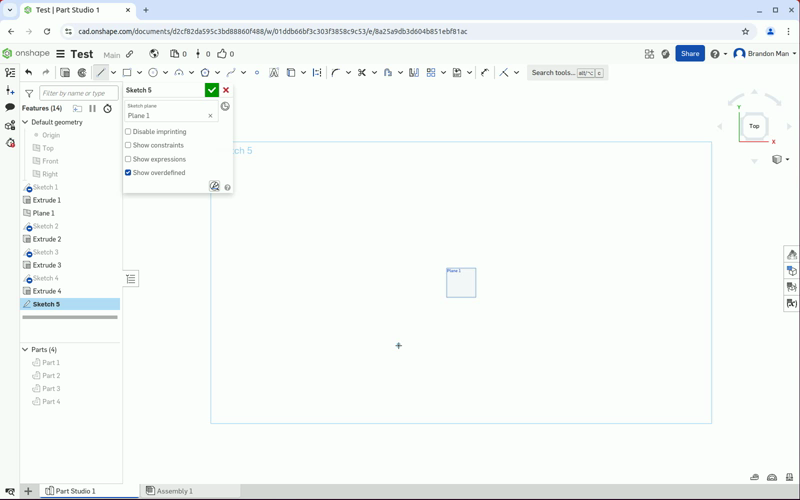
mouse_move(428, 345)
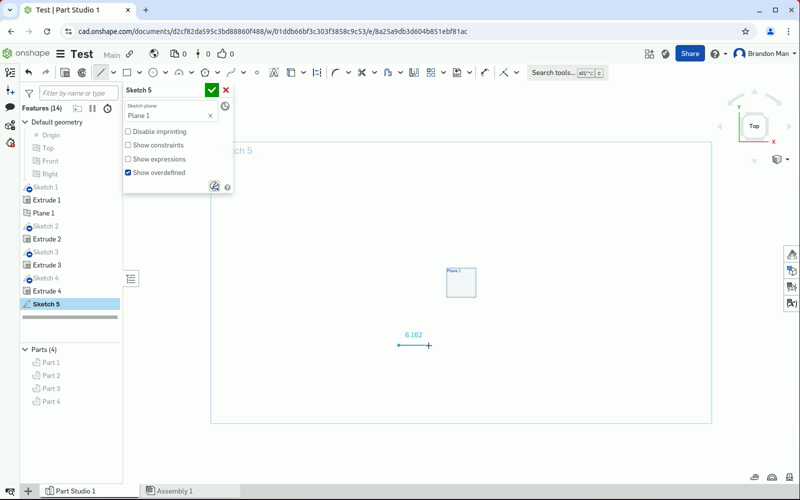
mouse_move(412, 345)
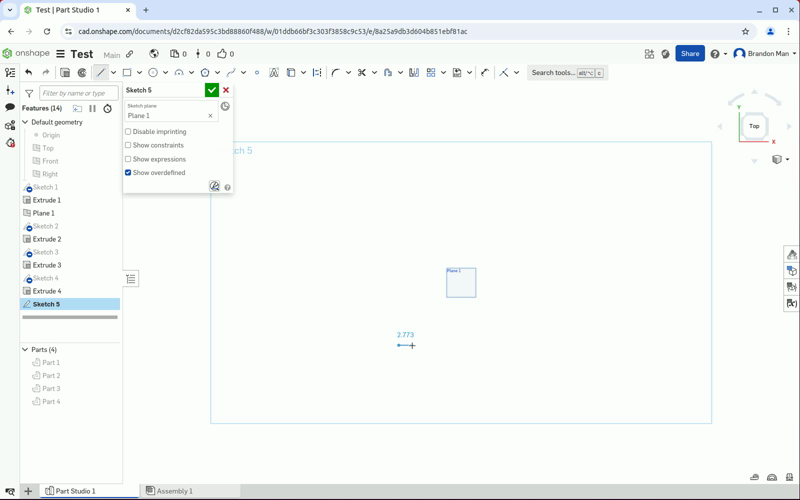
click(412, 345)
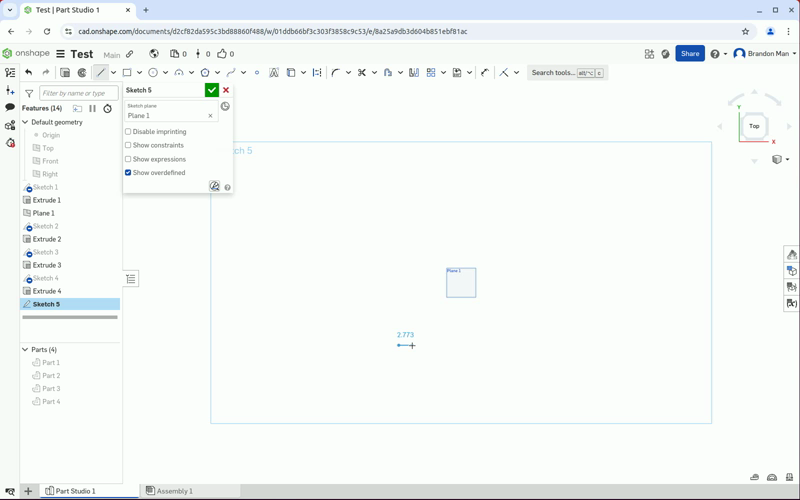
key_up(shift)
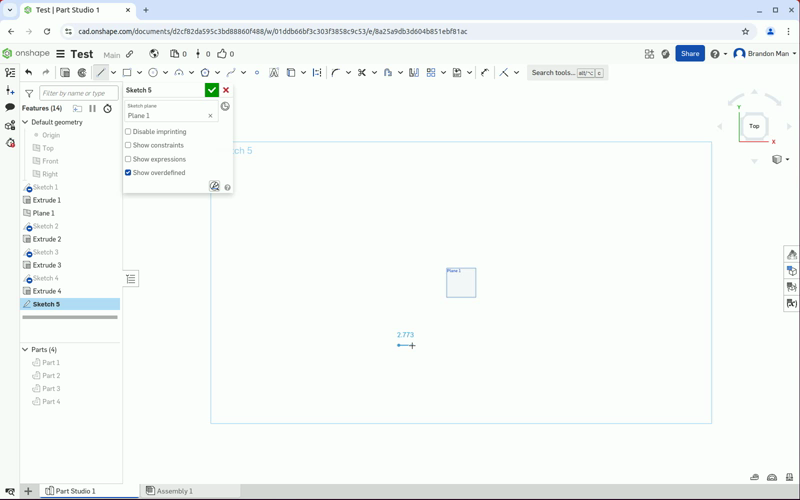
key_down(shift)
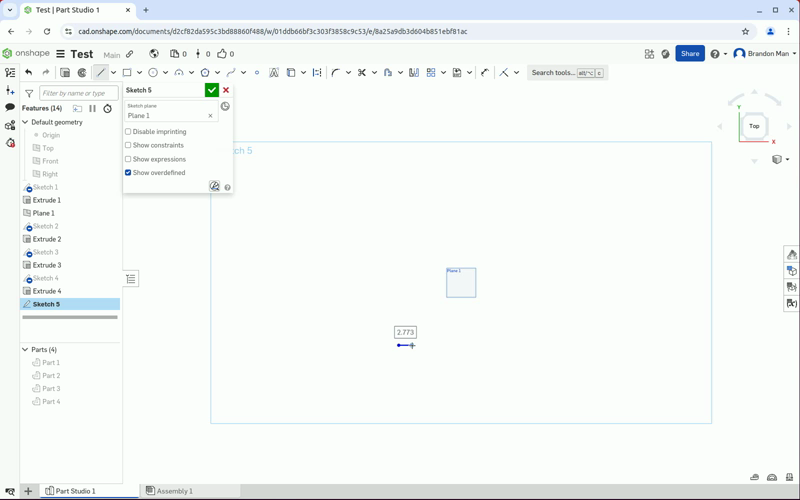
mouse_move(442, 345)
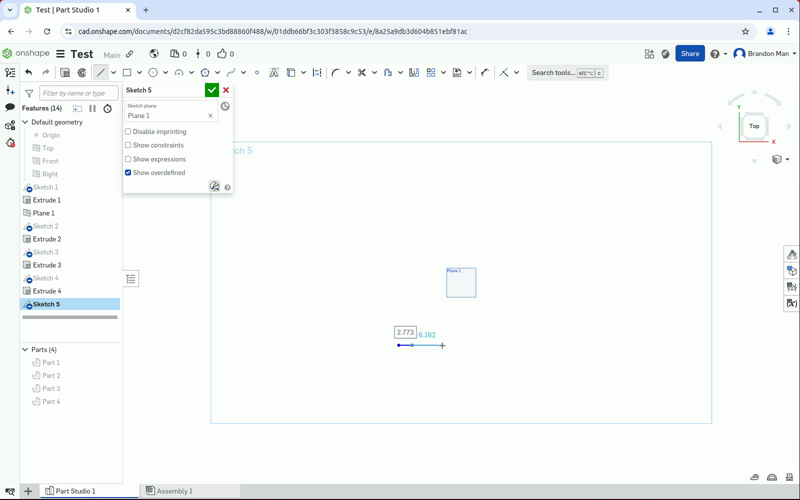
mouse_move(412, 331)
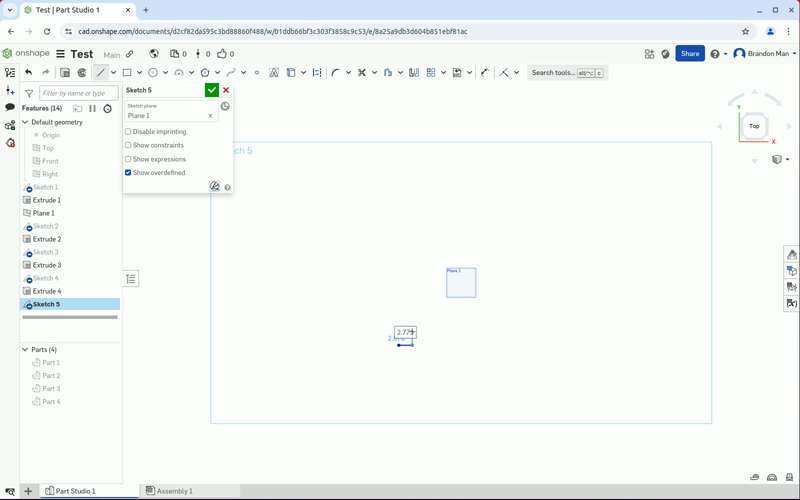
click(412, 331)
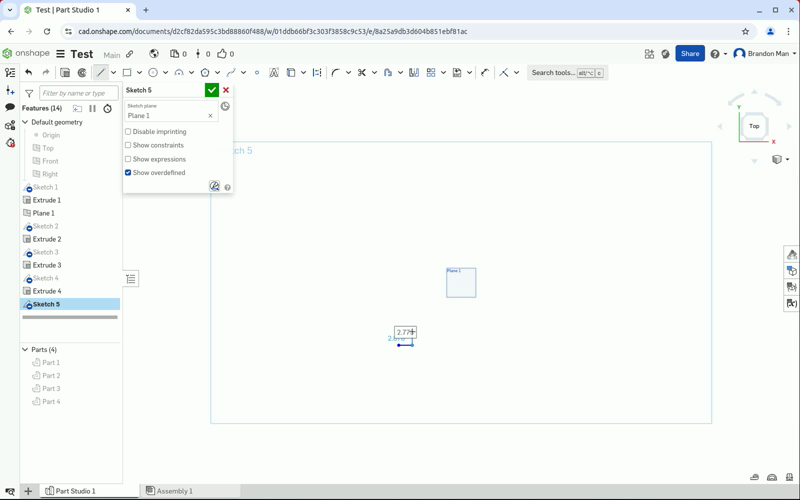
key_up(shift)
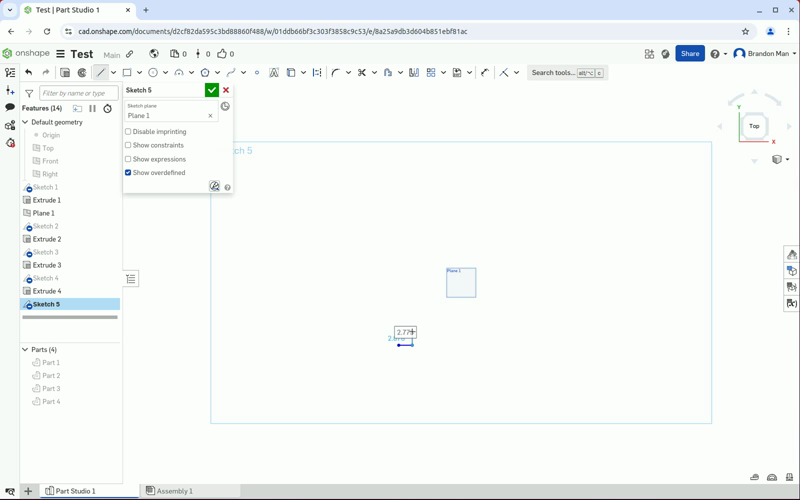
key_down(shift)
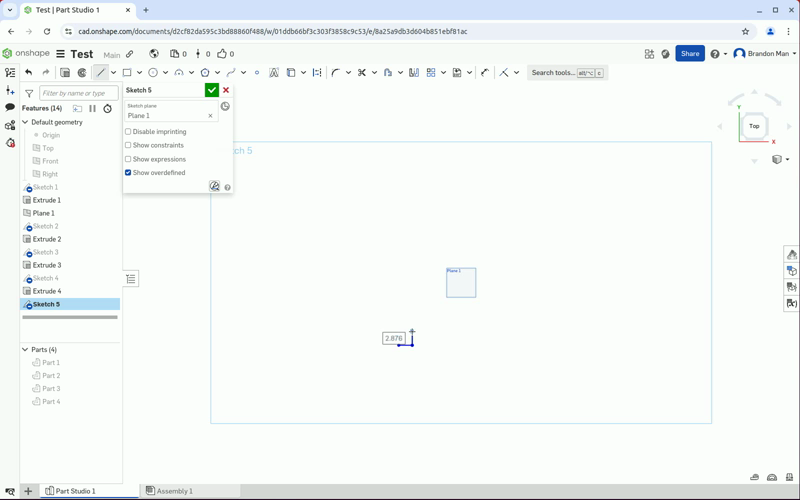
mouse_move(442, 331)
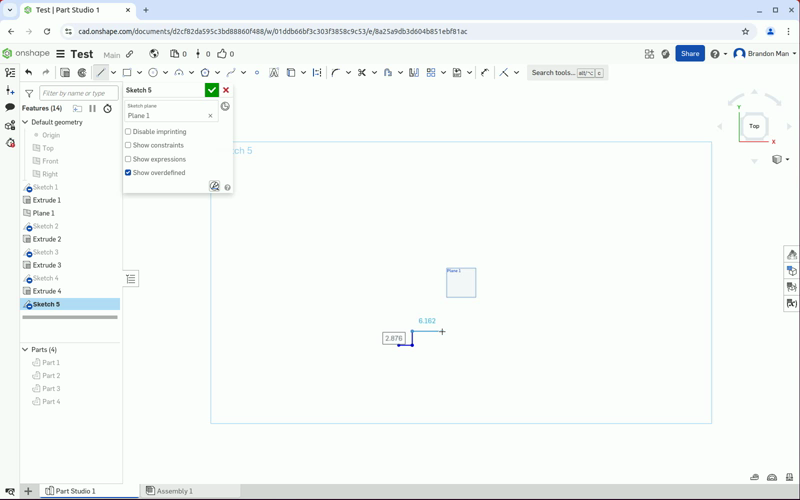
mouse_move(398, 331)
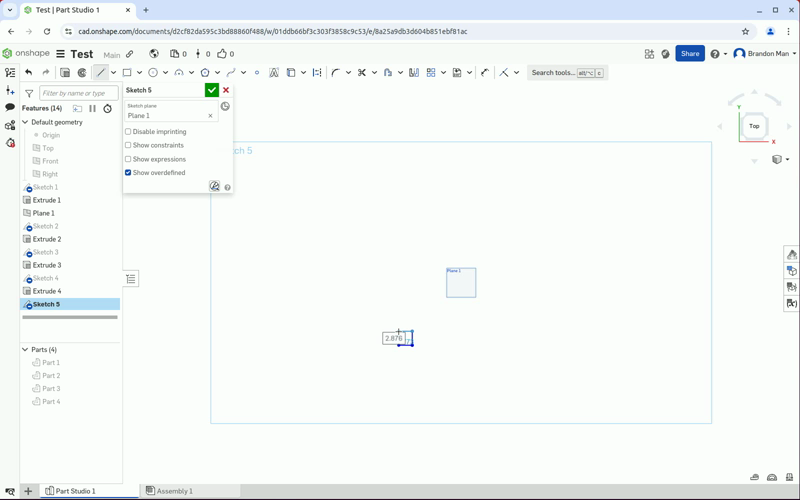
click(398, 331)
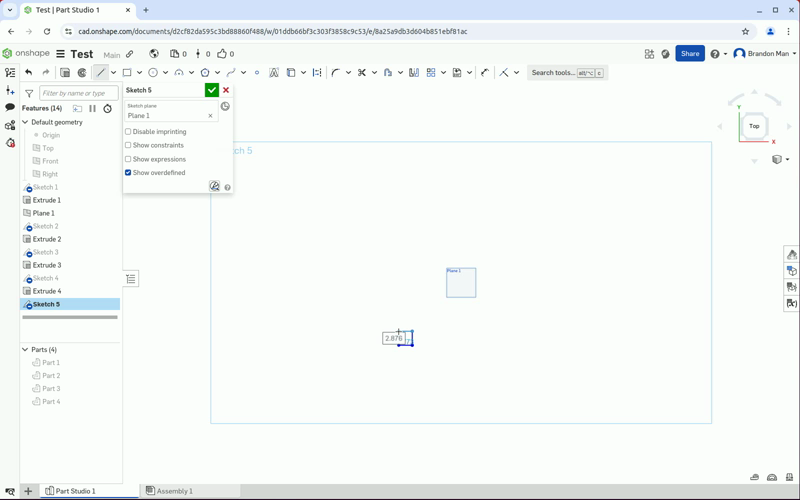
key_up(shift)
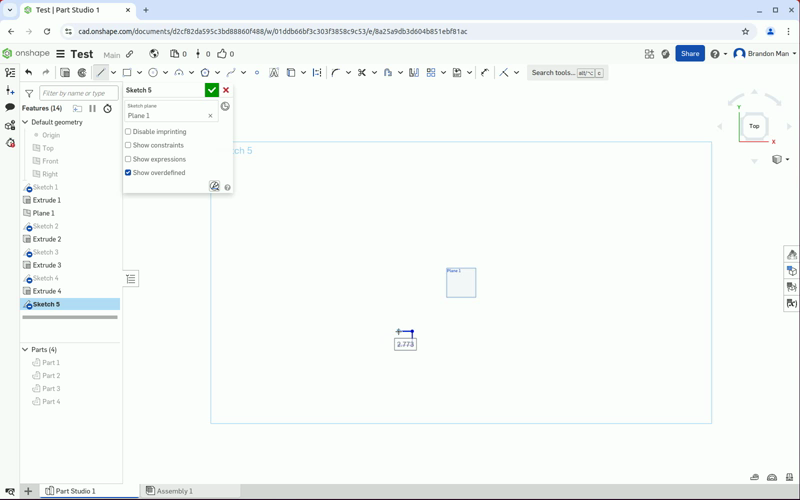
mouse_move(428, 331)
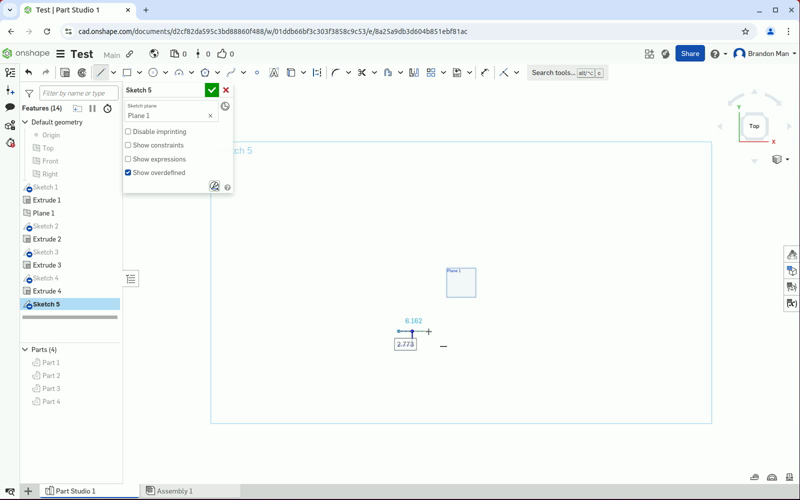
key_down(shift)
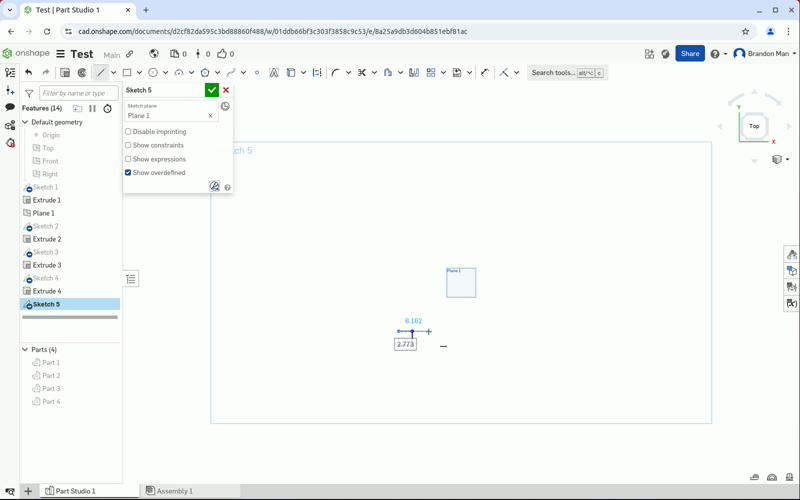
mouse_move(398, 345)
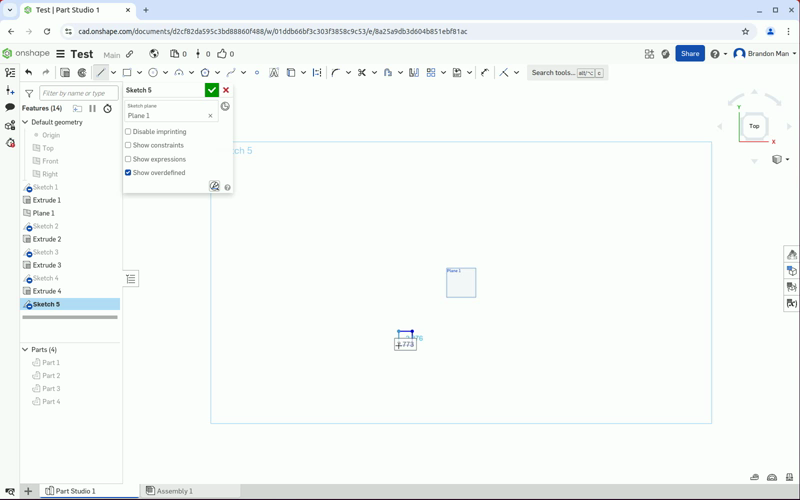
key_up(shift)
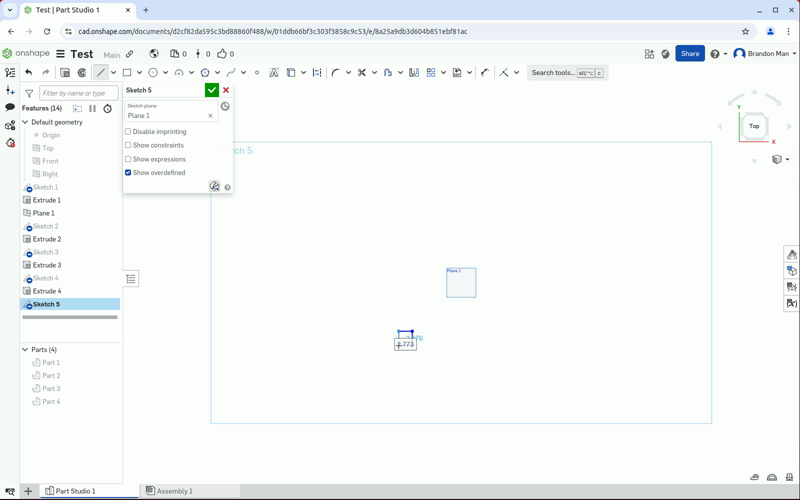
click(398, 345)
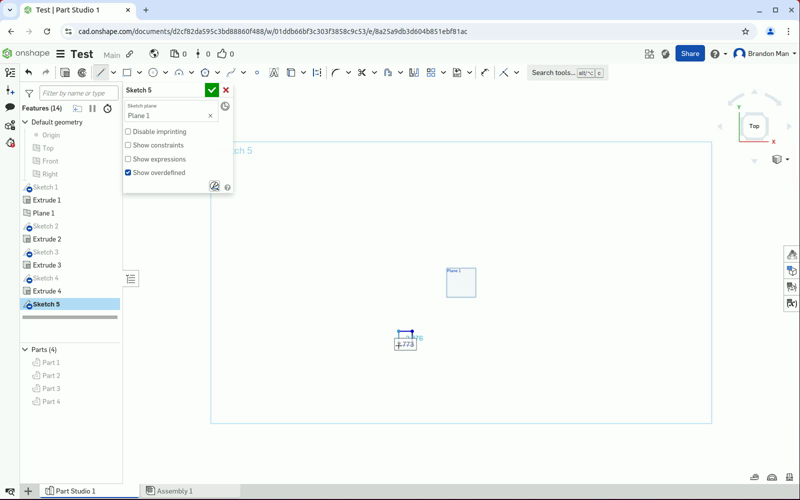
key(esc)
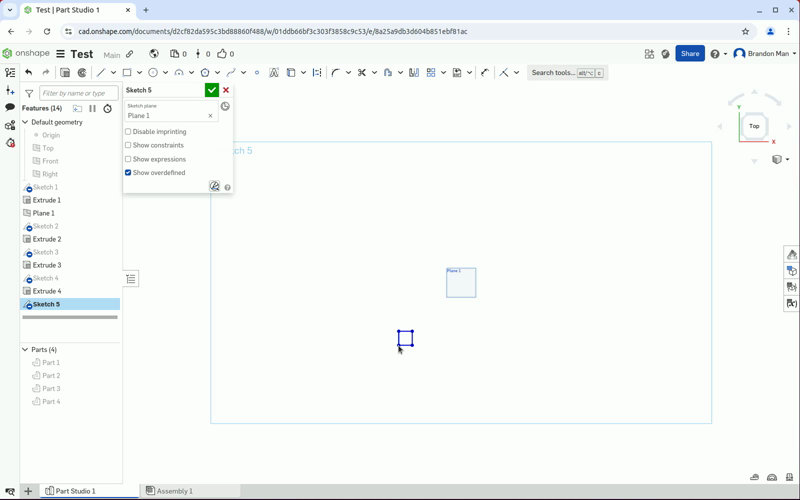
mouse_move(410, 337)
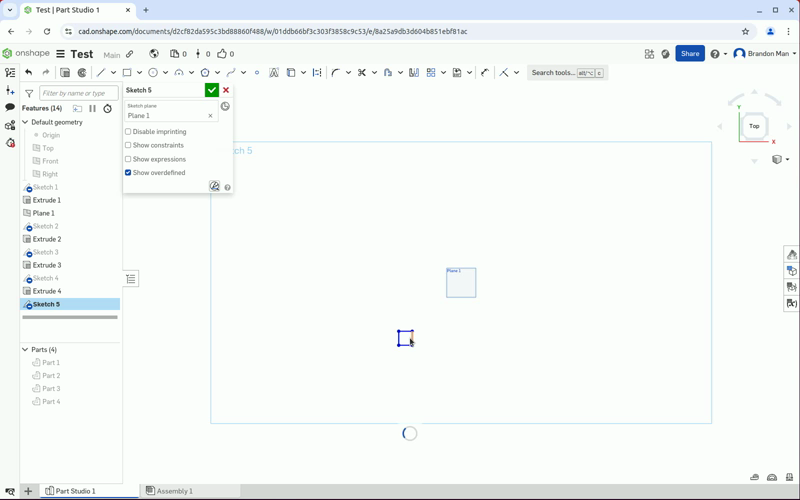
scroll(6)
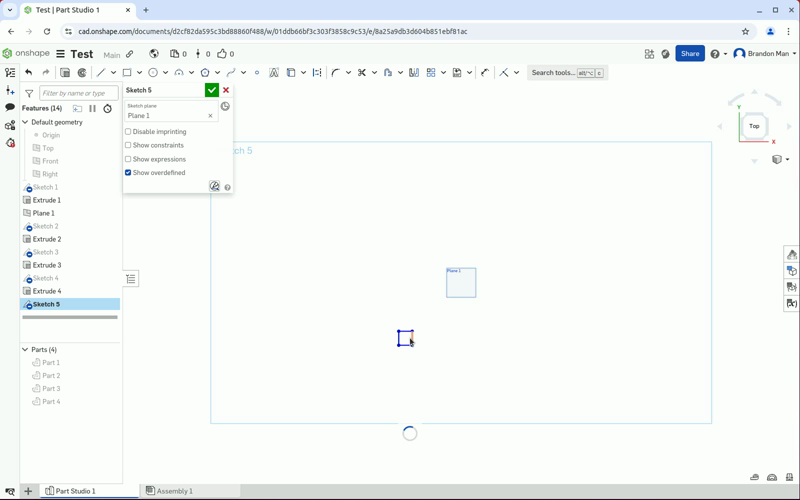
scroll(6)
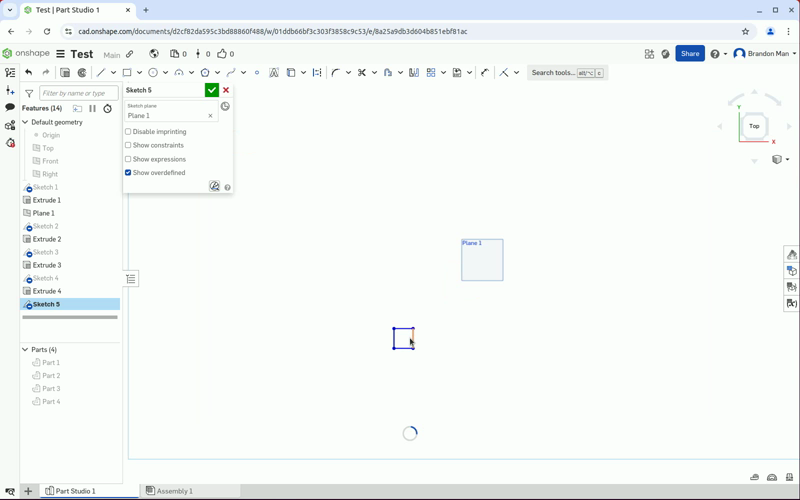
scroll(6)
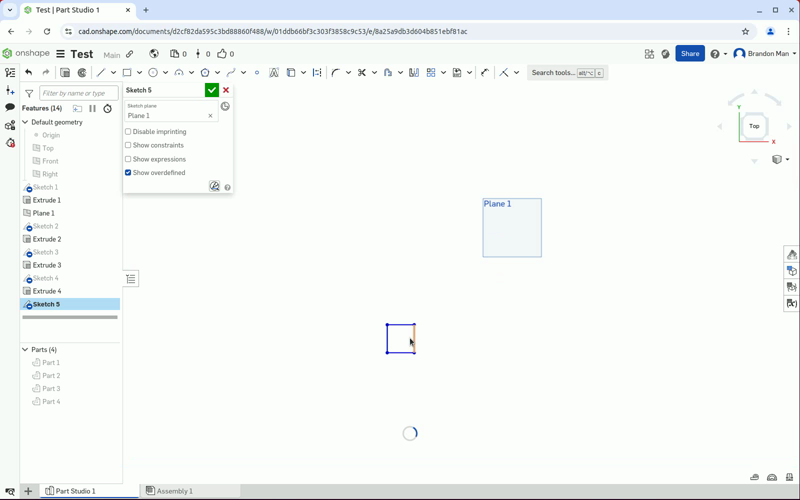
scroll(6)
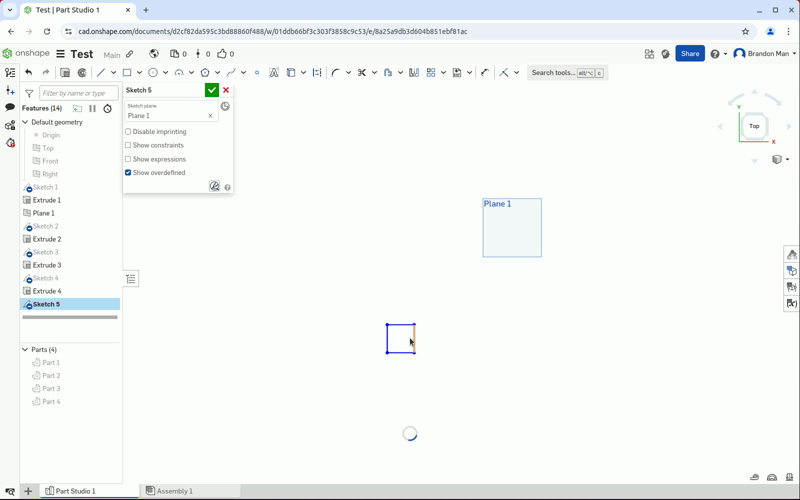
scroll(6)
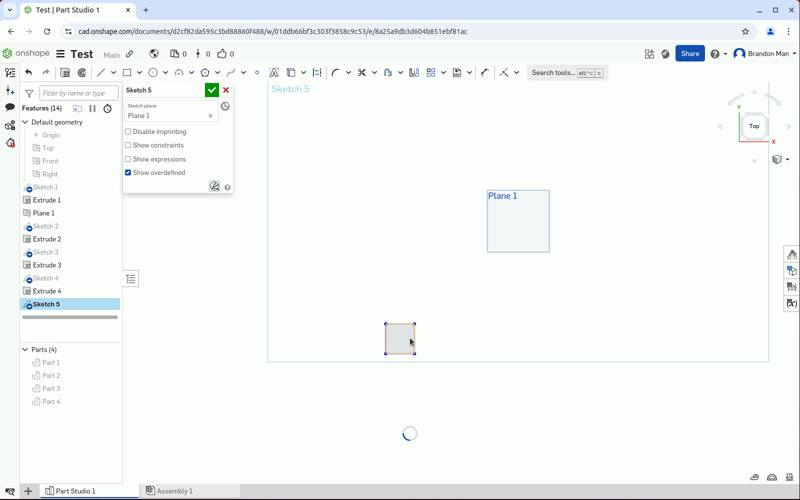
scroll(6)
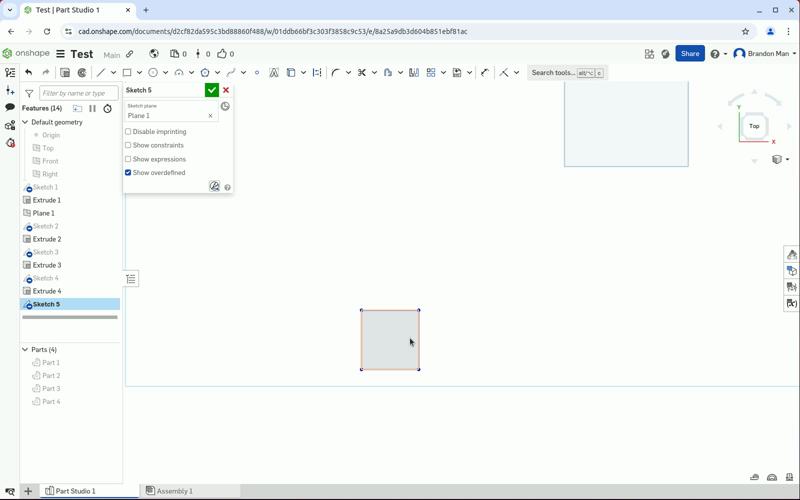
scroll(6)
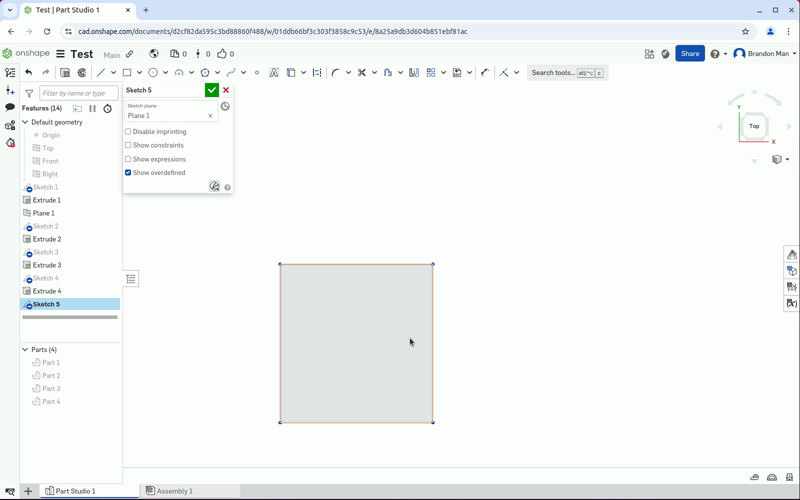
click(410, 337)
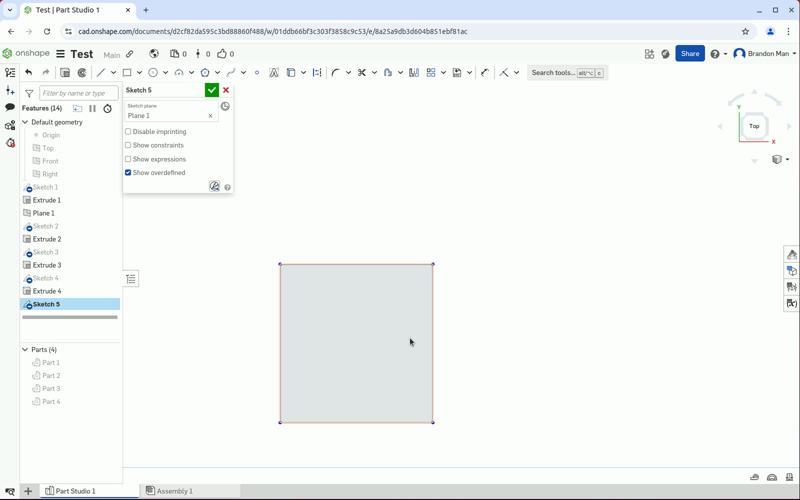
scroll(-6)
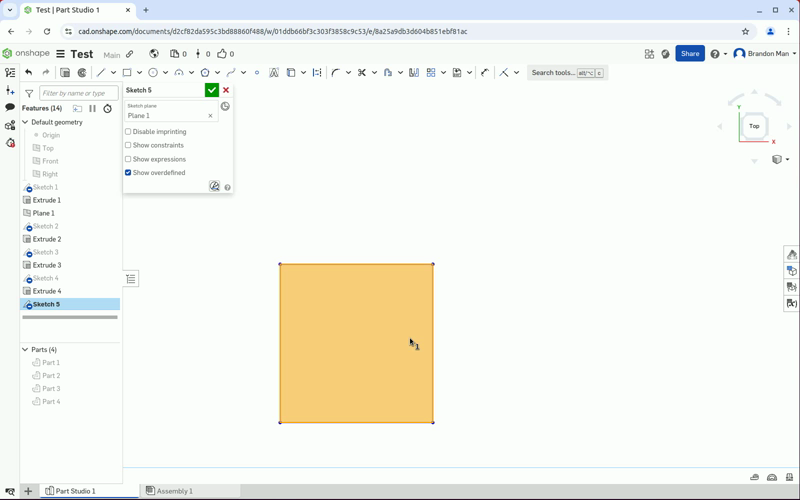
scroll(-6)
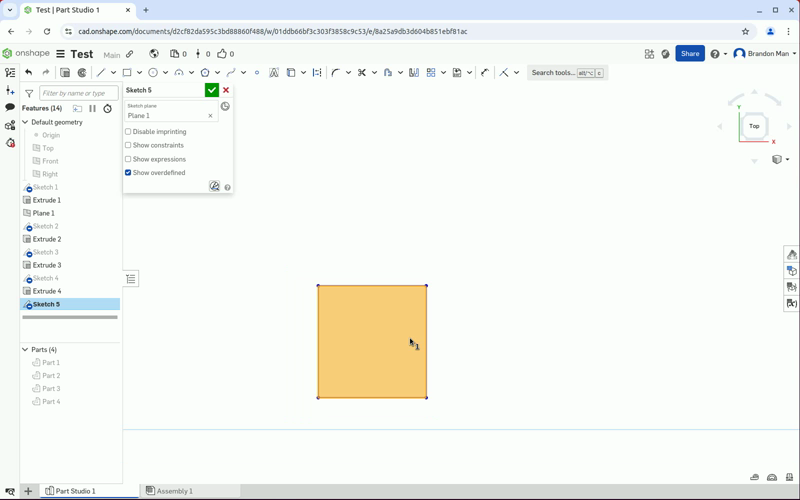
scroll(-6)
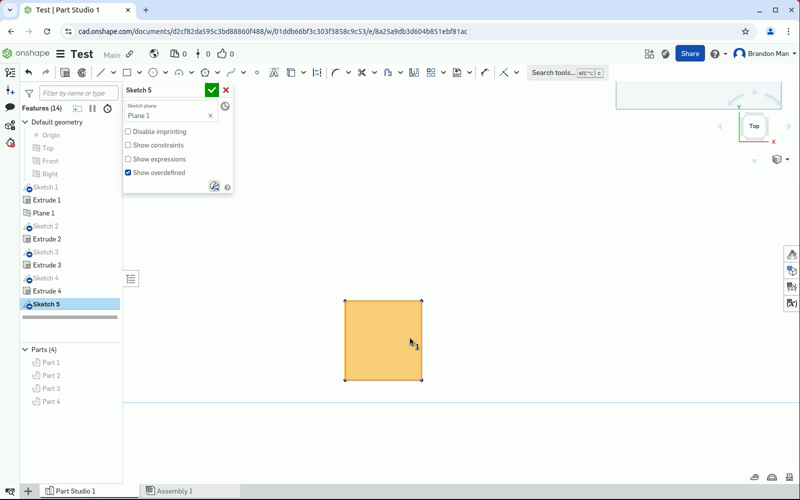
scroll(-6)
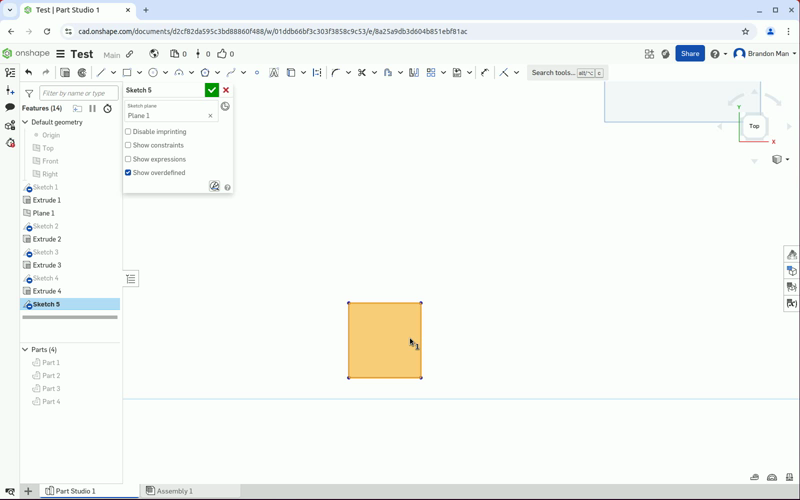
scroll(-6)
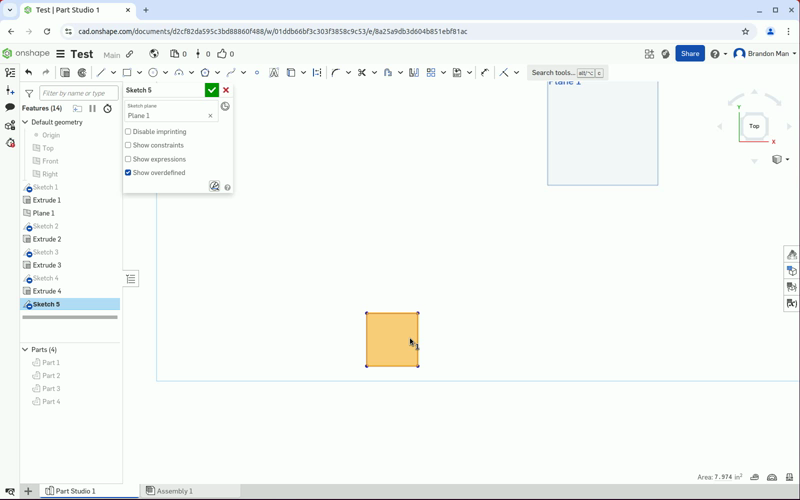
scroll(-6)
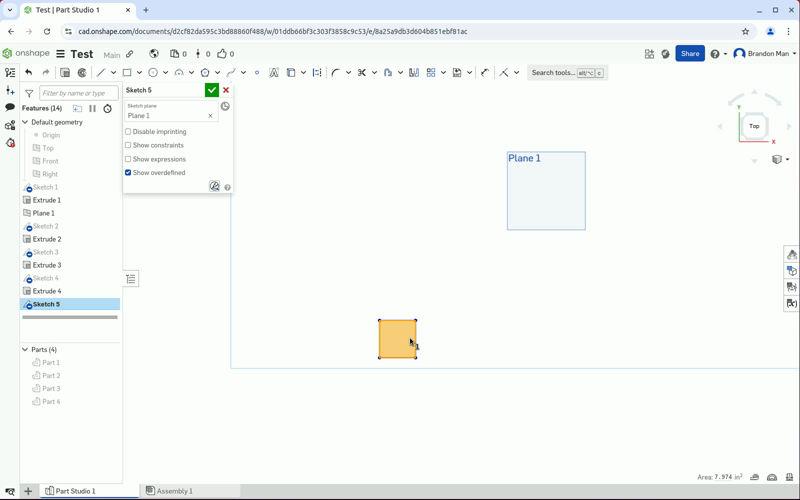
scroll(-6)
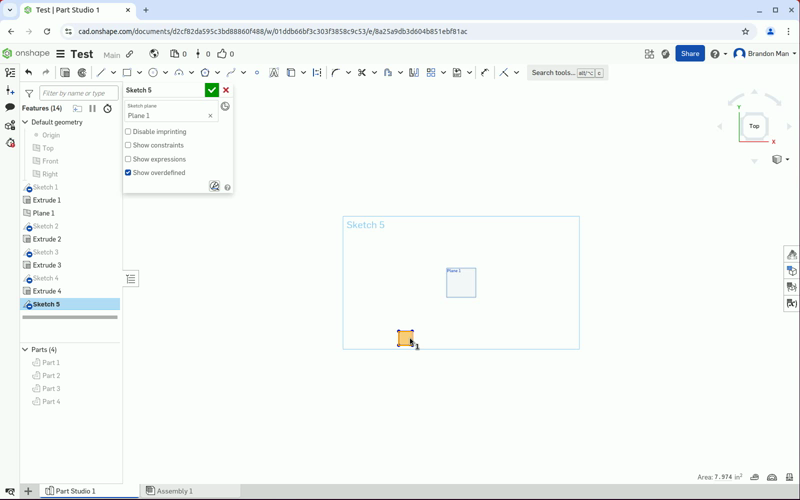
mouse_move(73, 352)
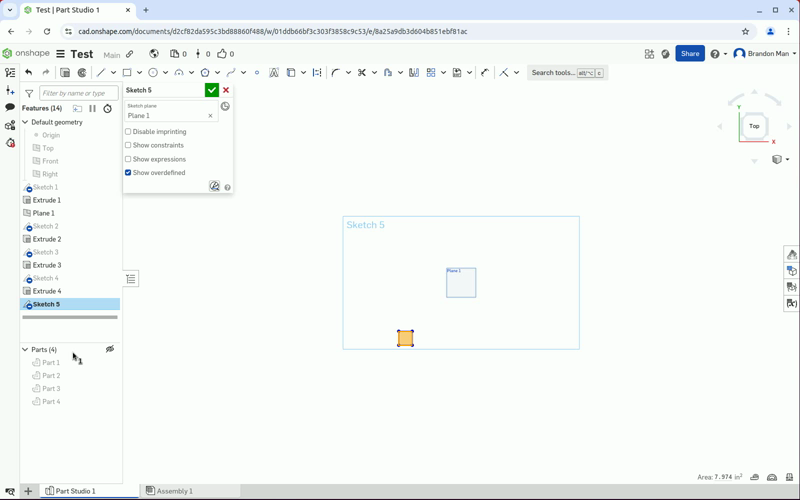
key(shift+y)
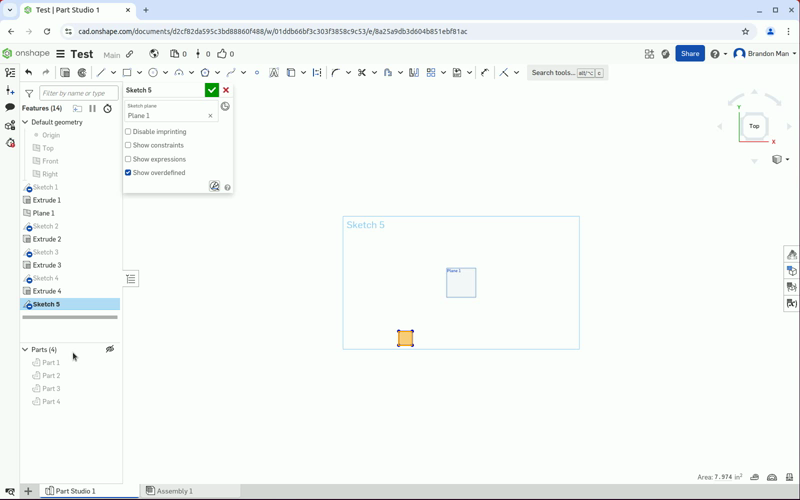
key(shift+e)
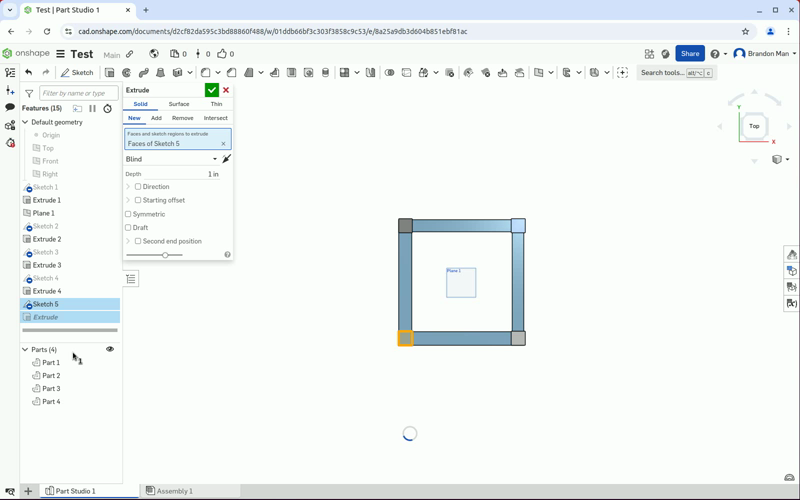
mouse_move(143, 106)
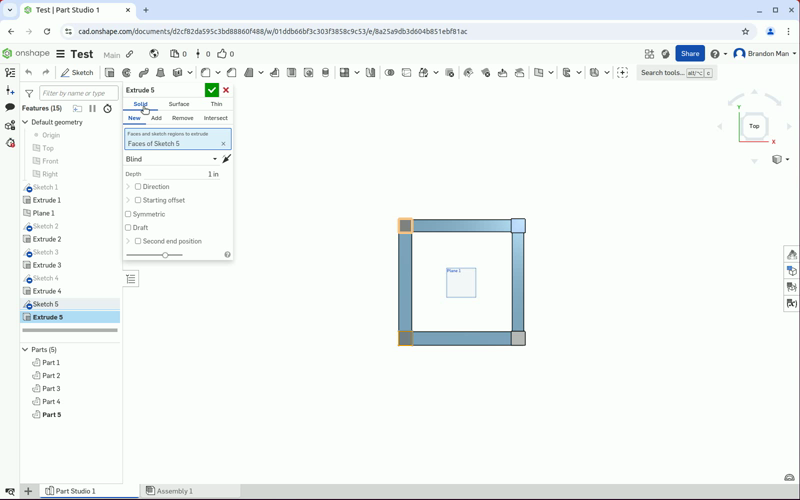
click(143, 106)
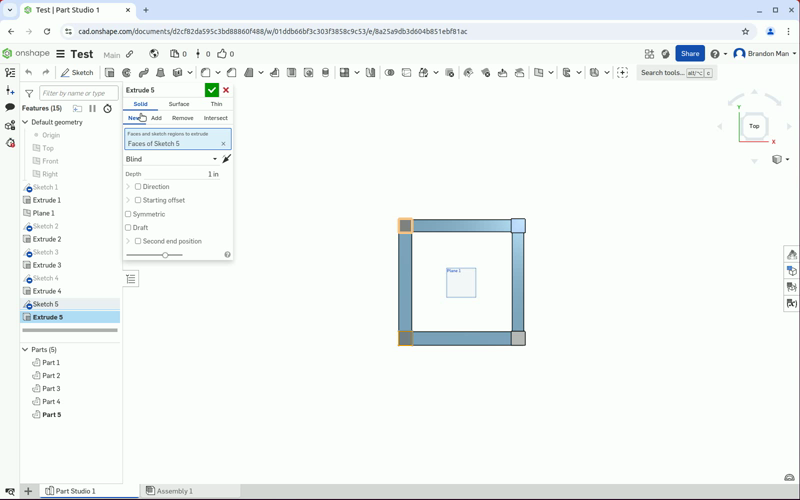
mouse_move(137, 120)
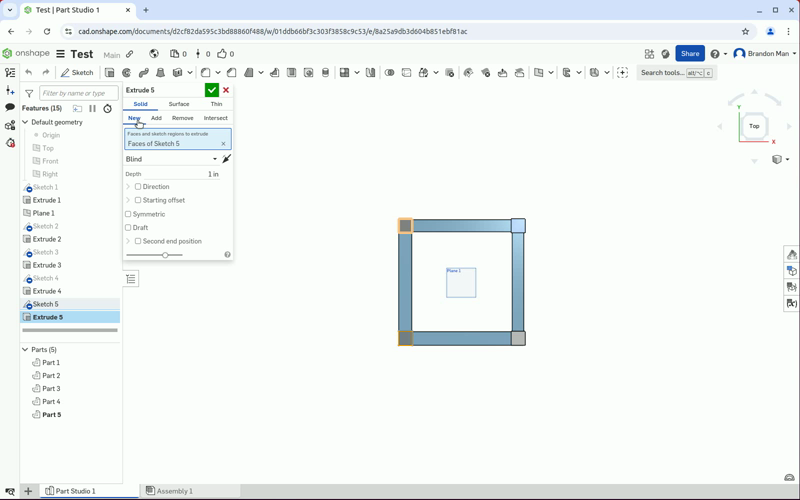
click(137, 120)
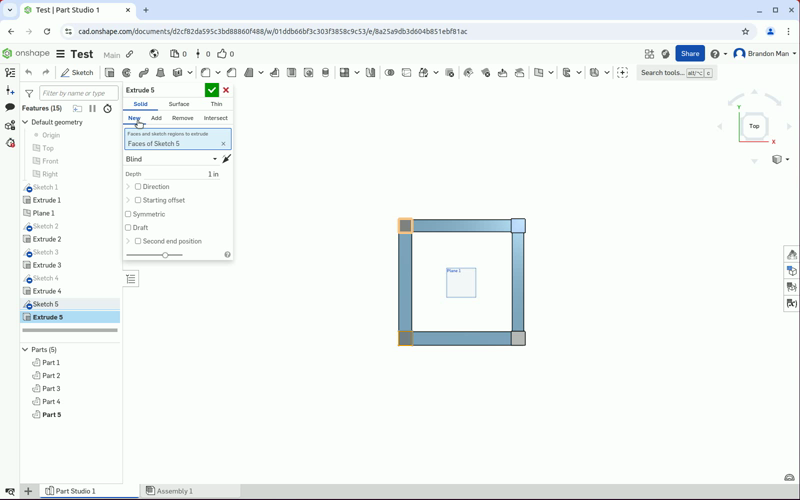
key(tab, 4)
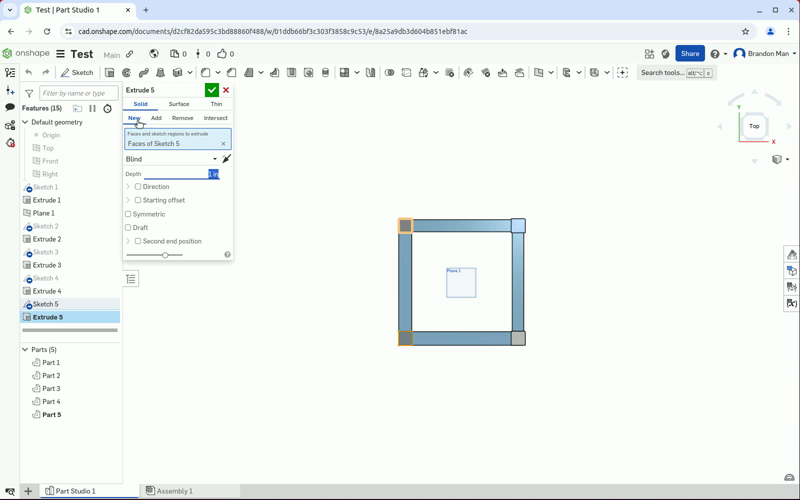
text(20.46)
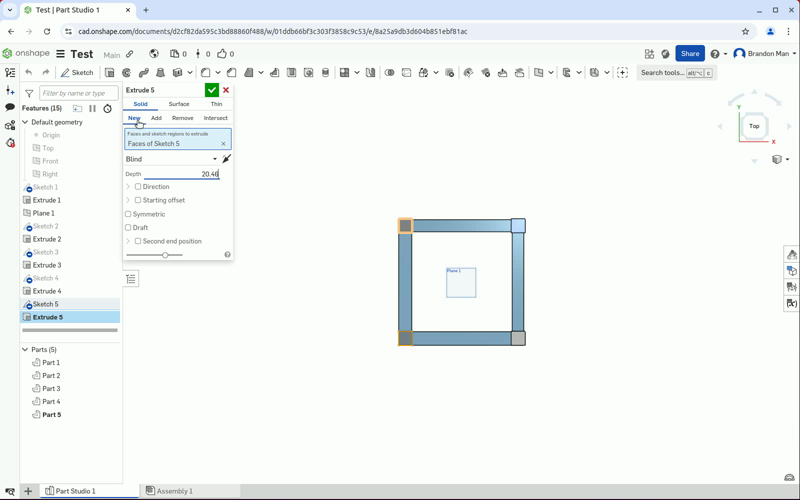
key(enter)
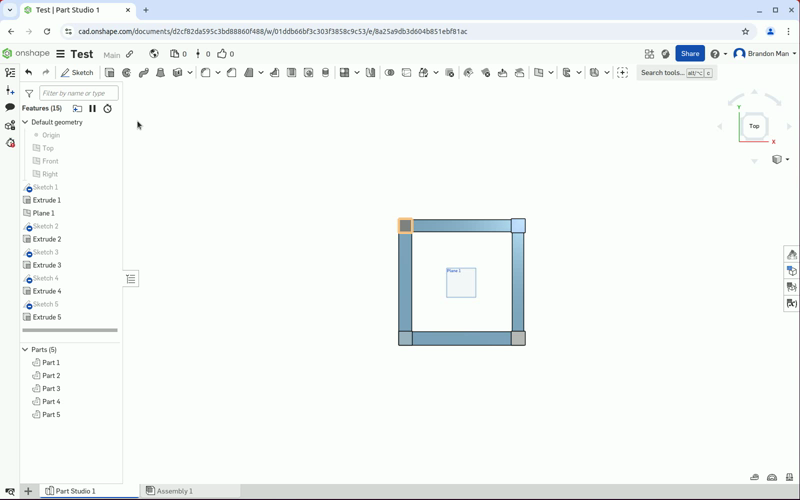
key(shift+h)
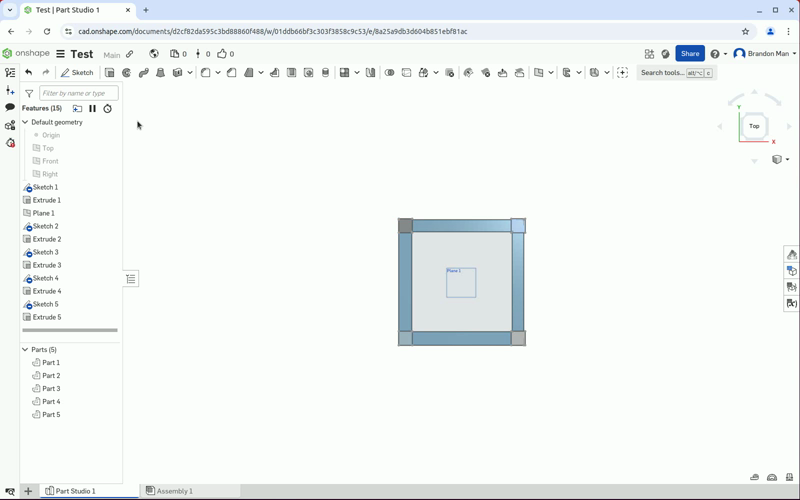
key(shift+h)
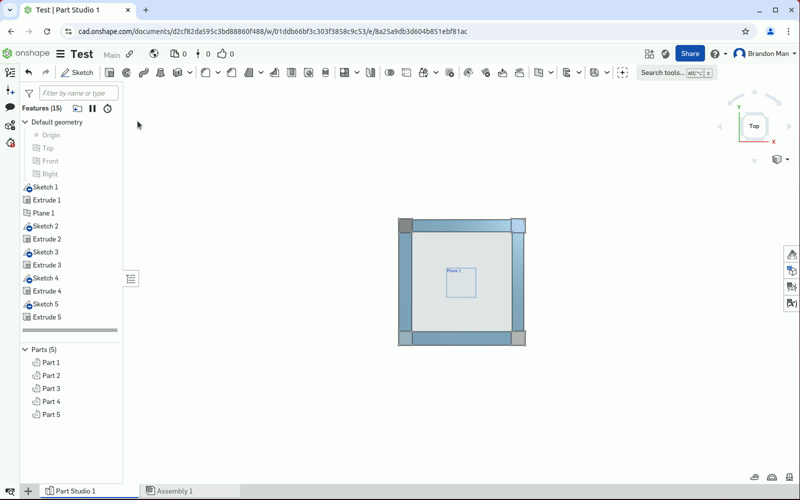
key(shift+7)
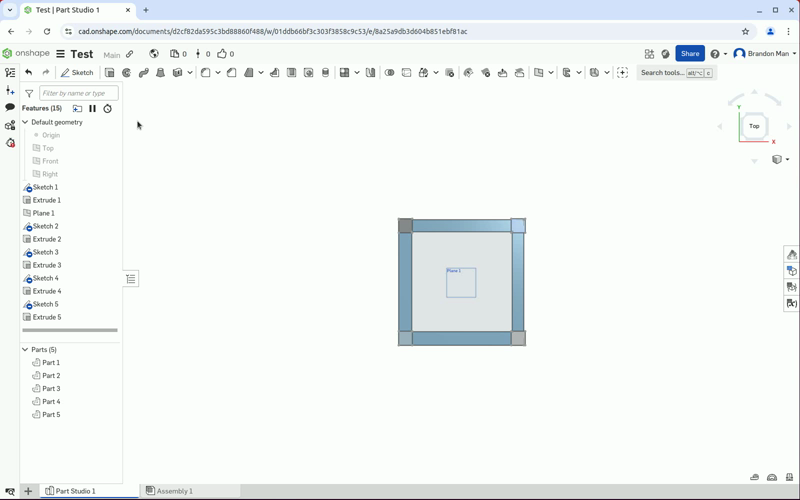
key(up, 3)
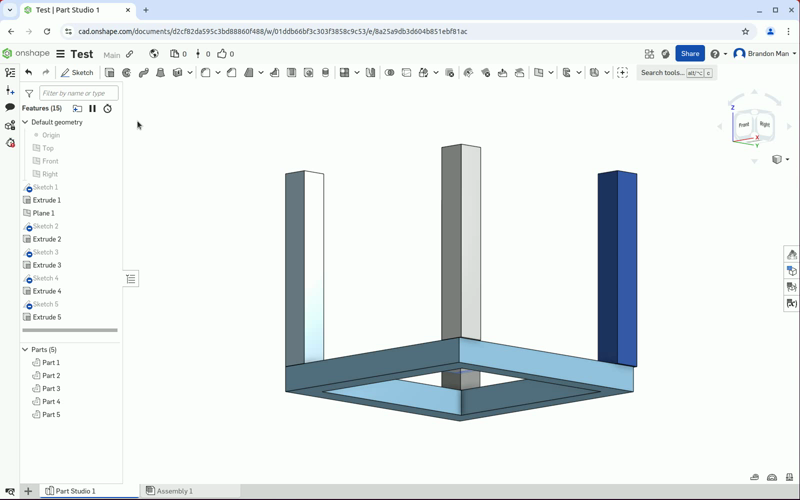
key(left, 3)
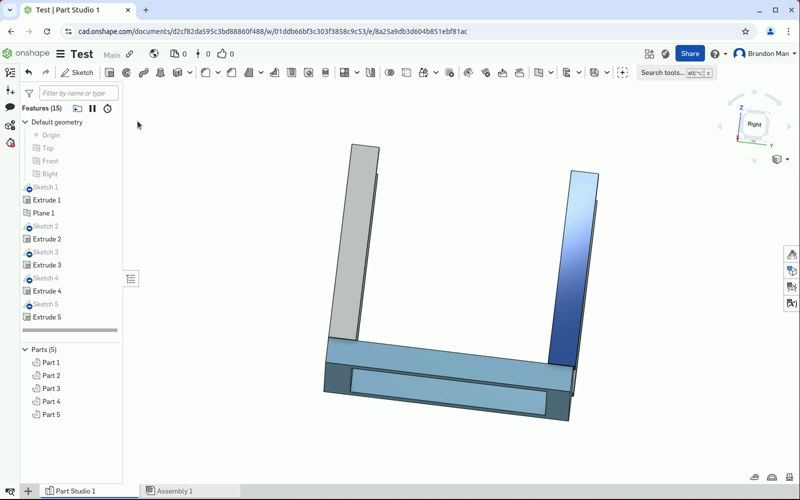
key(right, 3)
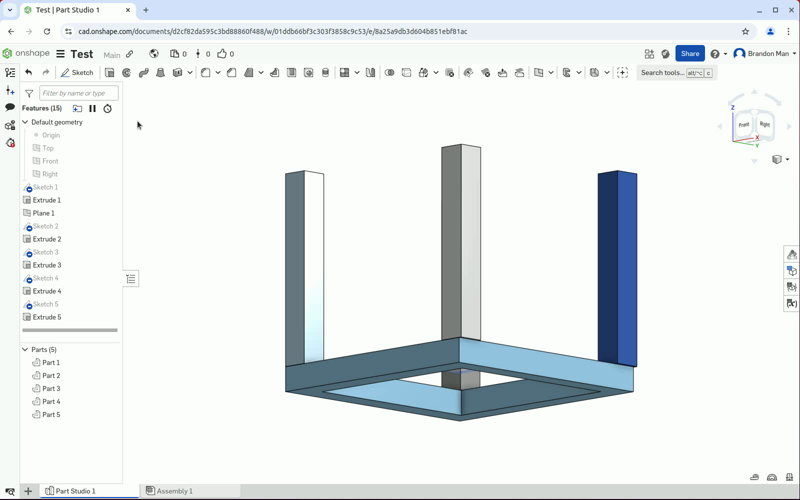
key(down, 3)
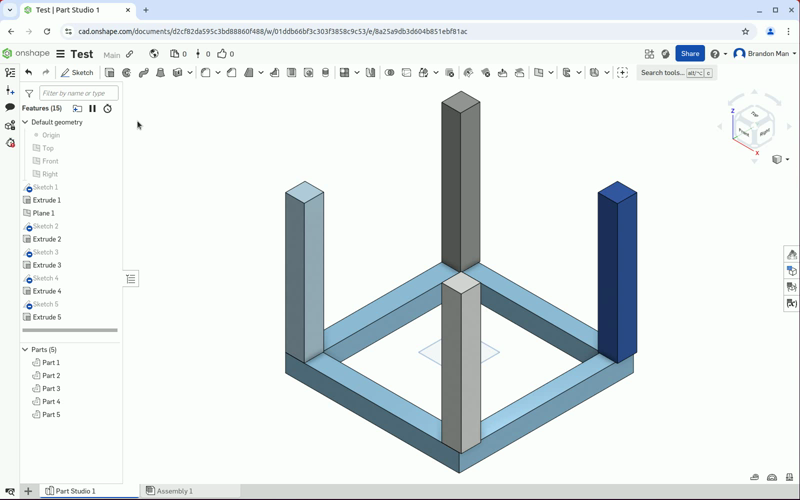
mouse_move(73, 189)
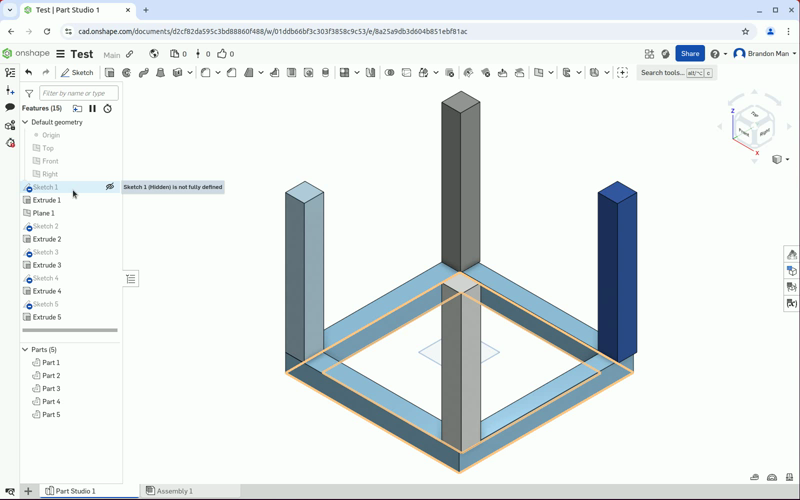
click(73, 189)